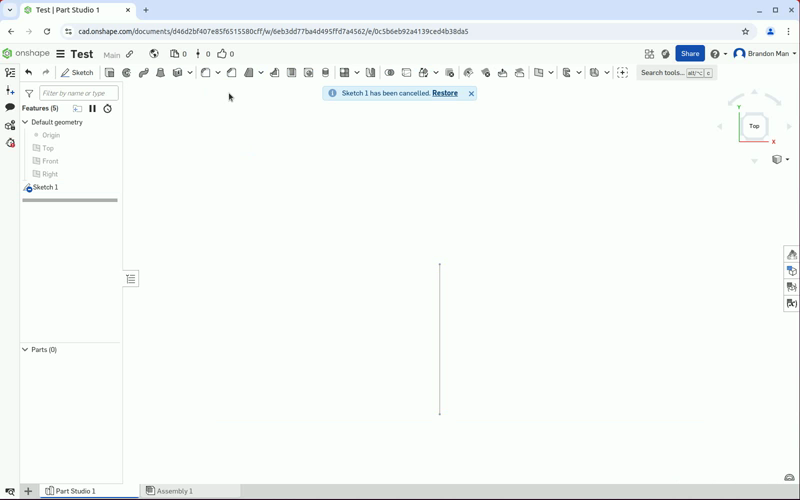
key(shift+h)
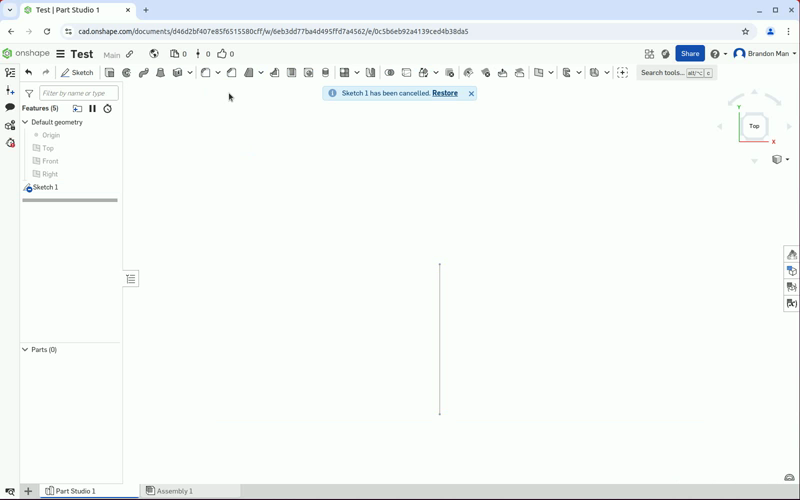
key(shift+s)
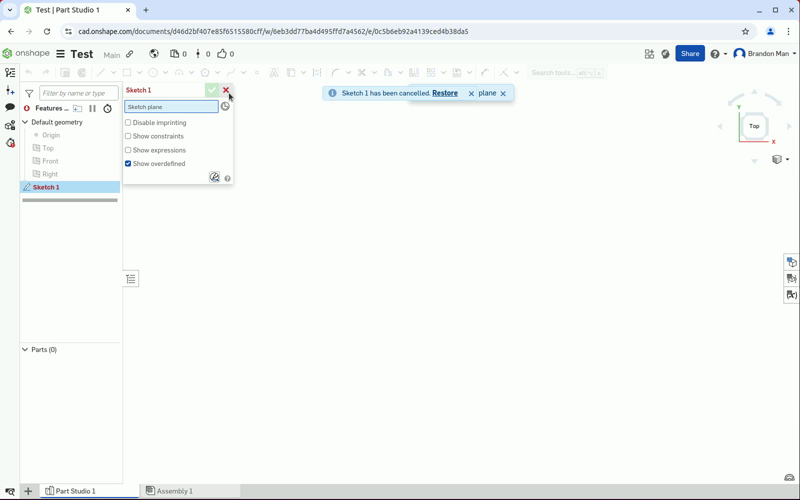
mouse_move(73, 150)
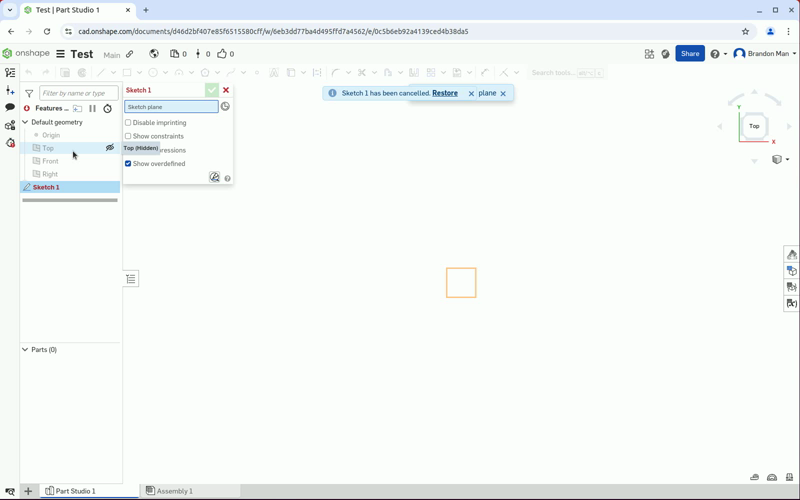
click(73, 150)
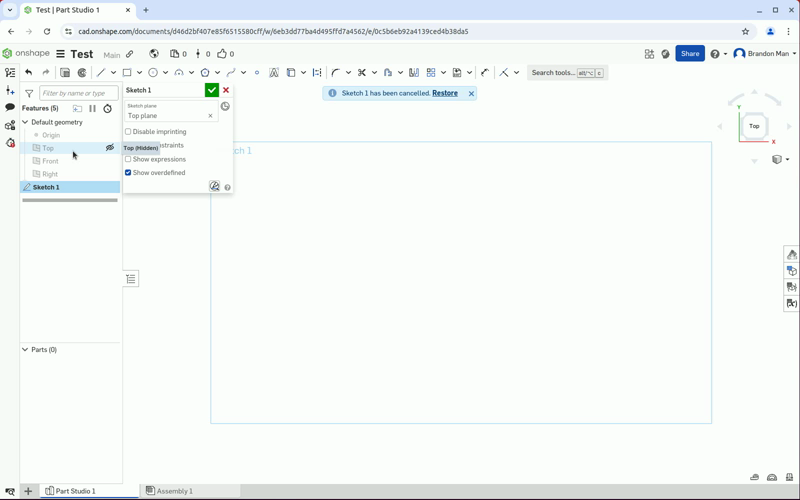
mouse_move(73, 352)
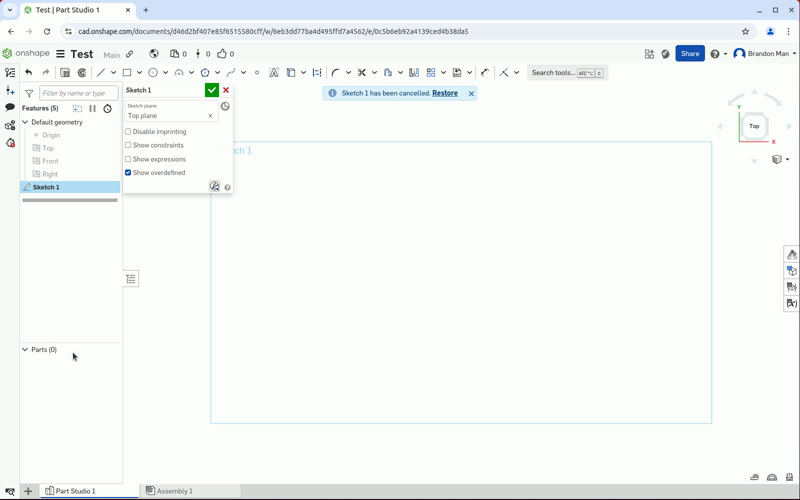
key(y)
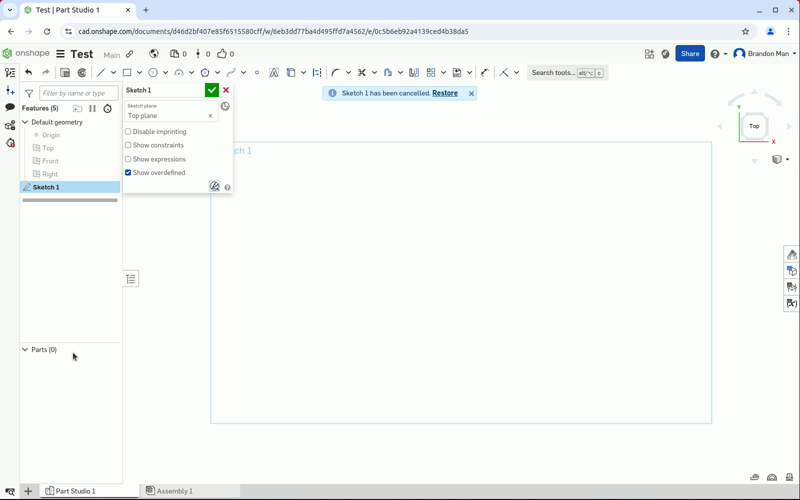
key(l)
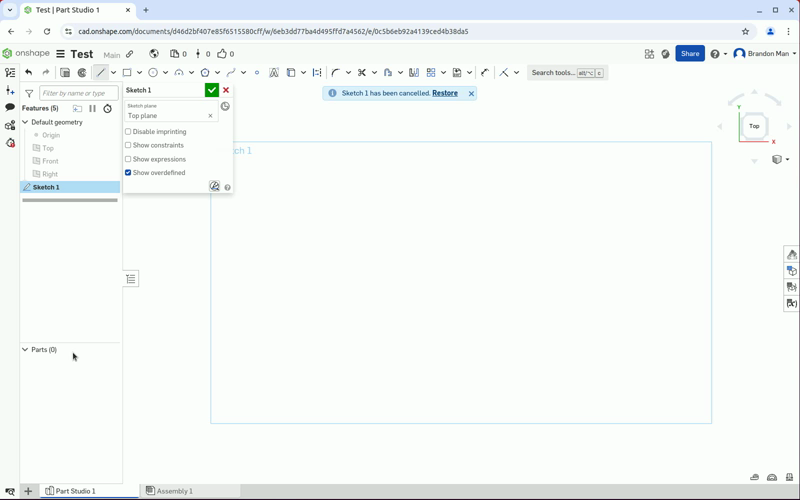
key_down(shift)
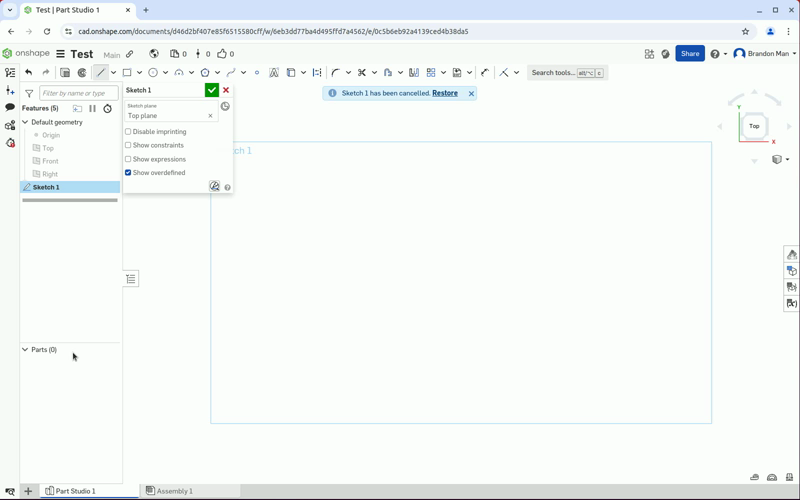
mouse_move(382, 279)
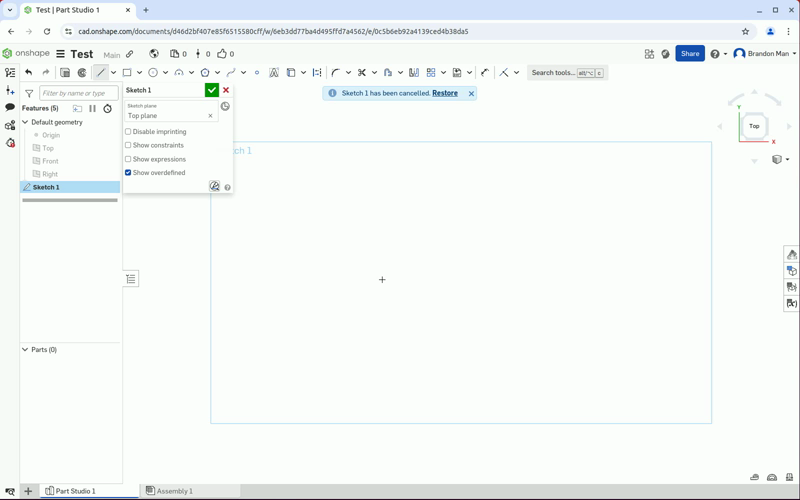
click(382, 279)
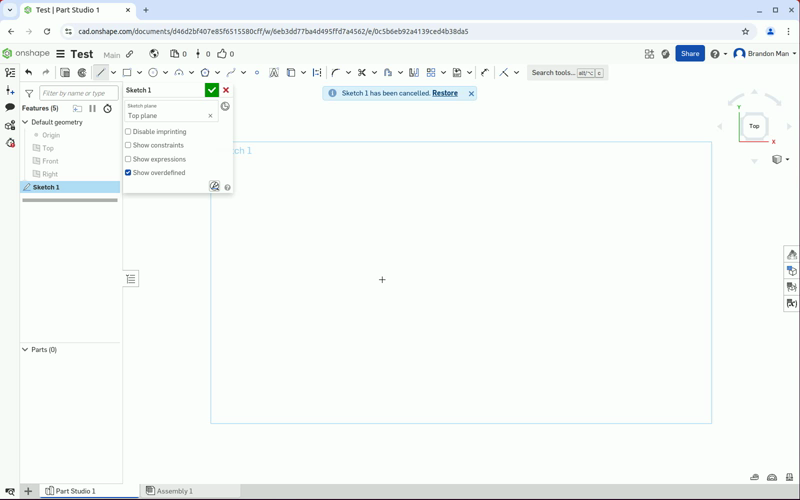
key_up(shift)
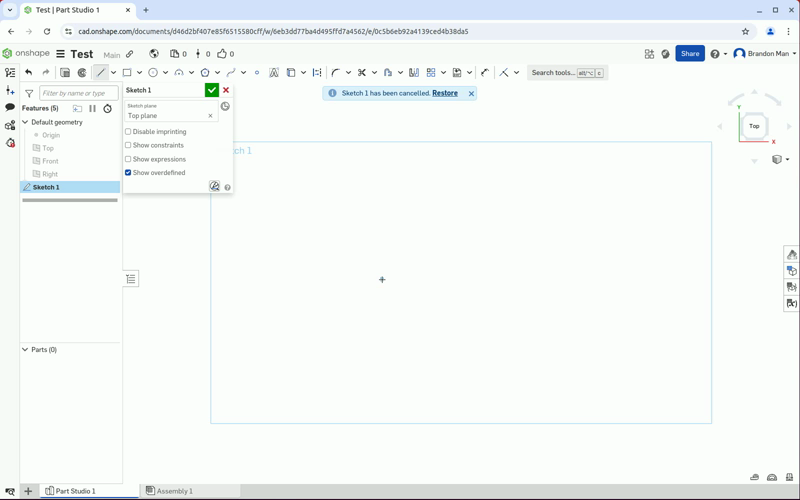
key_down(shift)
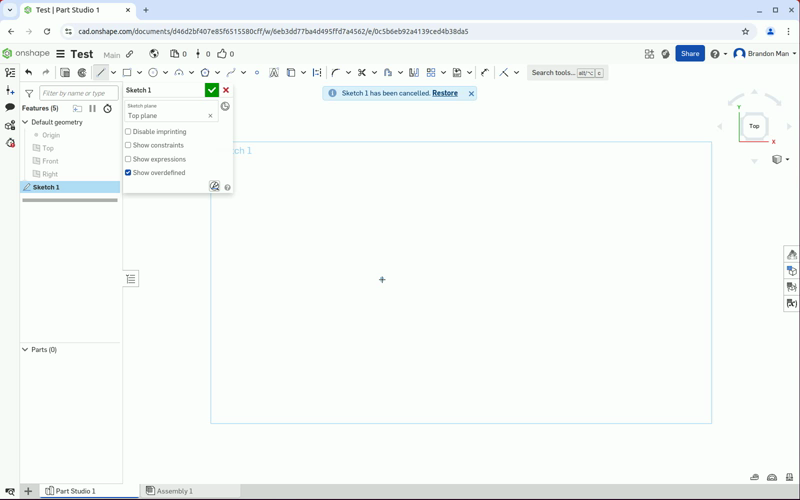
mouse_move(412, 279)
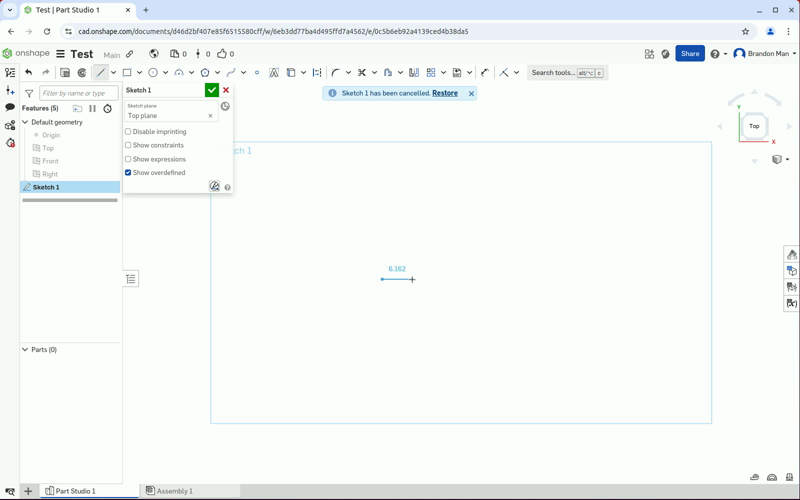
mouse_move(434, 266)
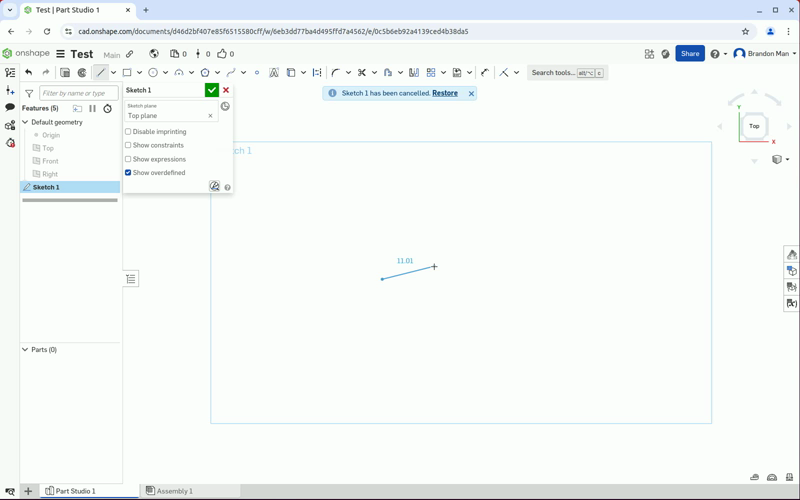
click(434, 266)
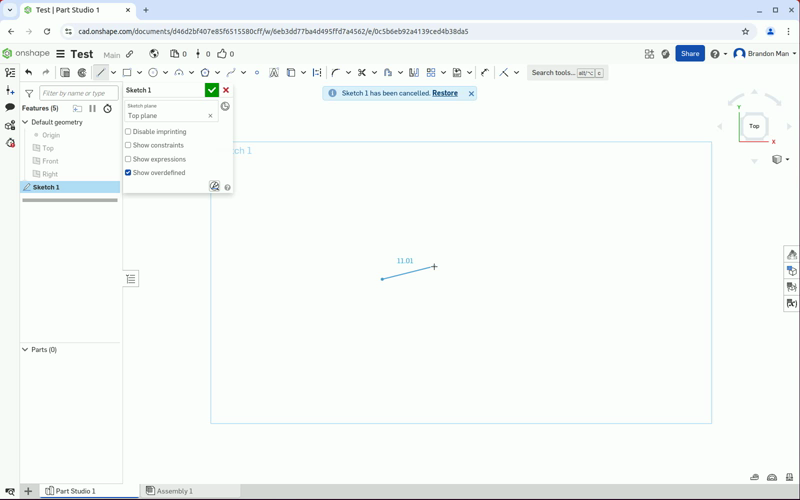
key_up(shift)
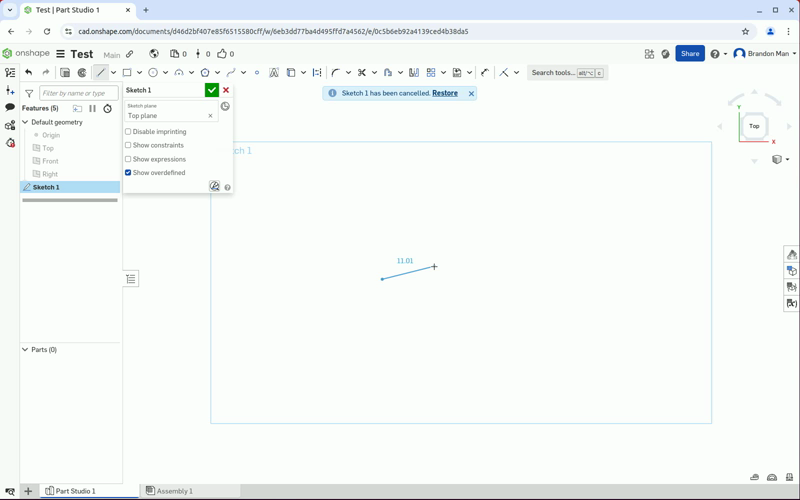
key(esc)
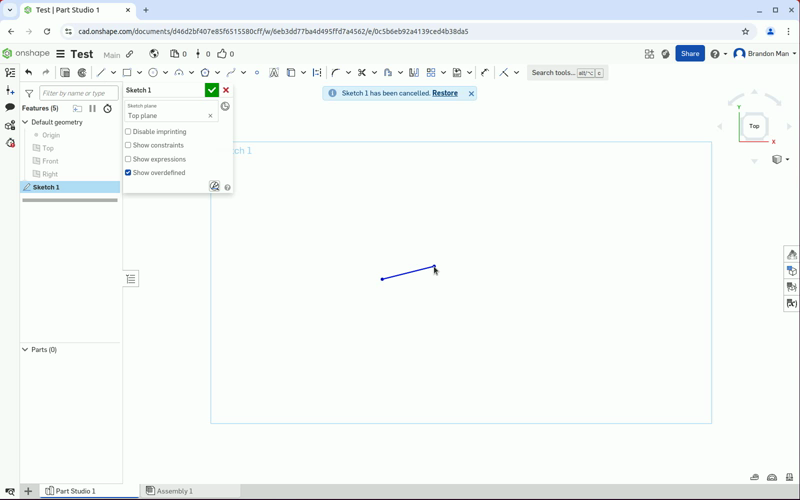
key(a)
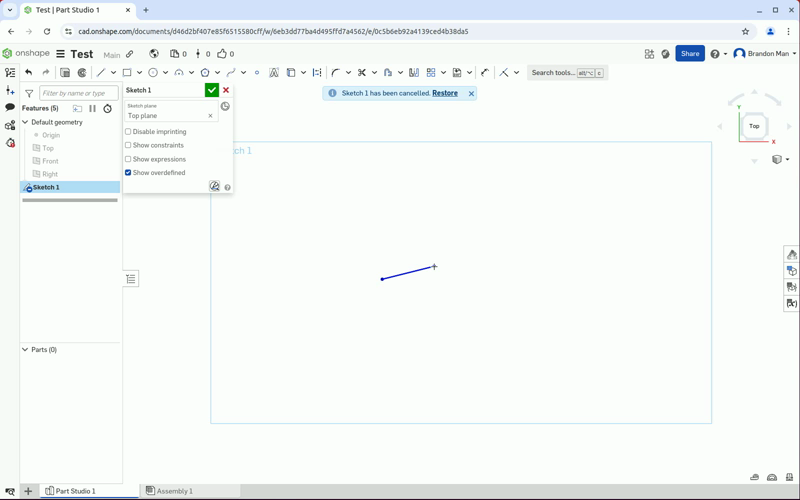
mouse_move(434, 266)
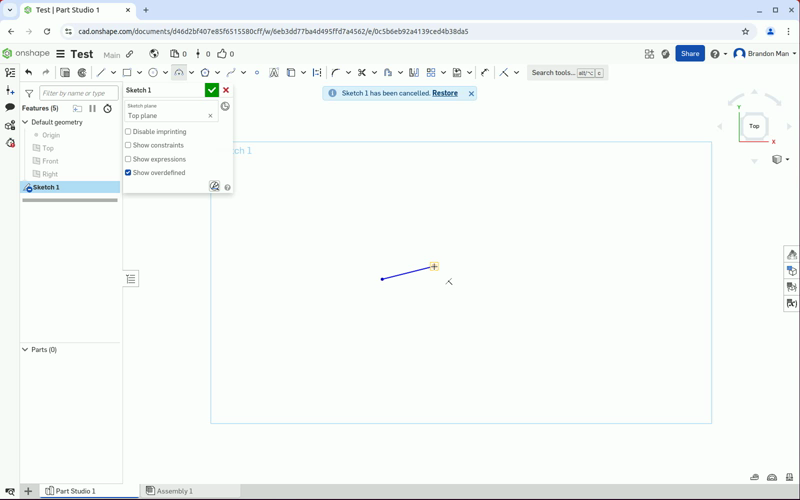
click(434, 266)
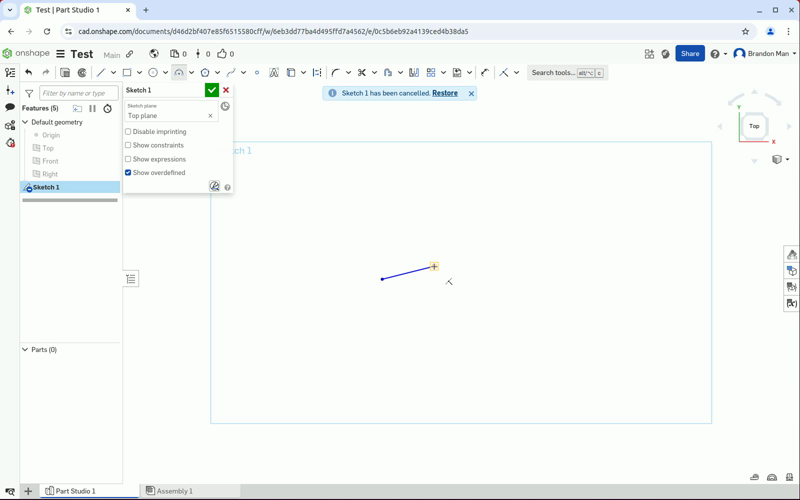
key_down(shift)
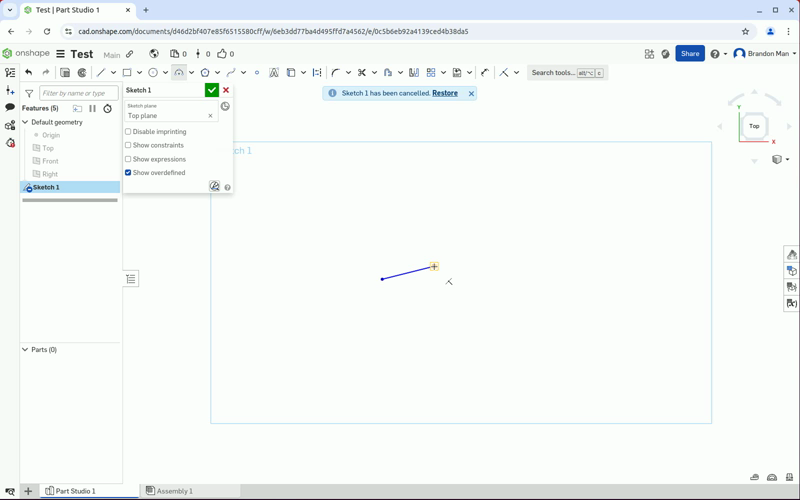
mouse_move(434, 239)
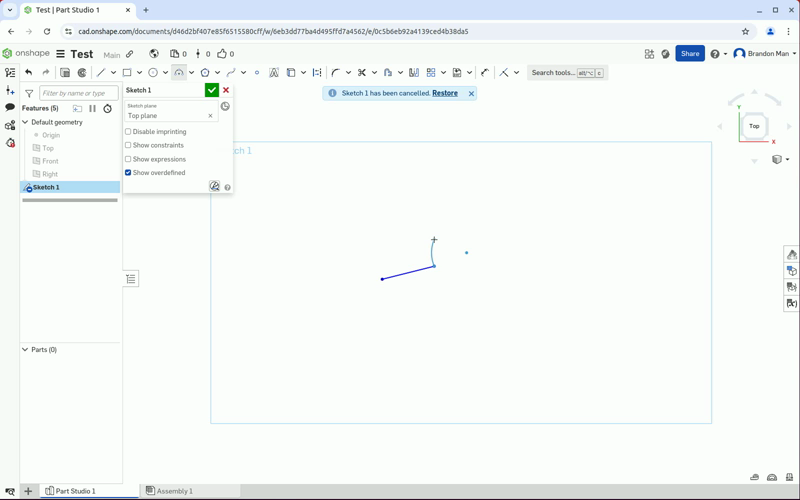
click(434, 239)
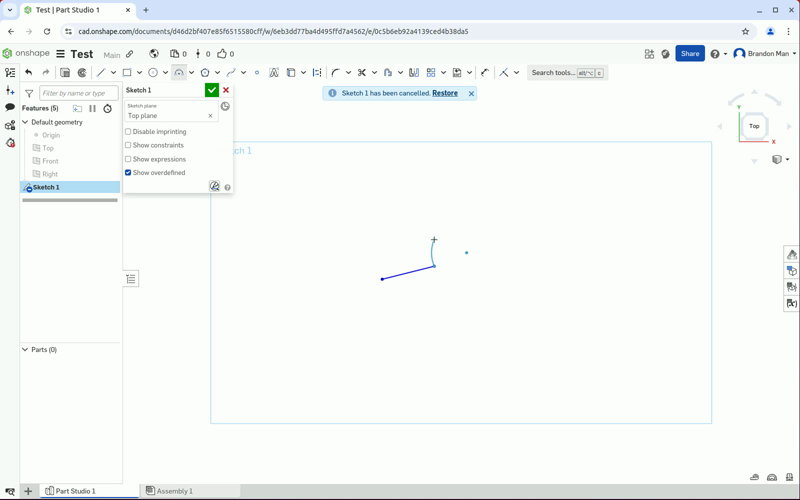
mouse_move(444, 252)
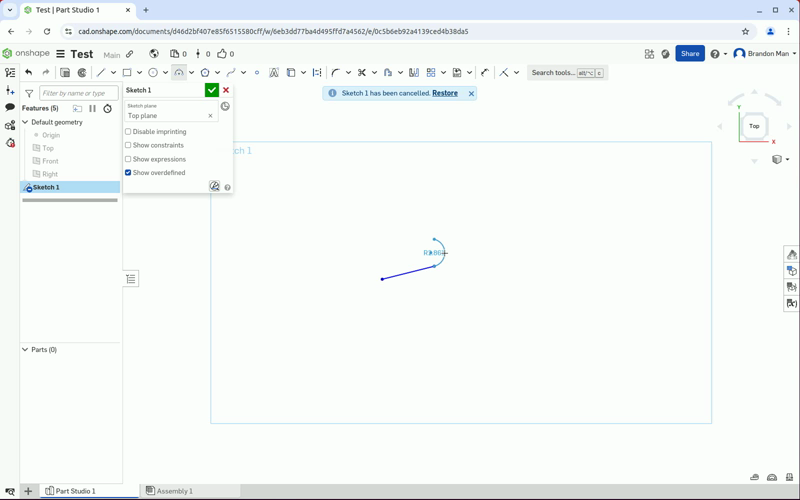
click(444, 252)
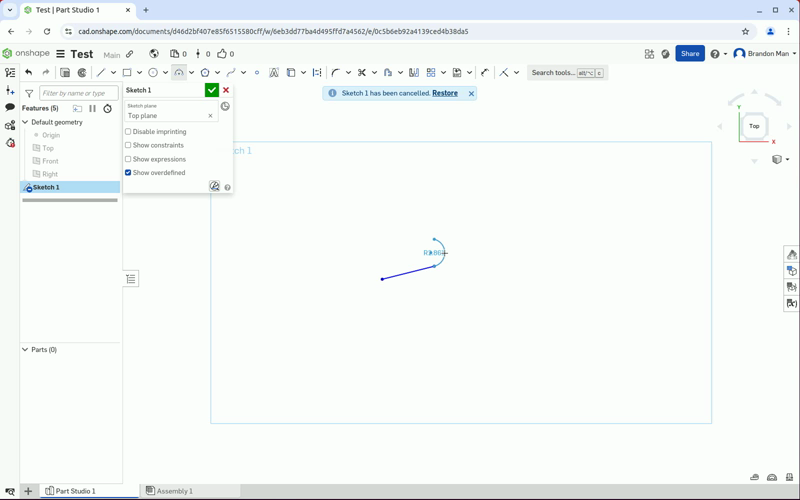
key_up(shift)
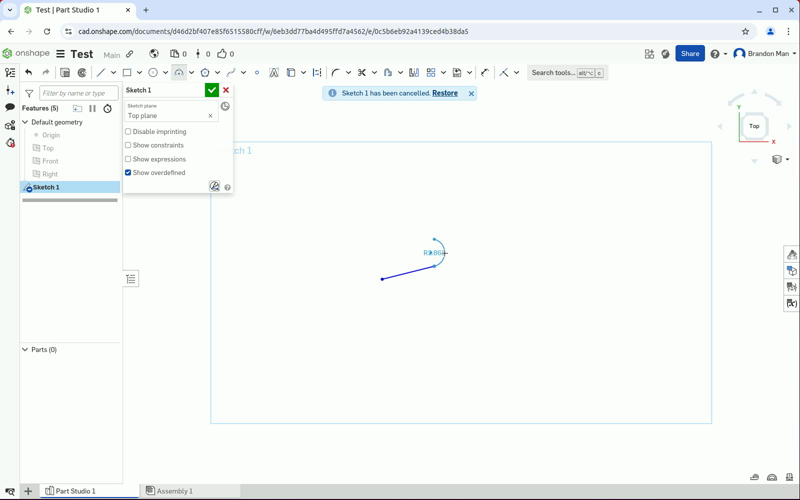
key(esc)
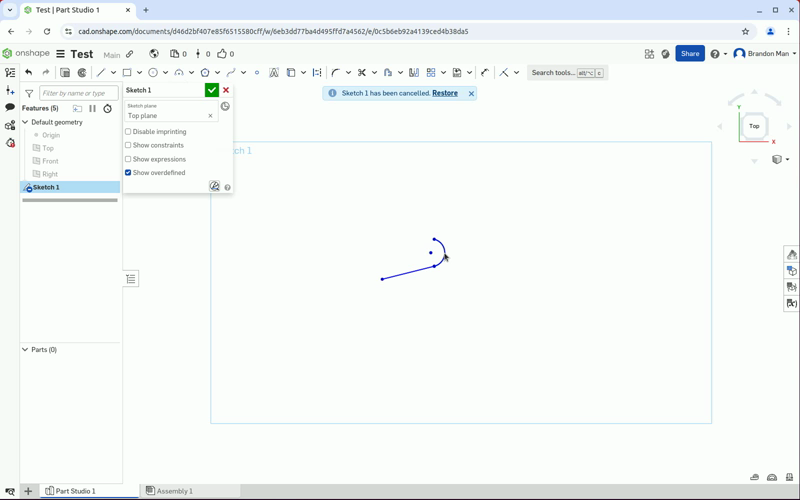
key(l)
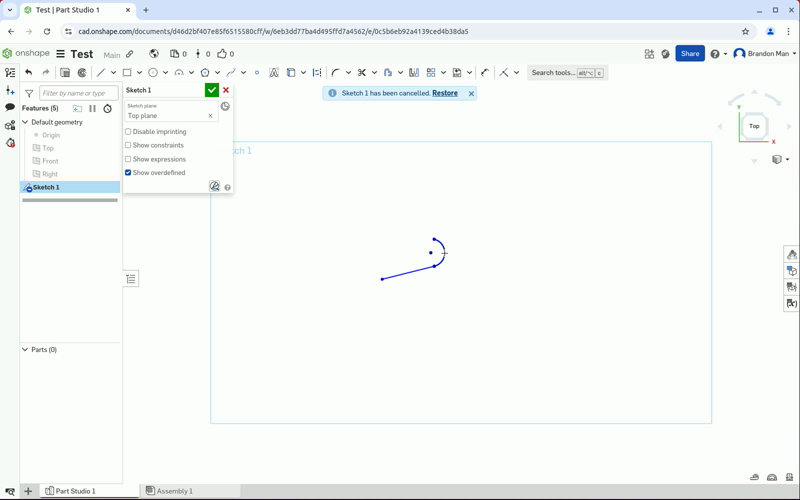
mouse_move(434, 239)
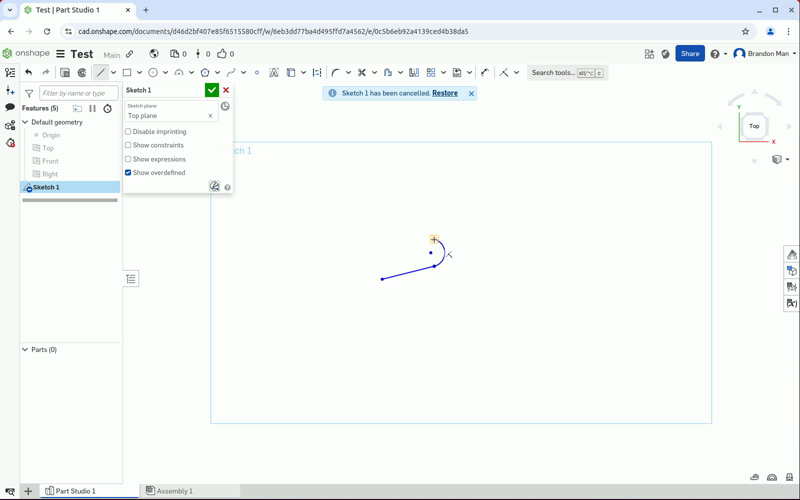
click(434, 239)
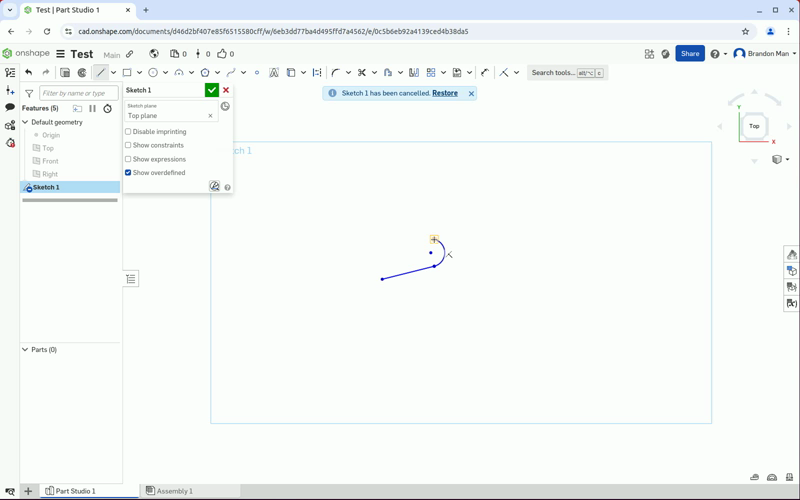
key_down(shift)
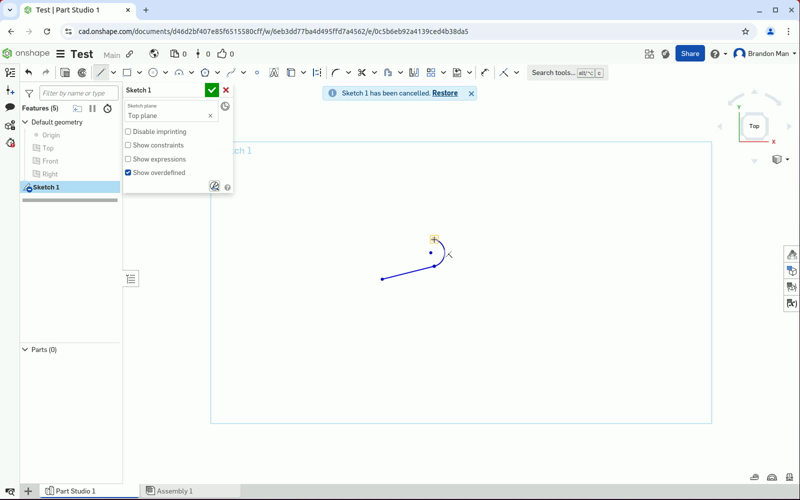
mouse_move(464, 239)
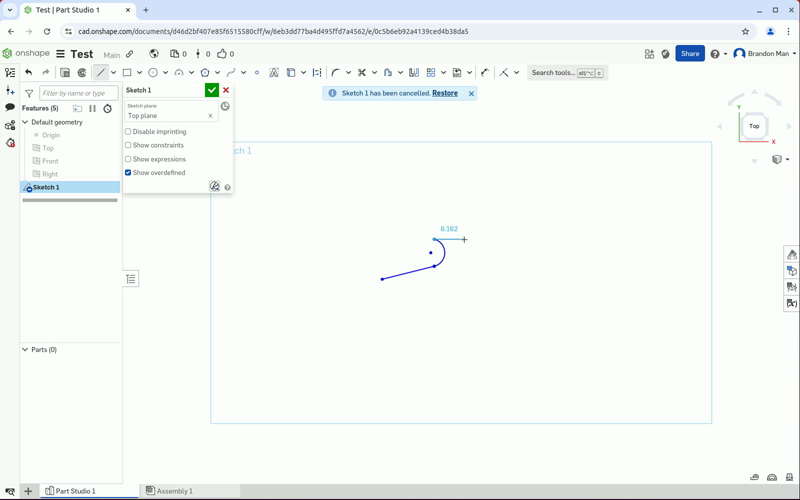
mouse_move(382, 225)
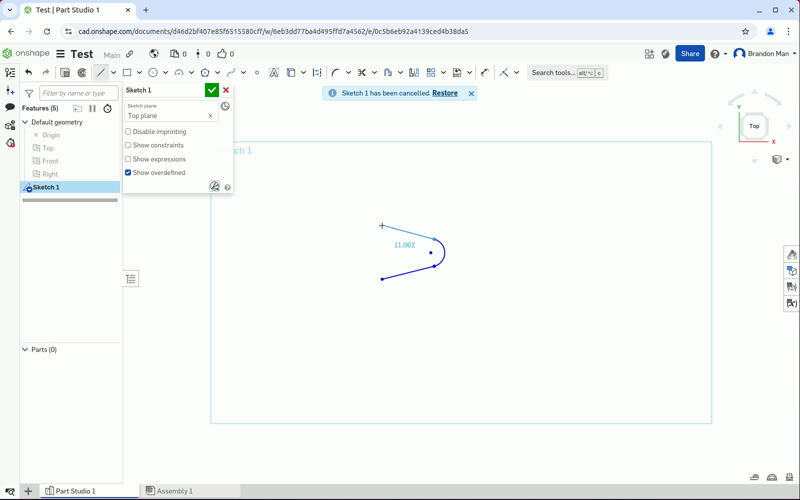
click(382, 225)
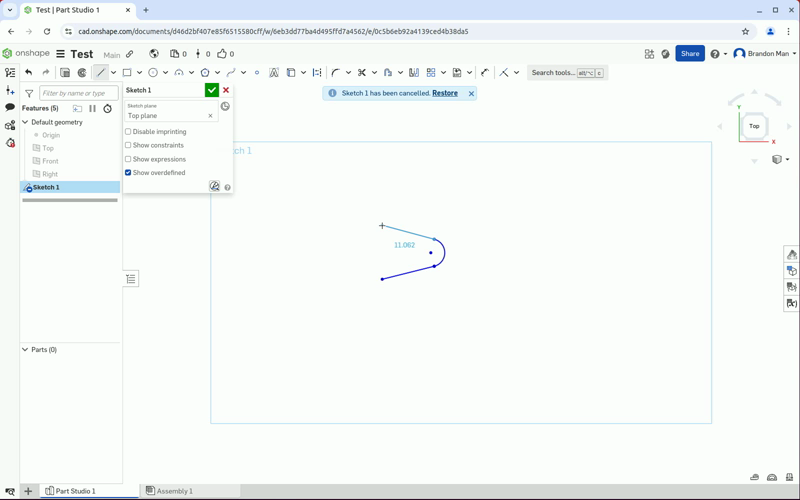
key_up(shift)
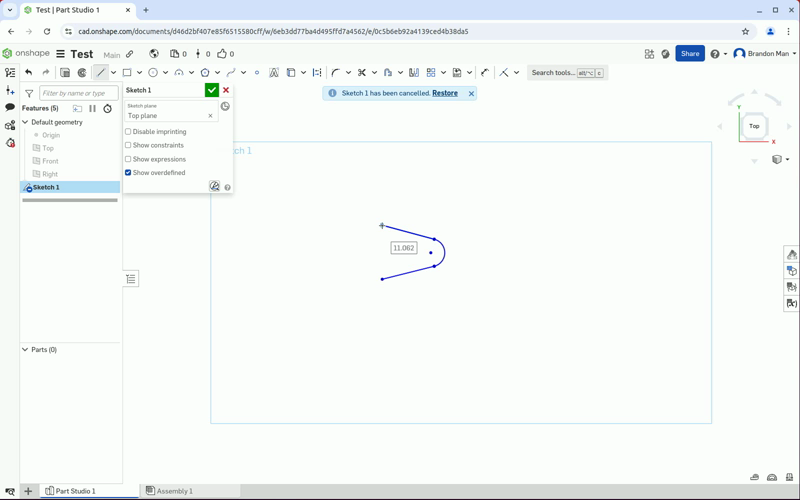
key(esc)
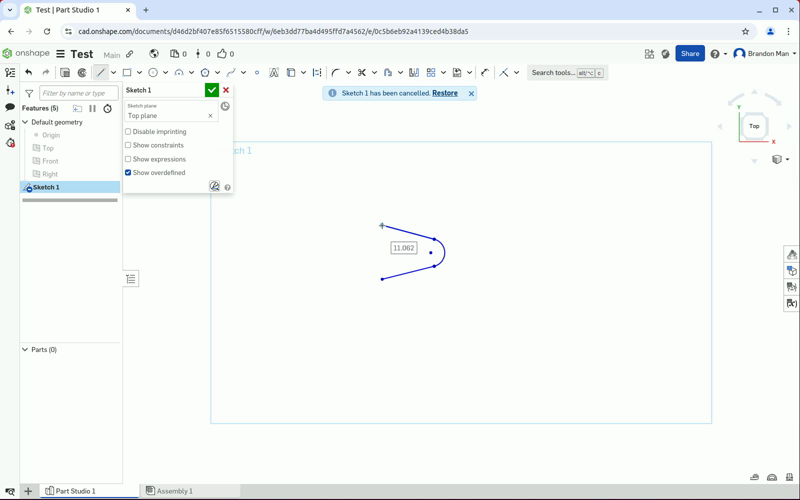
key(a)
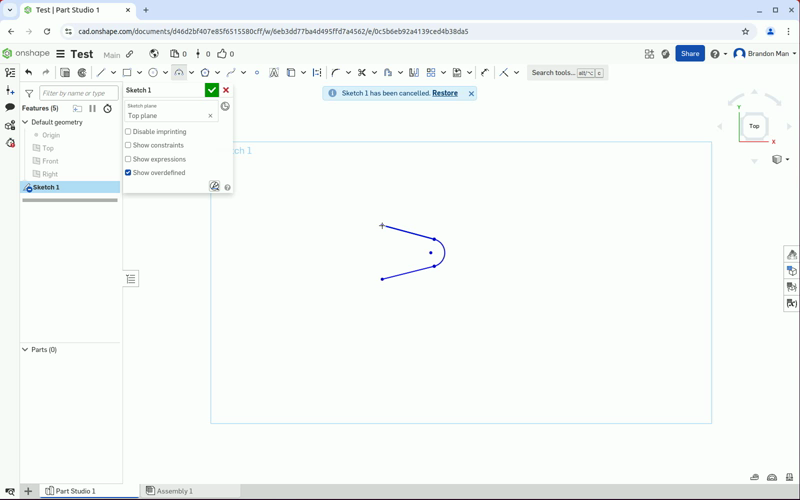
mouse_move(382, 225)
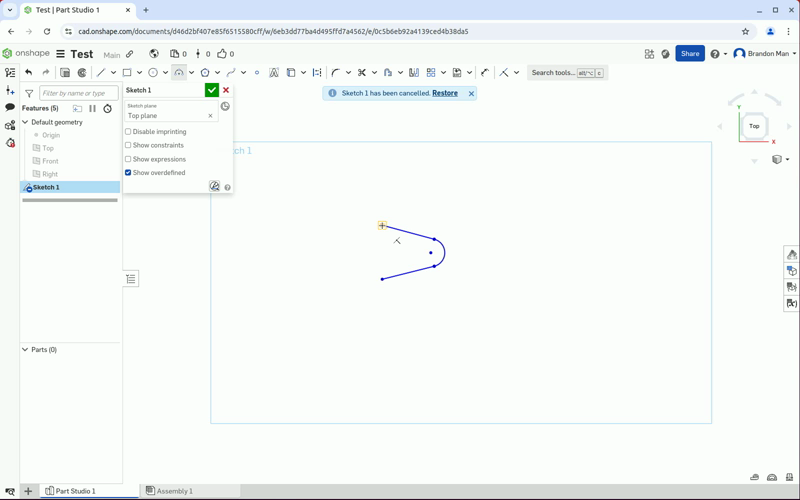
click(382, 225)
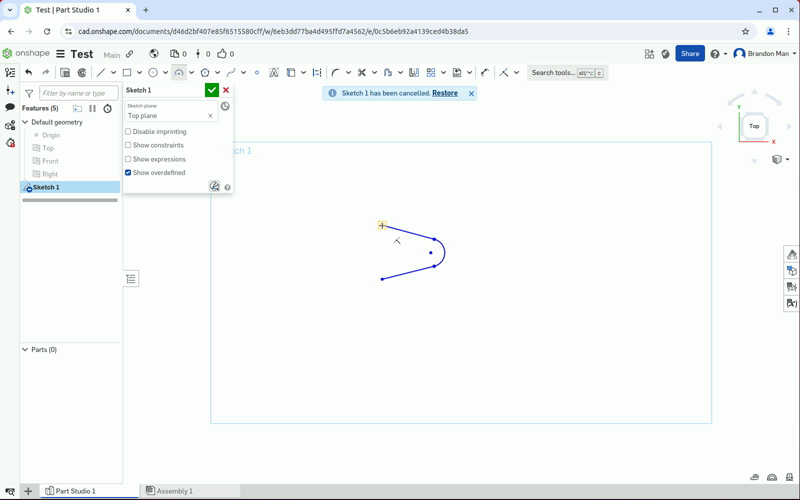
mouse_move(382, 279)
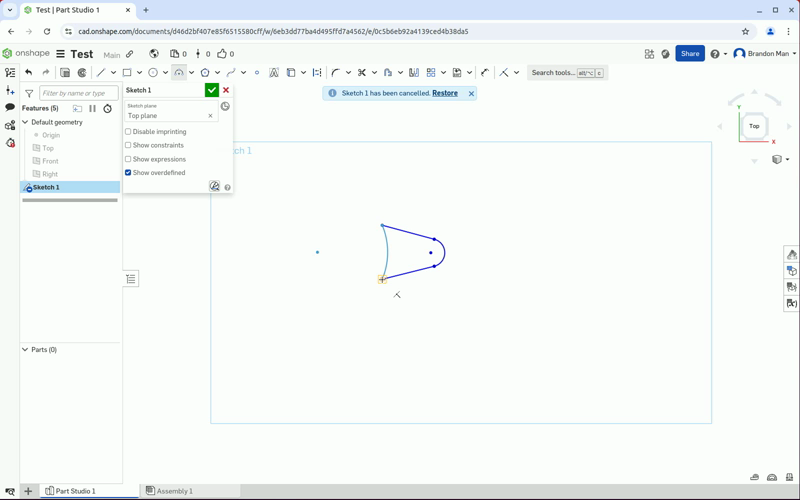
click(382, 279)
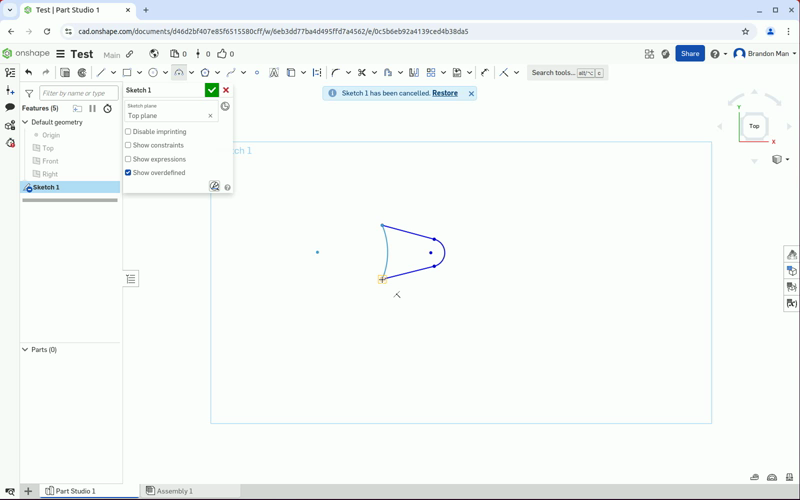
key_down(shift)
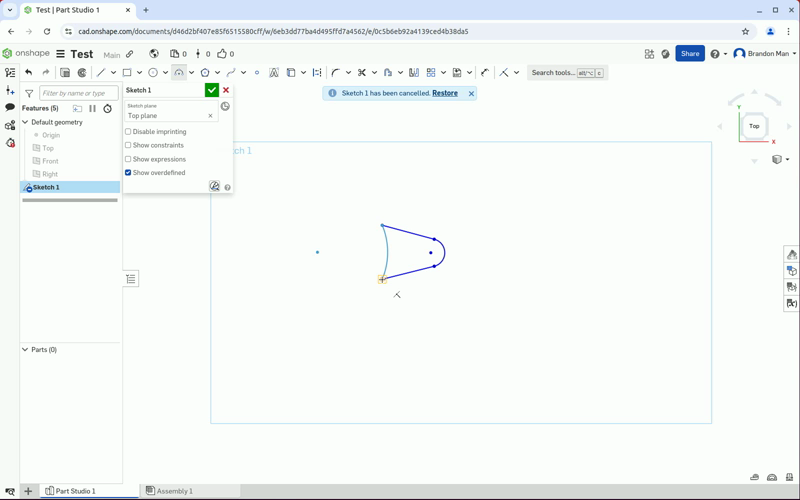
mouse_move(403, 252)
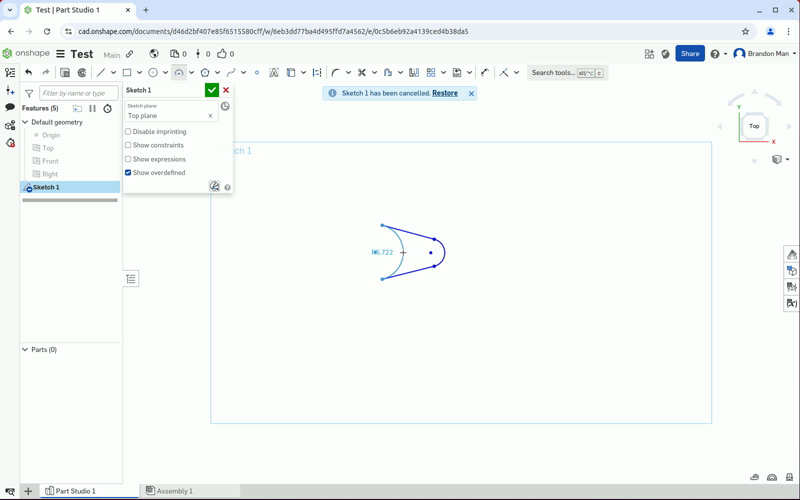
click(403, 252)
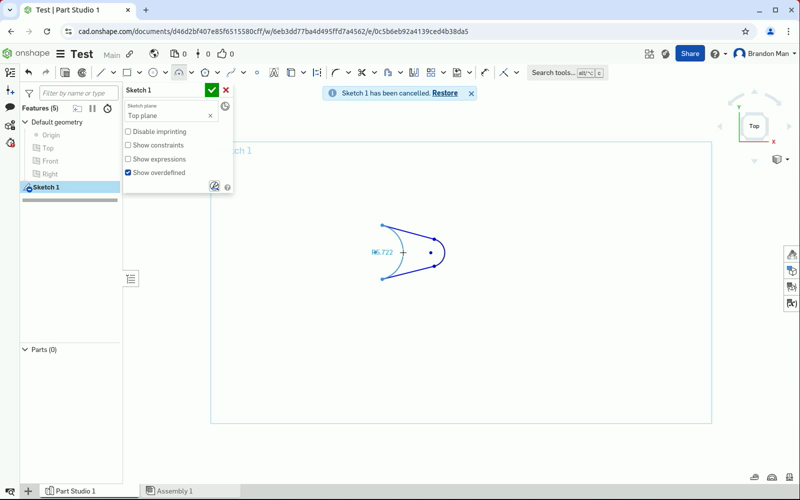
key_up(shift)
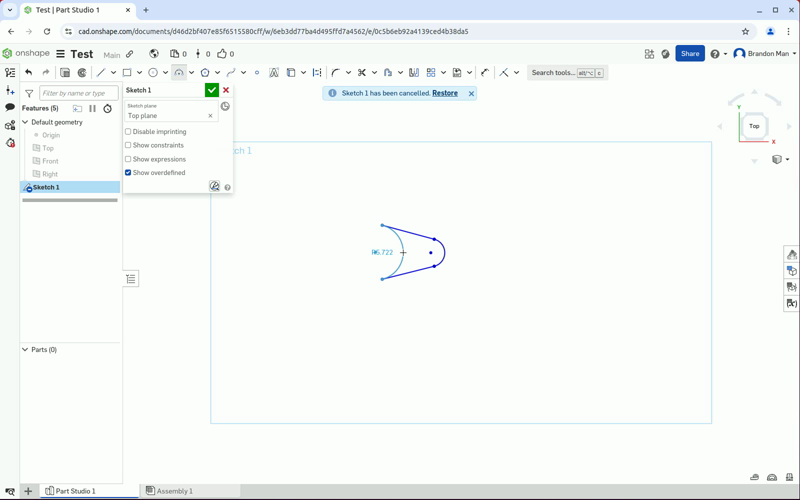
key(esc)
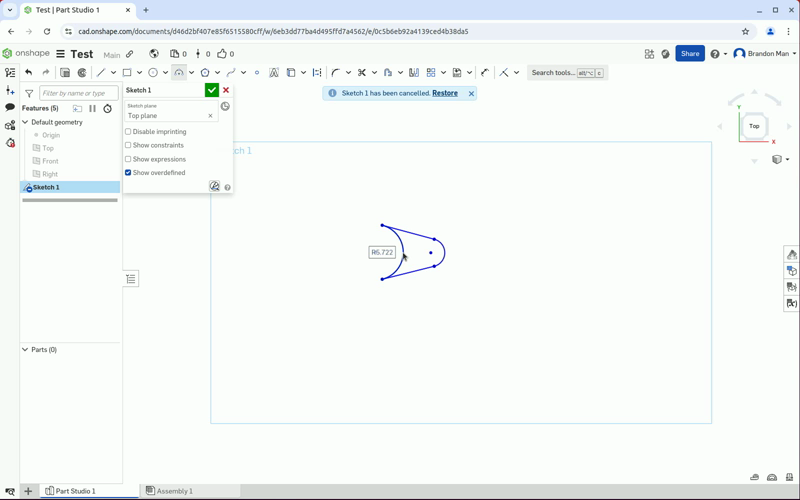
key(c)
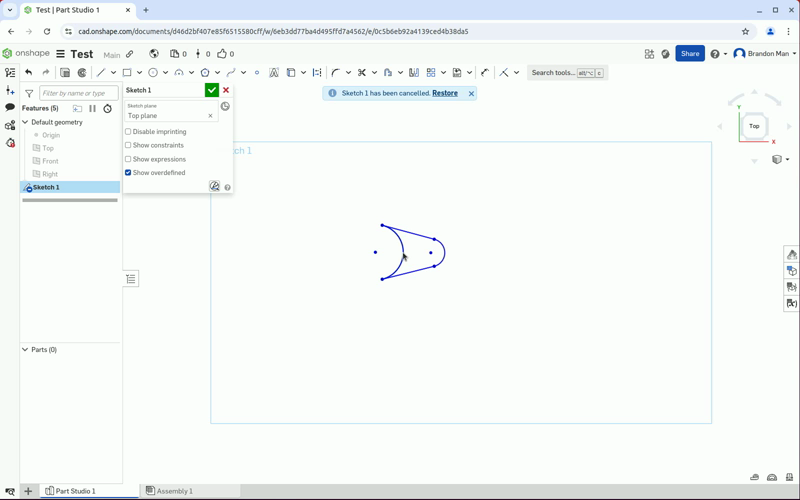
key_down(shift)
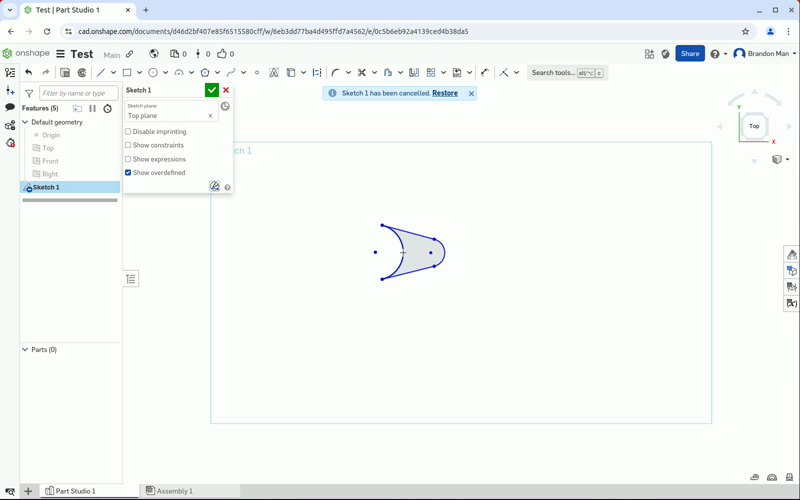
mouse_move(431, 252)
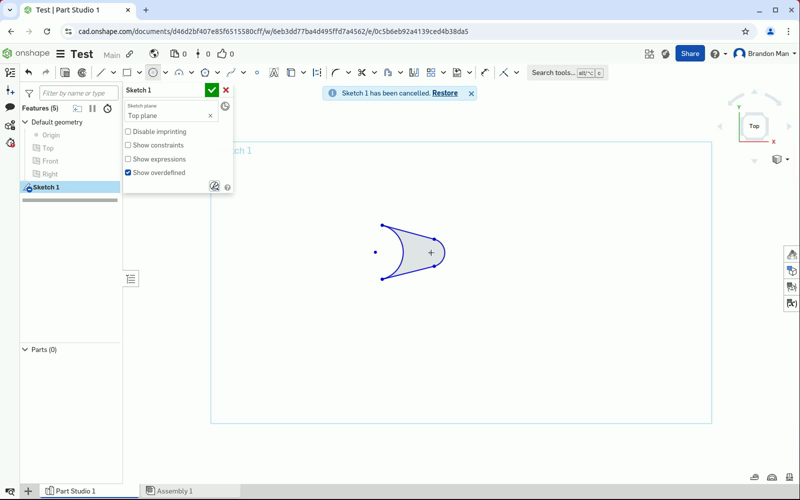
scroll(6)
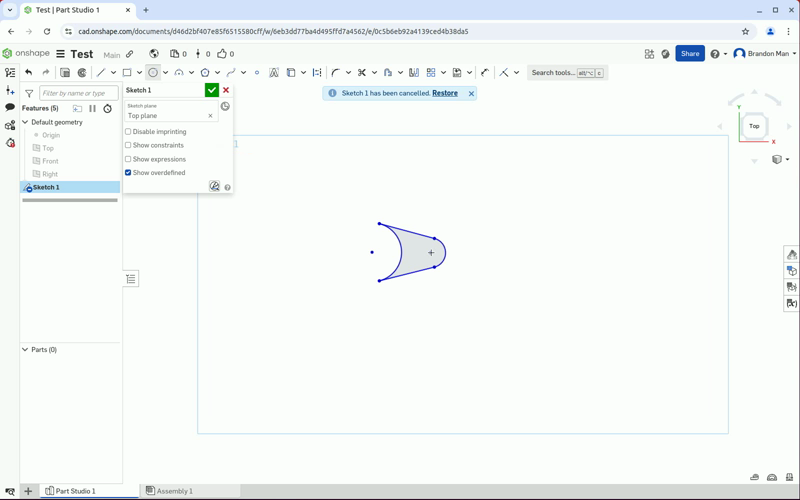
scroll(6)
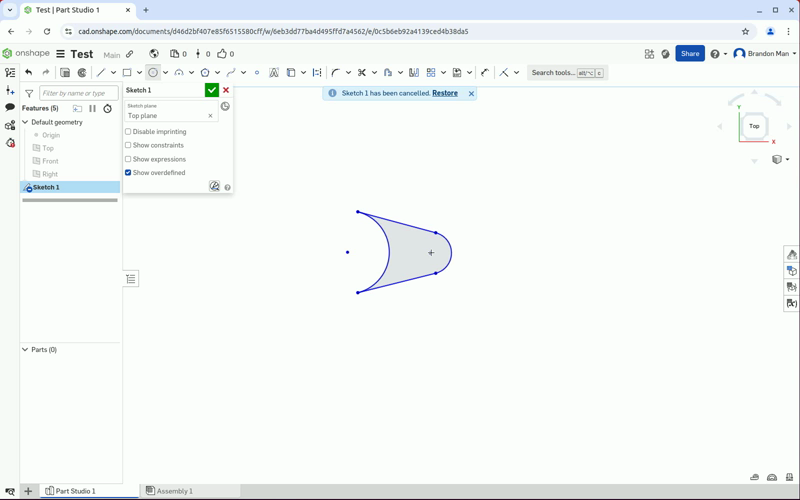
scroll(6)
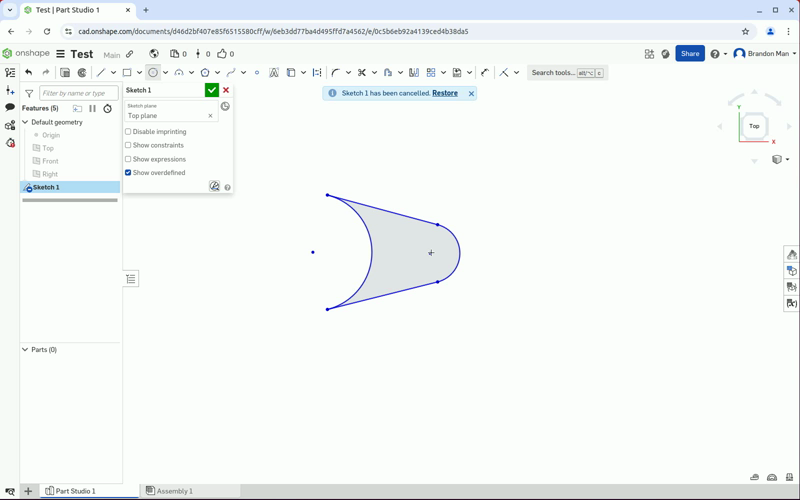
scroll(6)
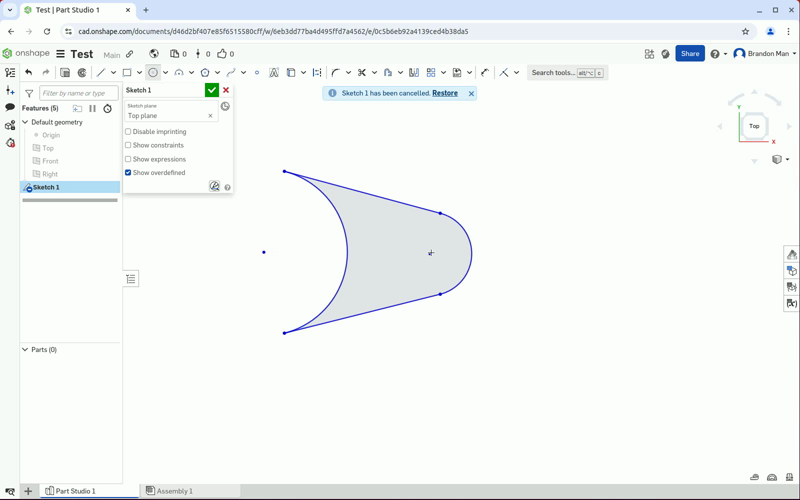
scroll(6)
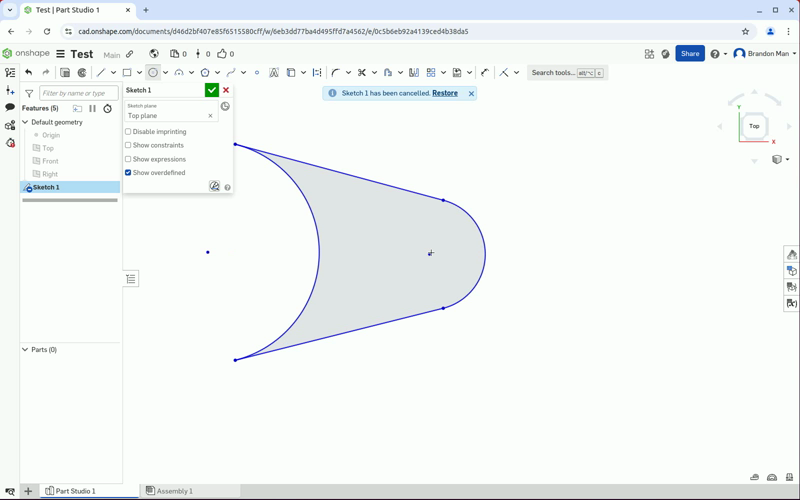
scroll(6)
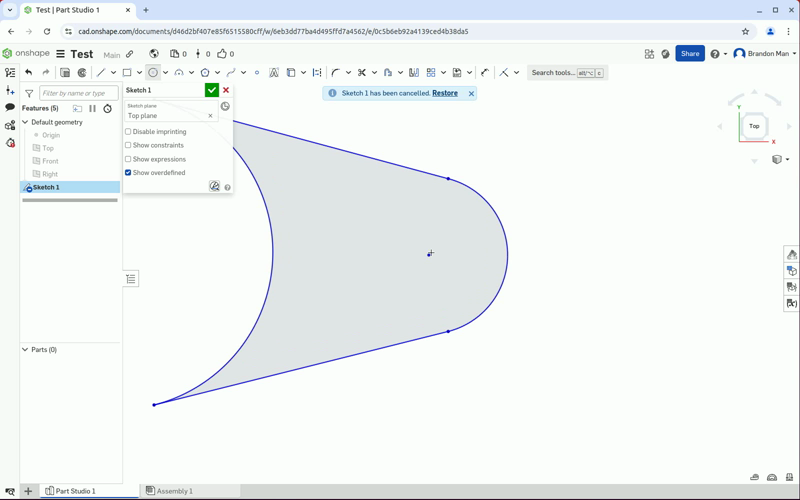
scroll(6)
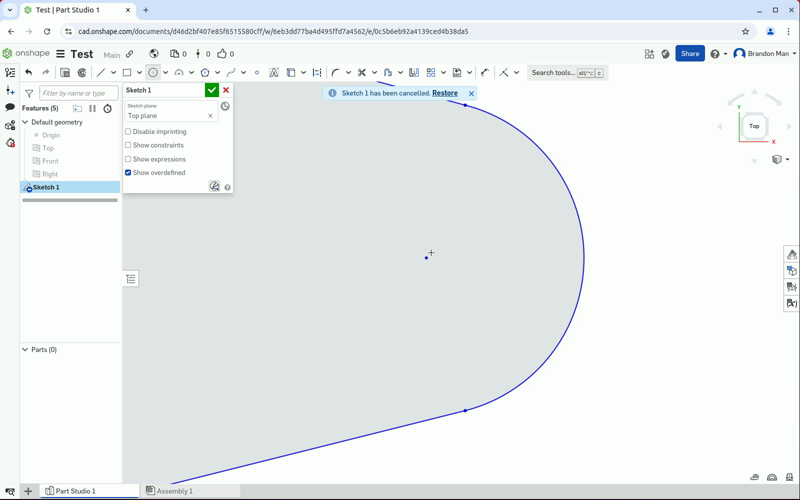
click(431, 252)
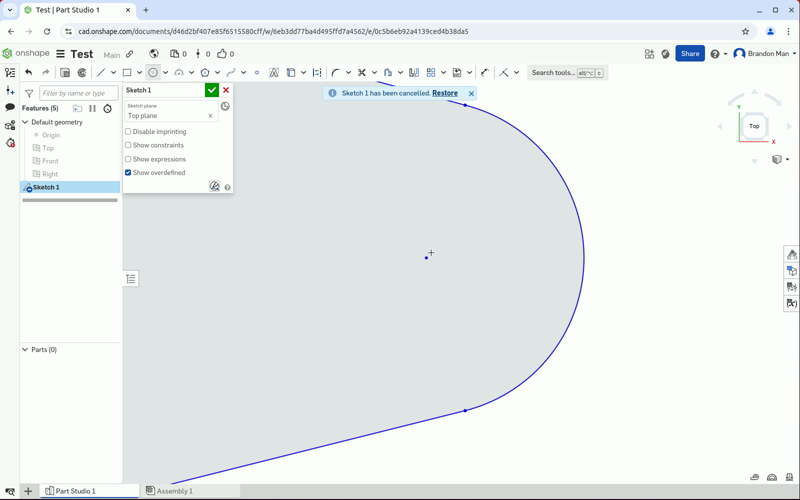
scroll(-6)
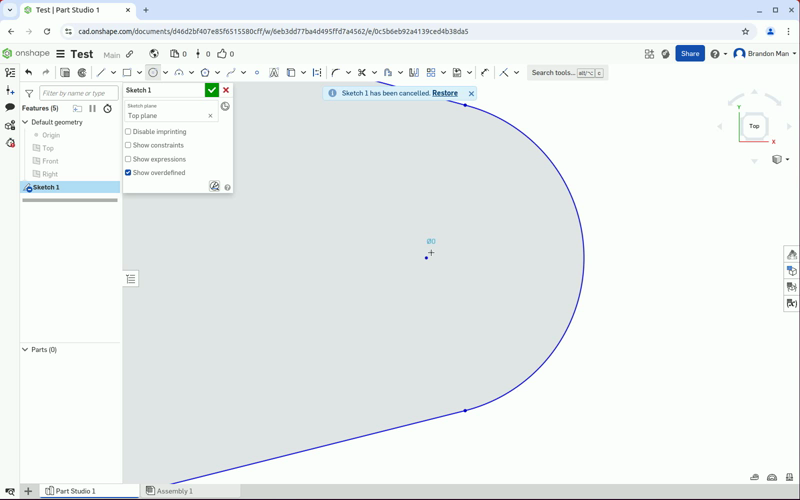
scroll(-6)
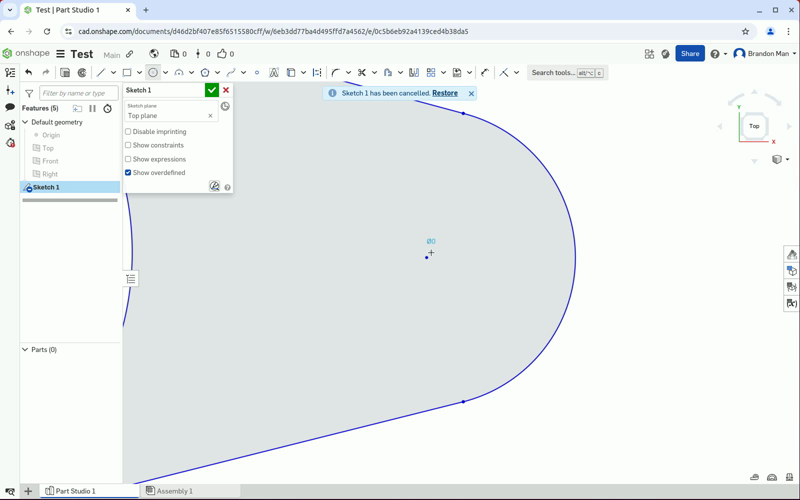
scroll(-6)
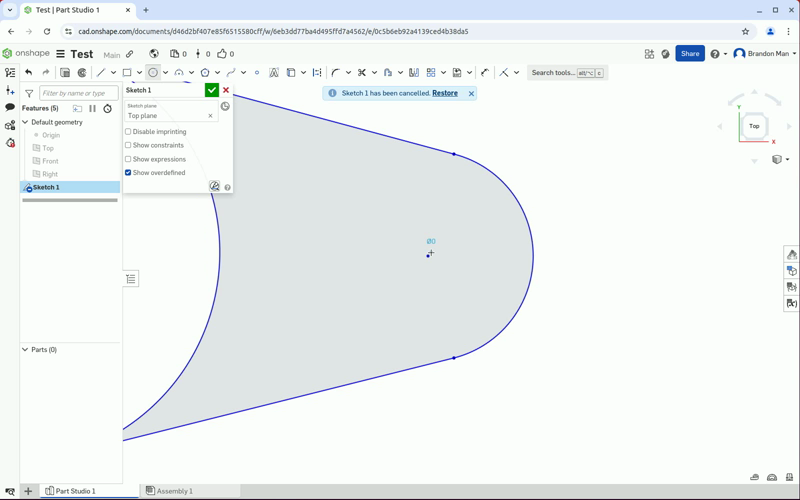
scroll(-6)
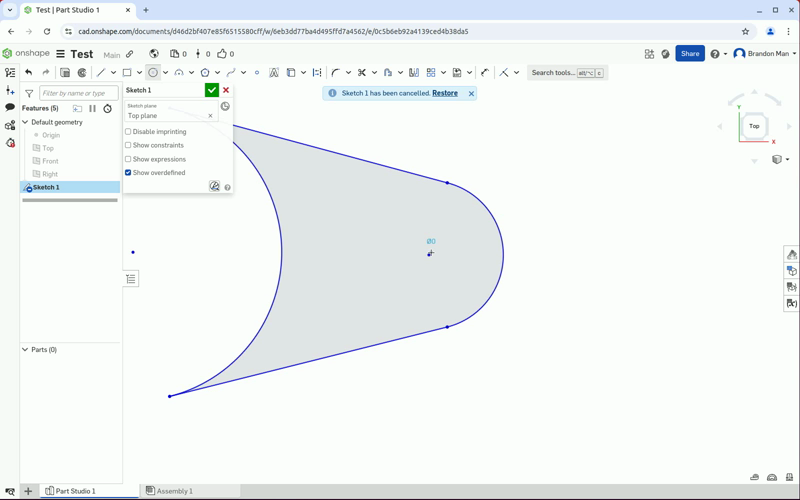
scroll(-6)
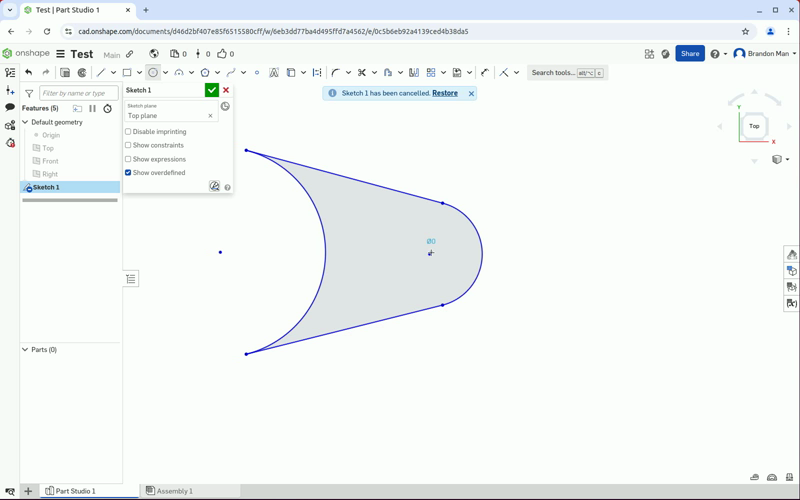
scroll(-6)
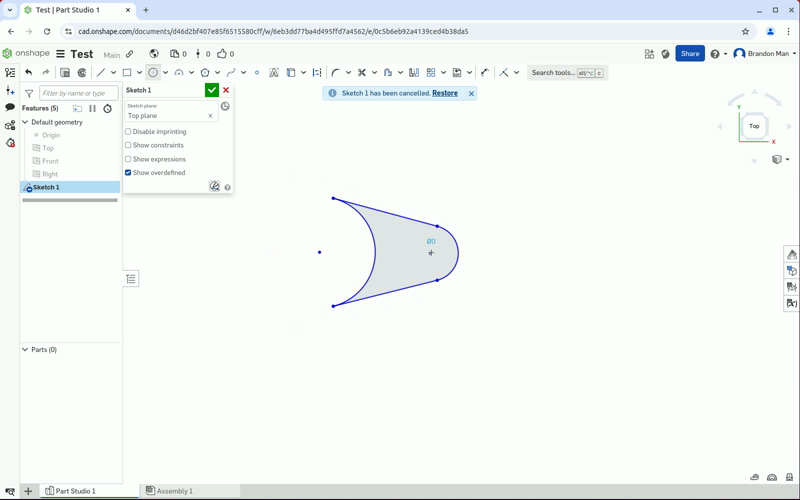
scroll(-6)
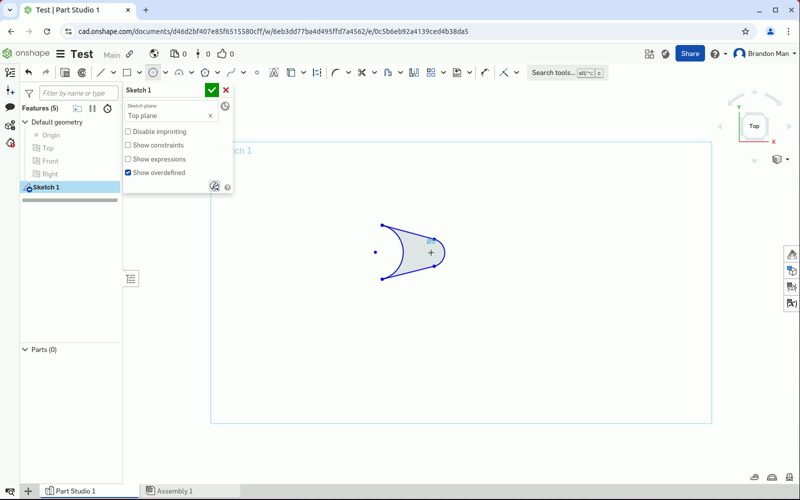
key_up(shift)
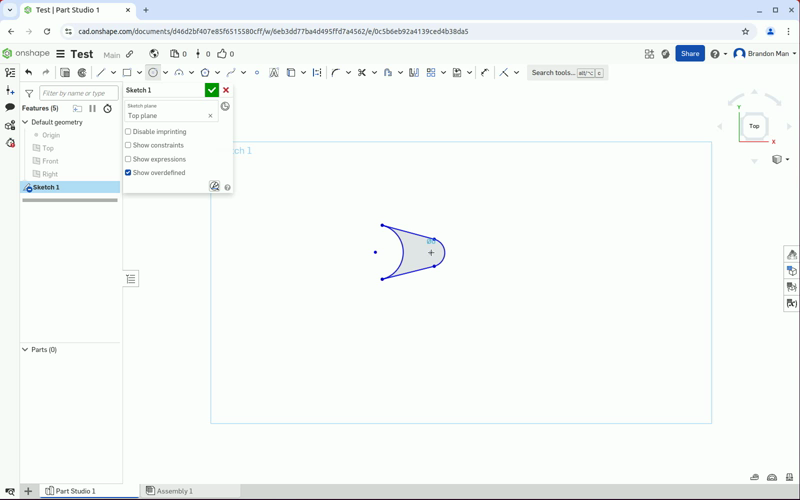
mouse_move(438, 252)
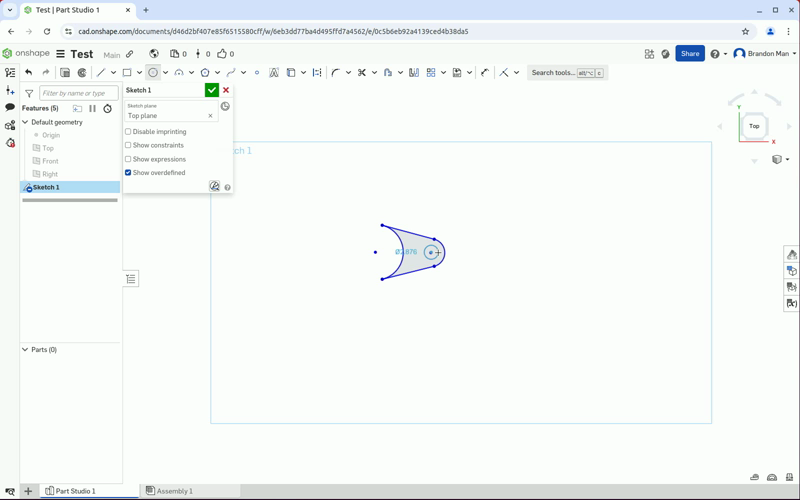
click(438, 252)
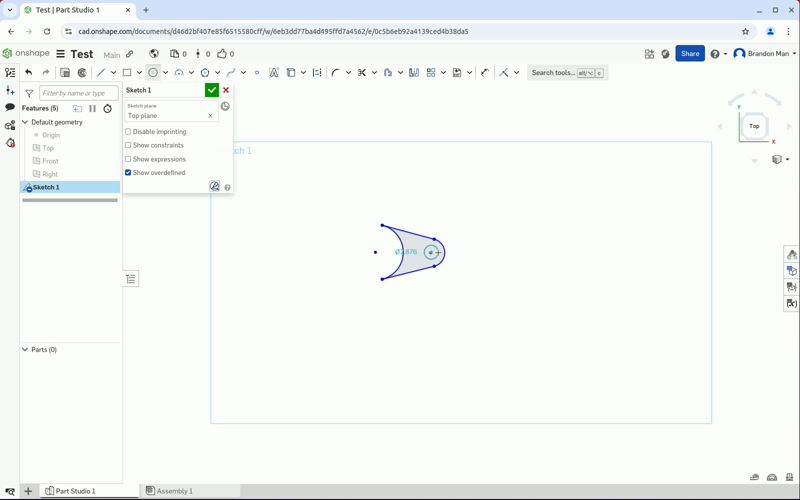
key(esc)
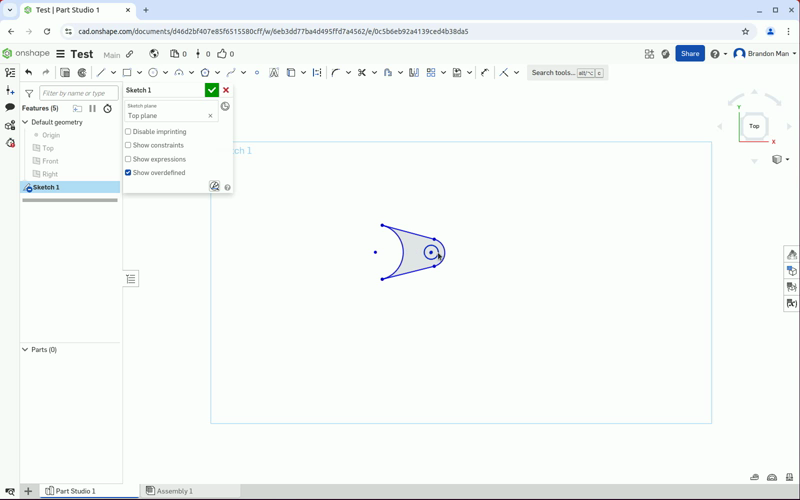
mouse_move(428, 262)
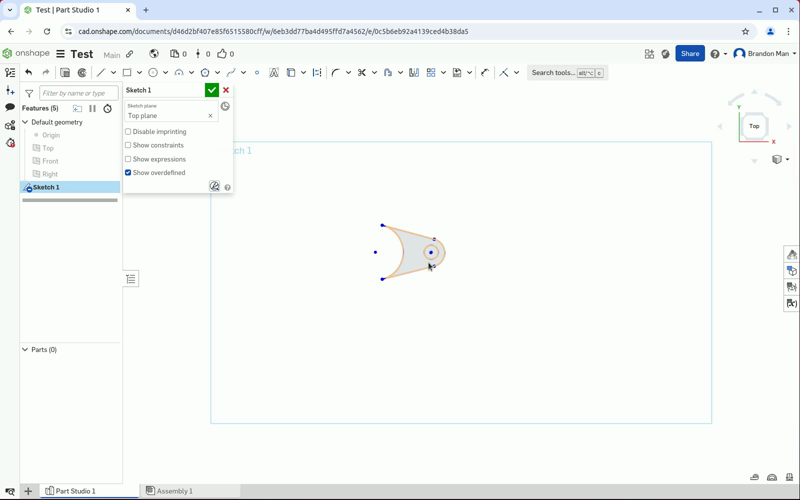
scroll(6)
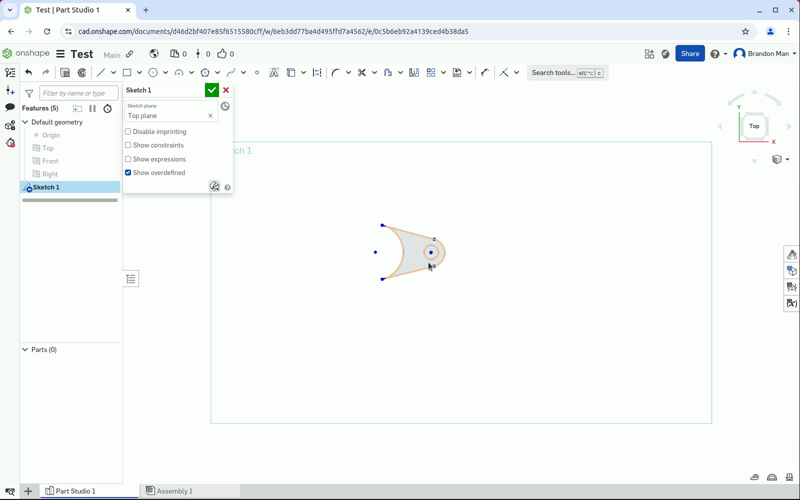
scroll(6)
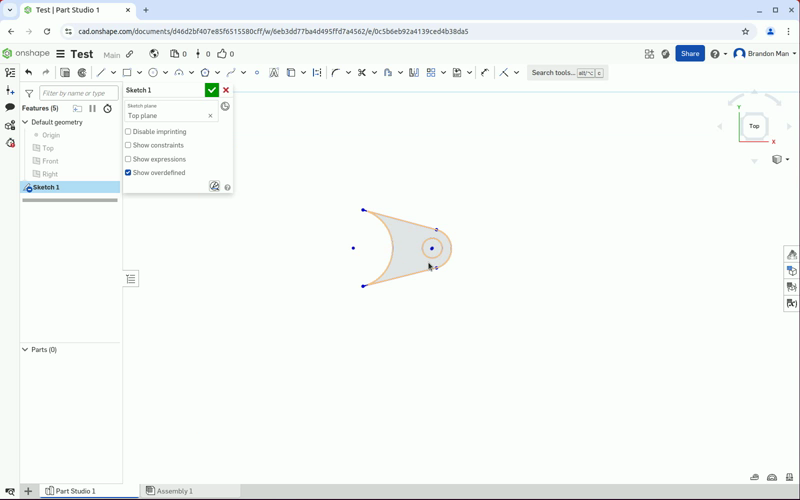
scroll(6)
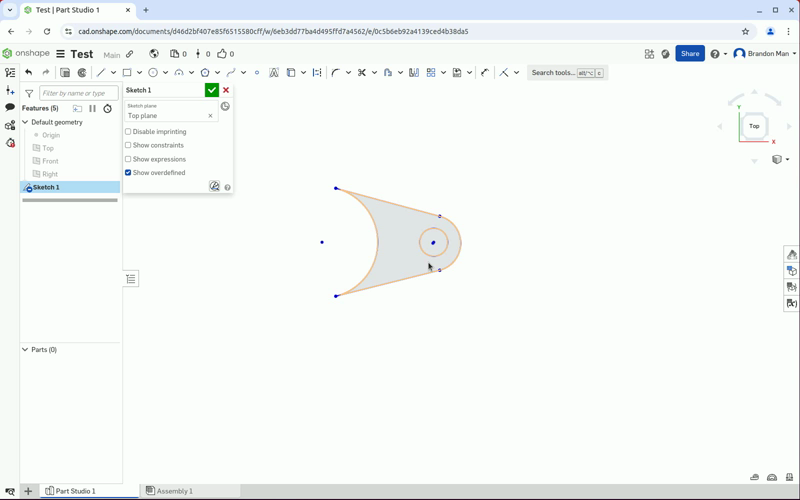
scroll(6)
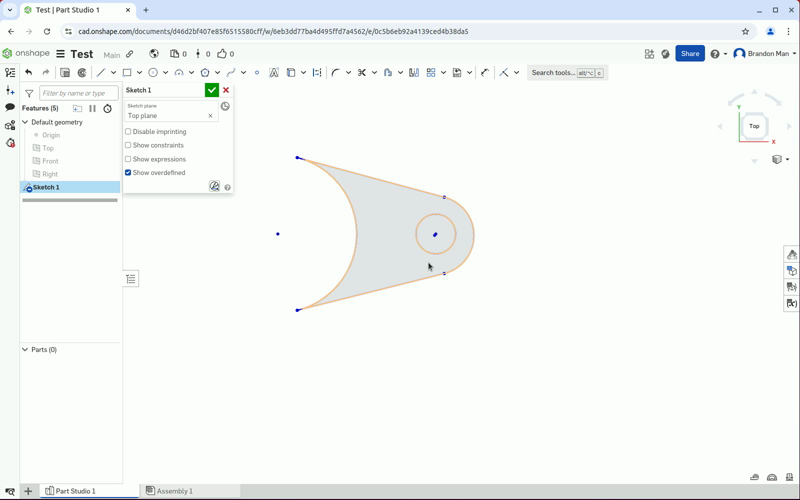
scroll(6)
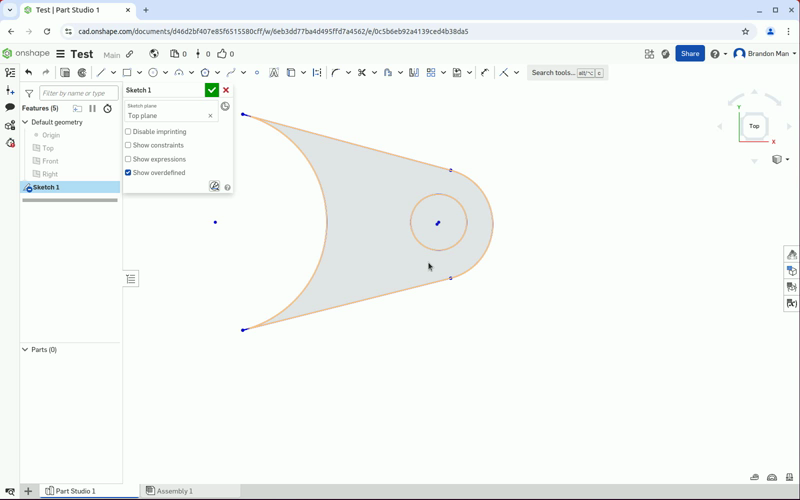
scroll(6)
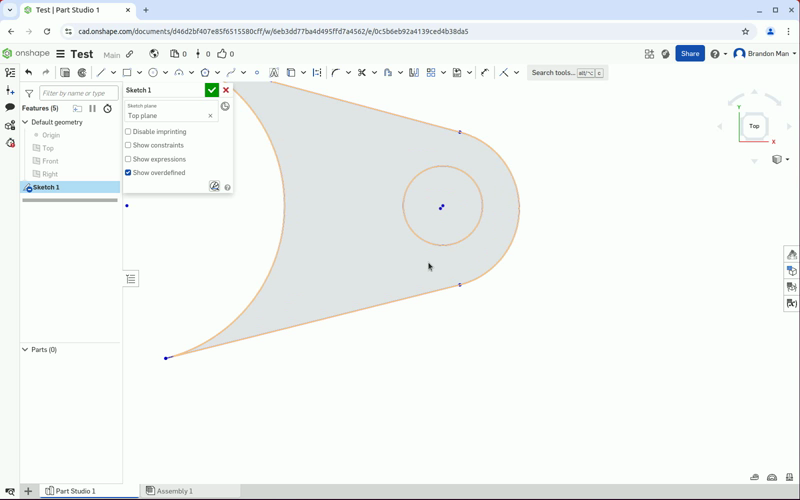
scroll(6)
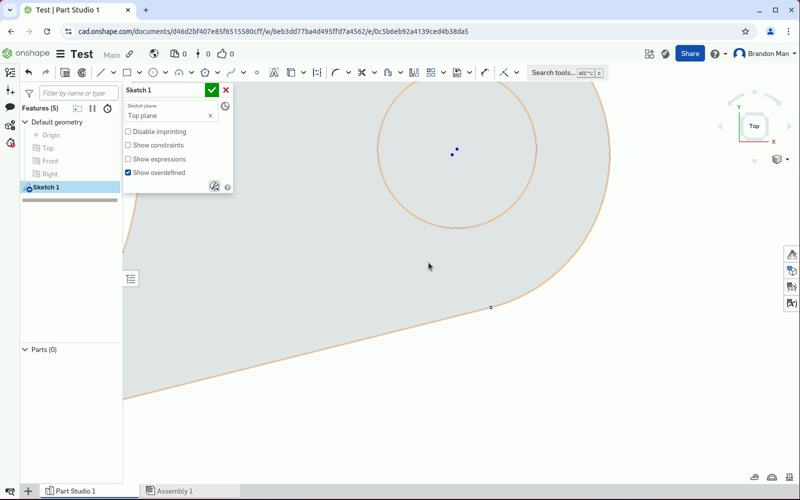
click(428, 262)
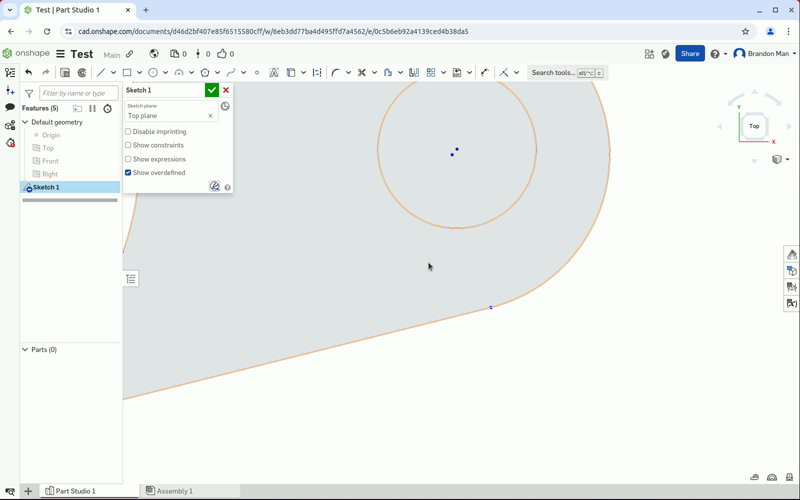
scroll(-6)
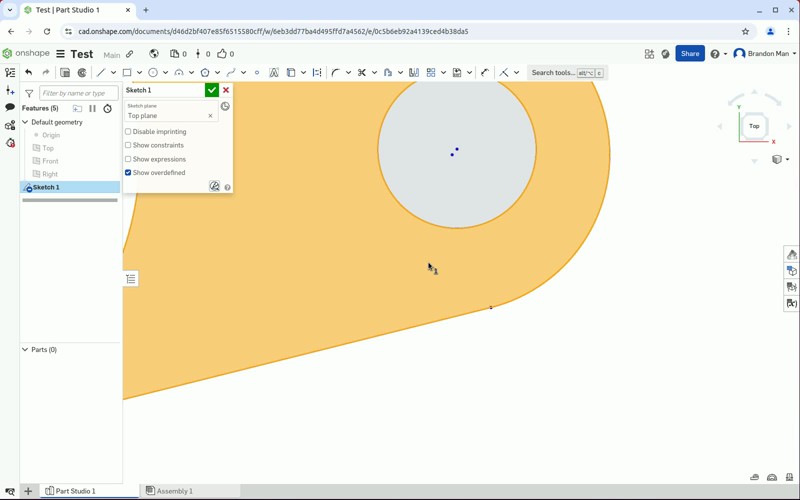
scroll(-6)
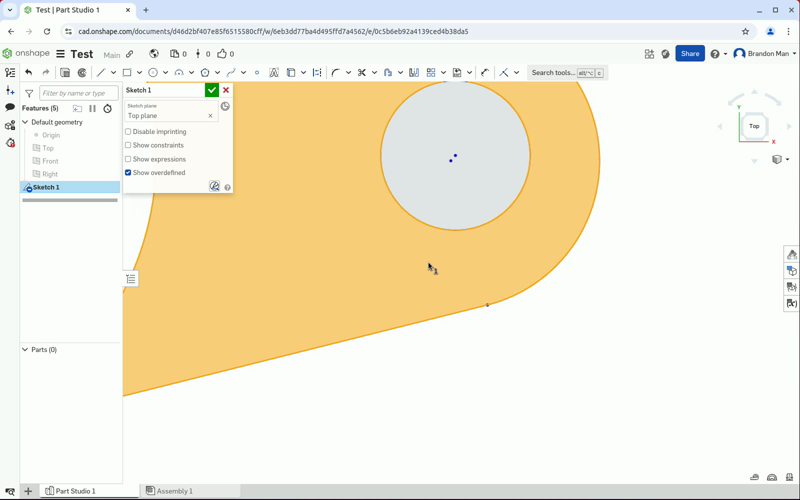
scroll(-6)
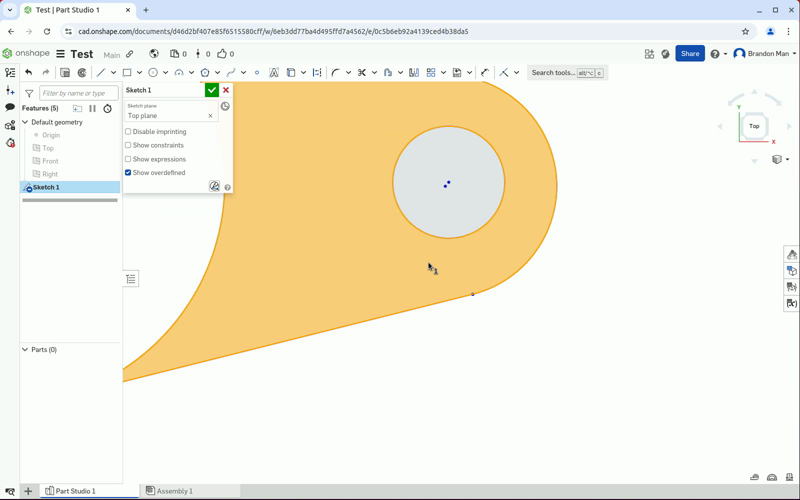
scroll(-6)
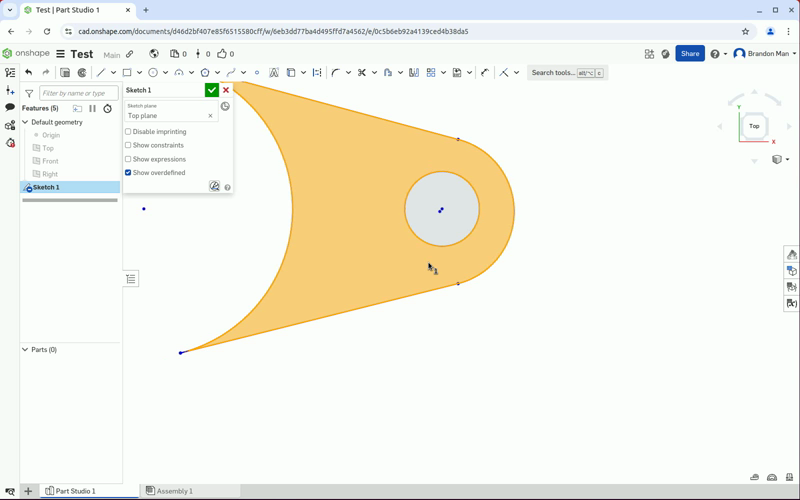
scroll(-6)
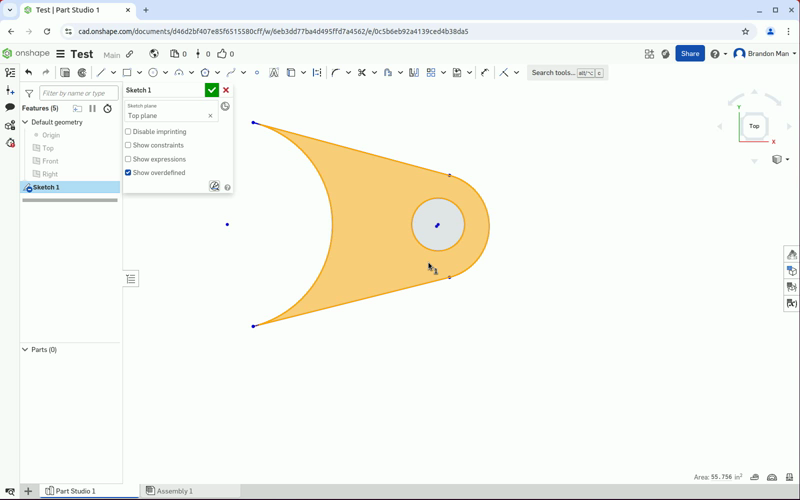
scroll(-6)
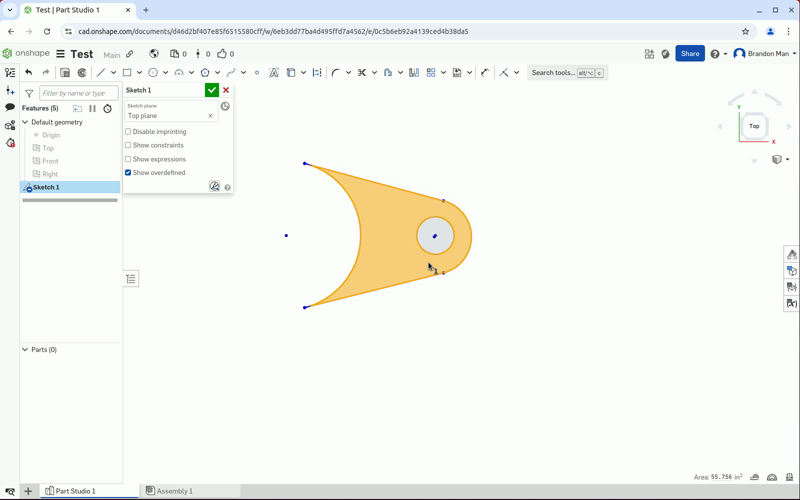
scroll(-6)
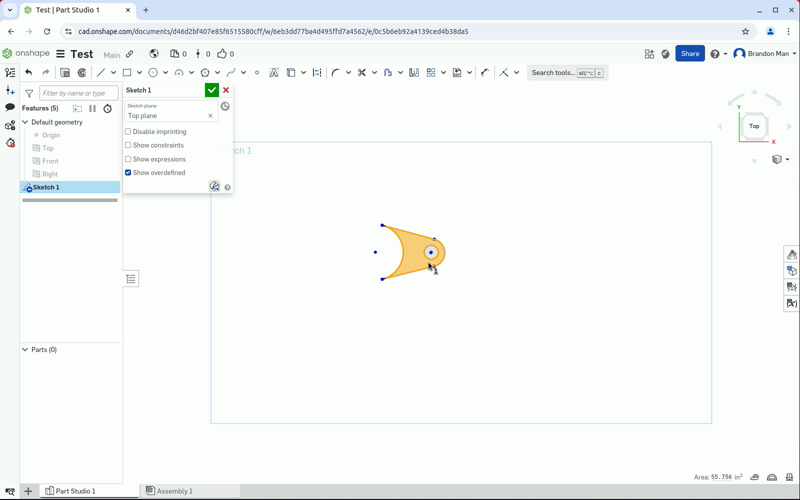
mouse_move(73, 352)
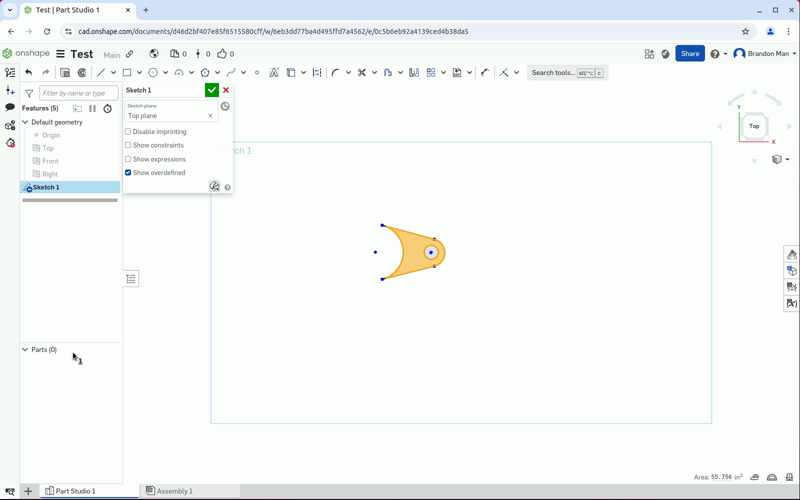
key(shift+y)
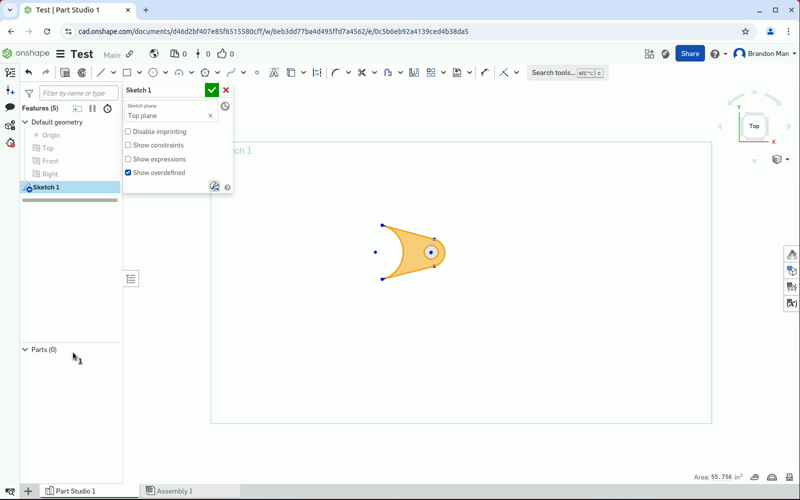
key(shift+e)
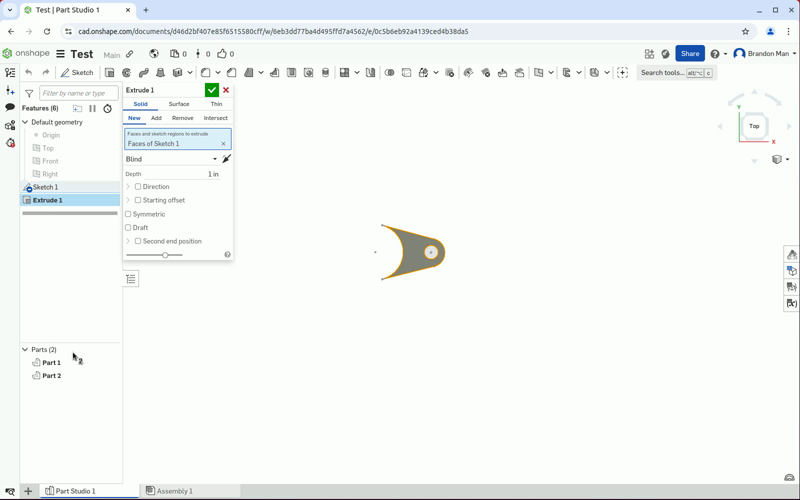
mouse_move(143, 106)
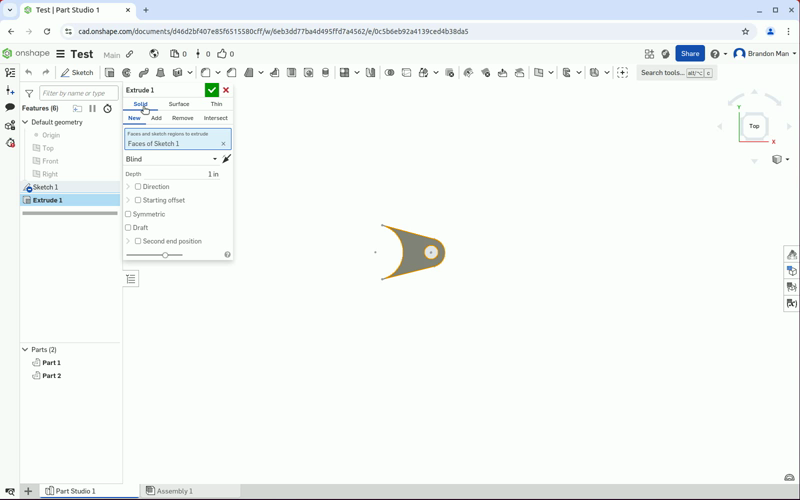
click(143, 106)
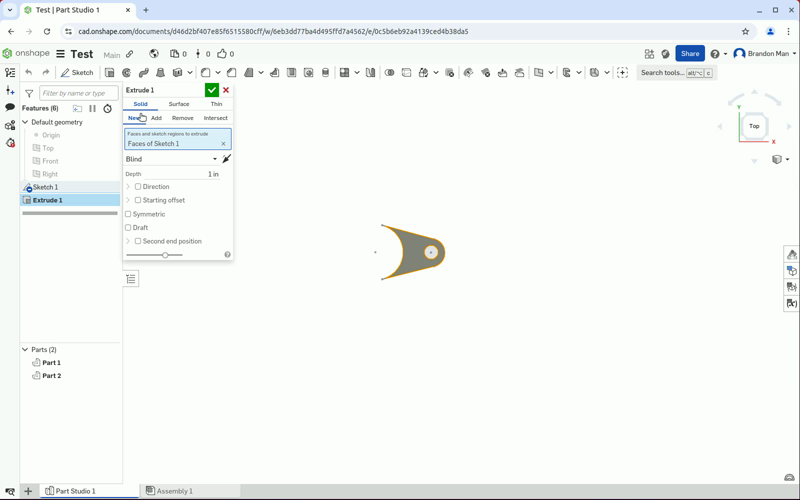
mouse_move(137, 120)
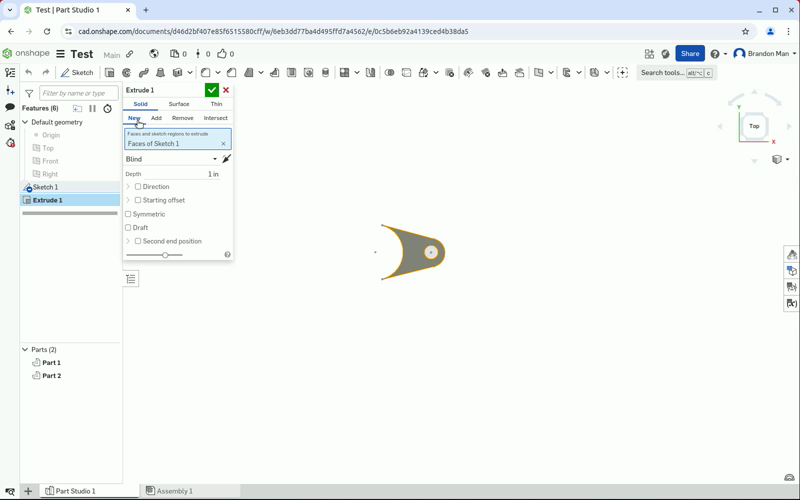
click(137, 120)
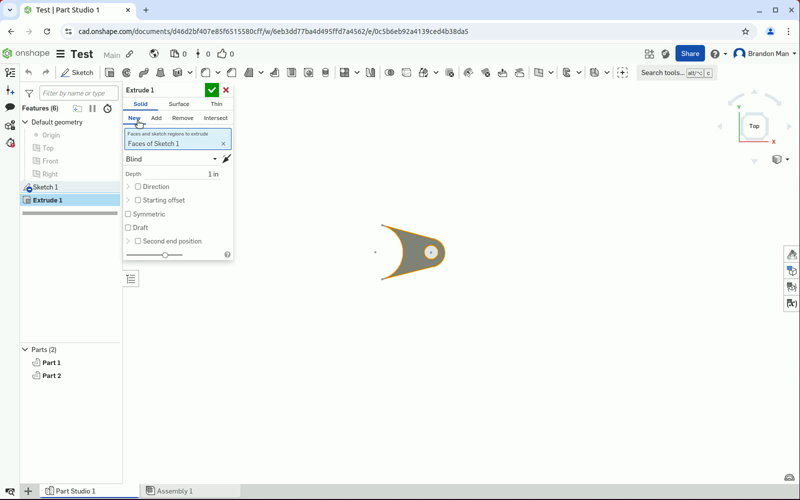
key(tab, 4)
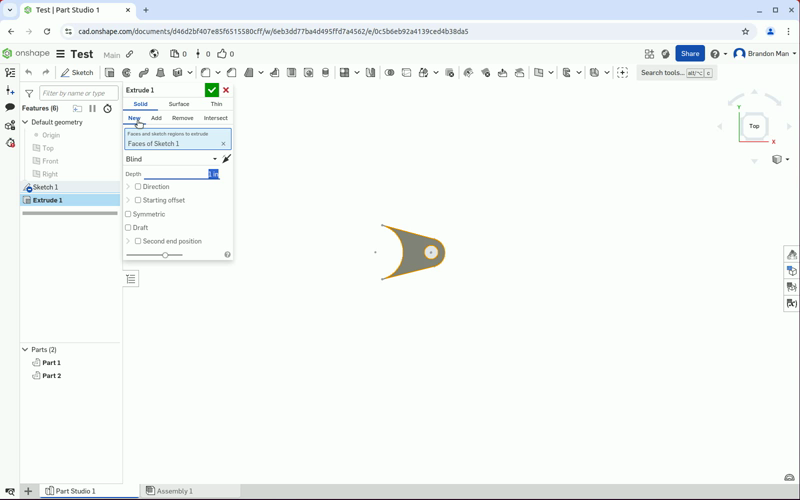
text(4.333)
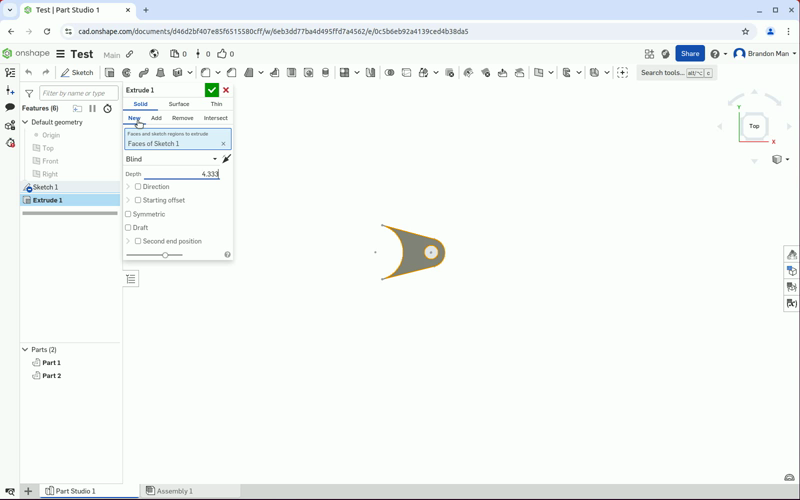
key(enter)
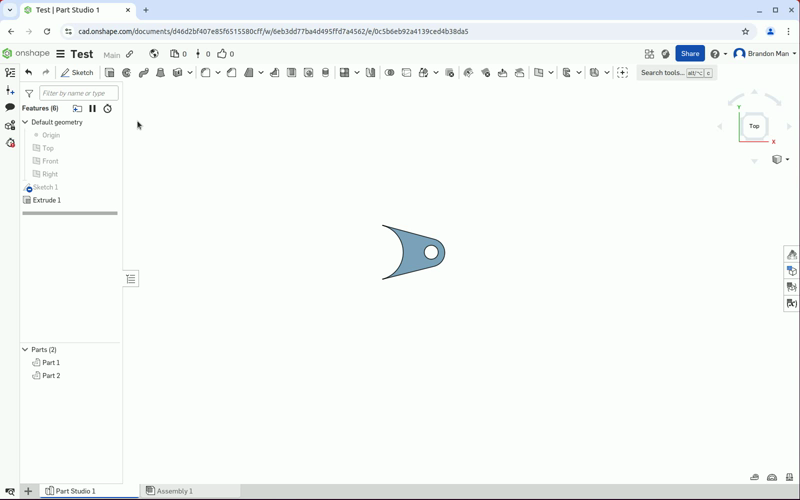
key(shift+h)
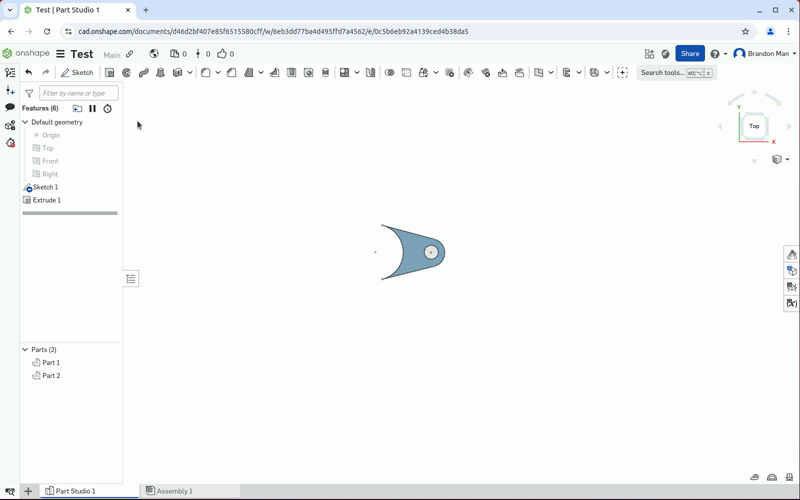
key(shift+h)
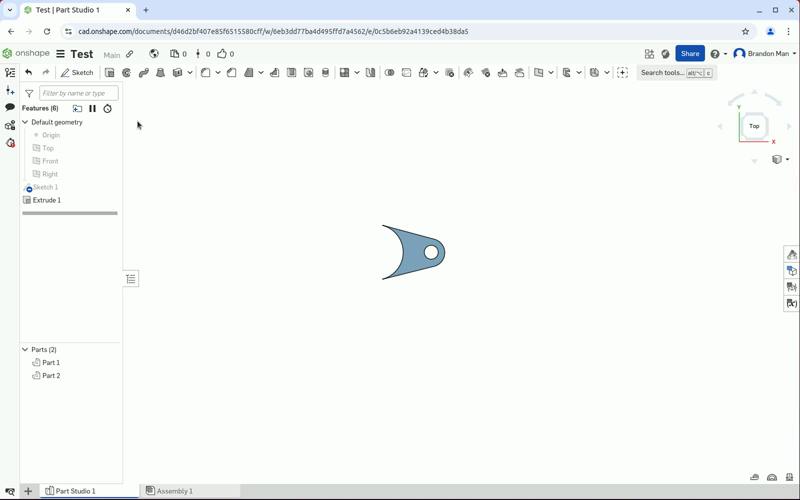
mouse_move(73, 189)
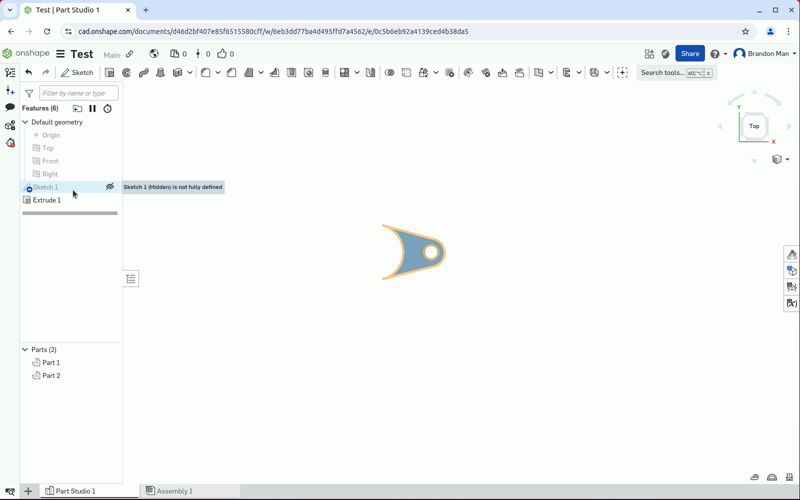
click(73, 189)
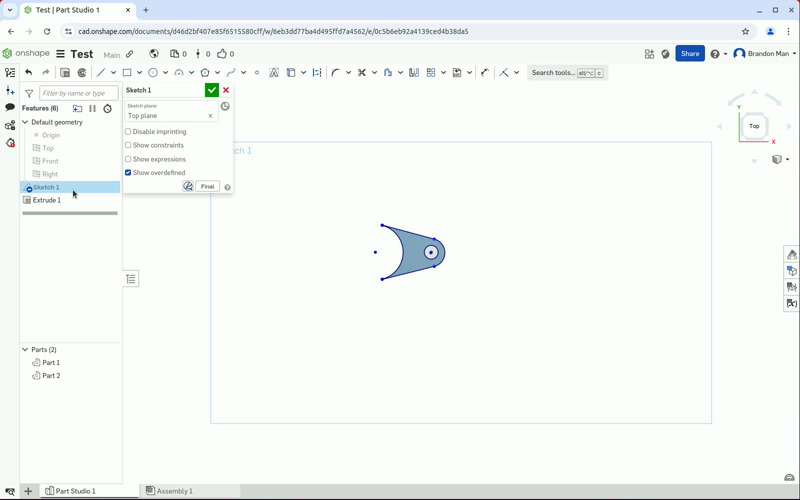
mouse_move(229, 92)
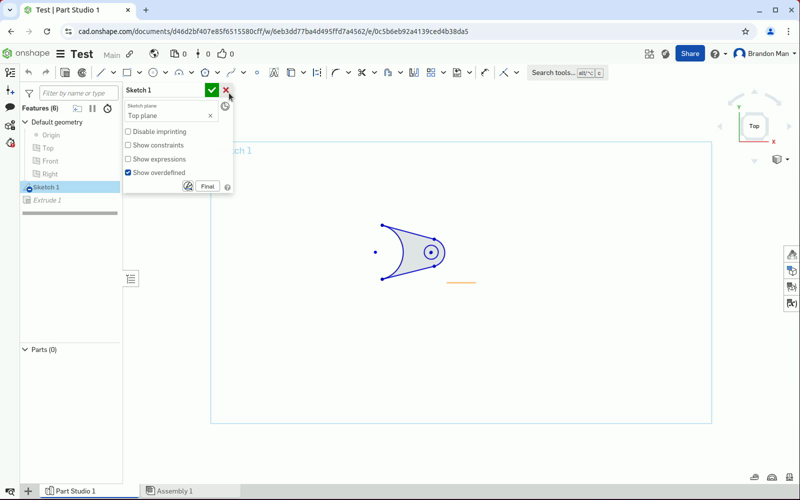
click(229, 92)
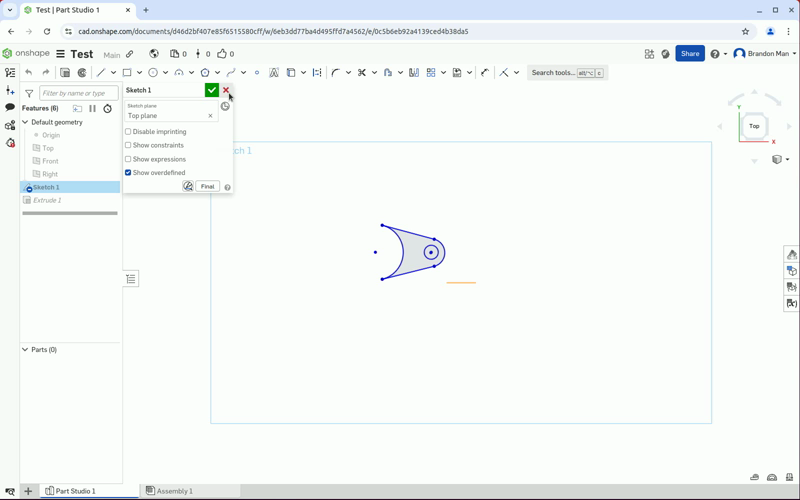
key(shift+s)
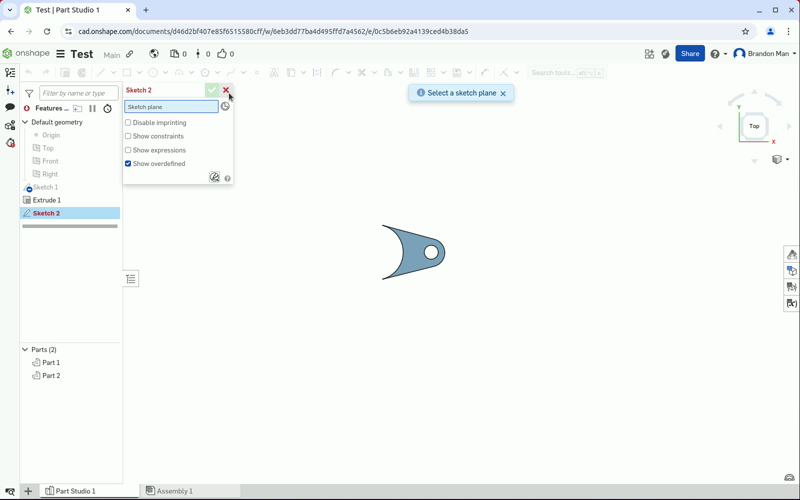
mouse_move(73, 150)
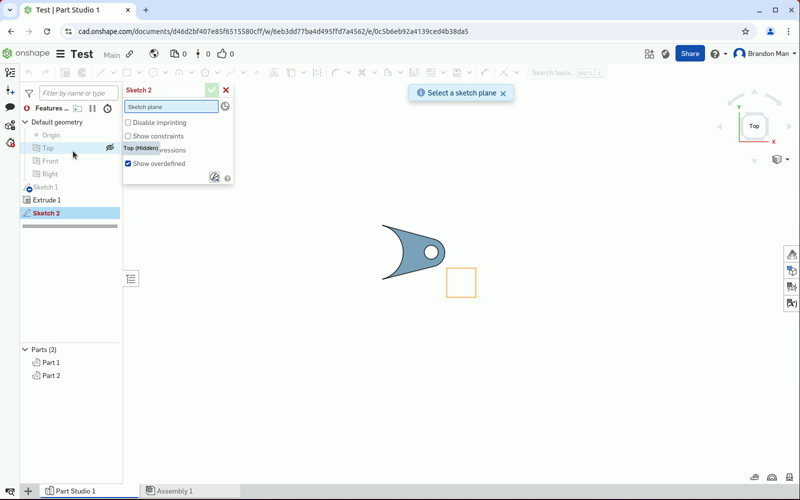
click(73, 150)
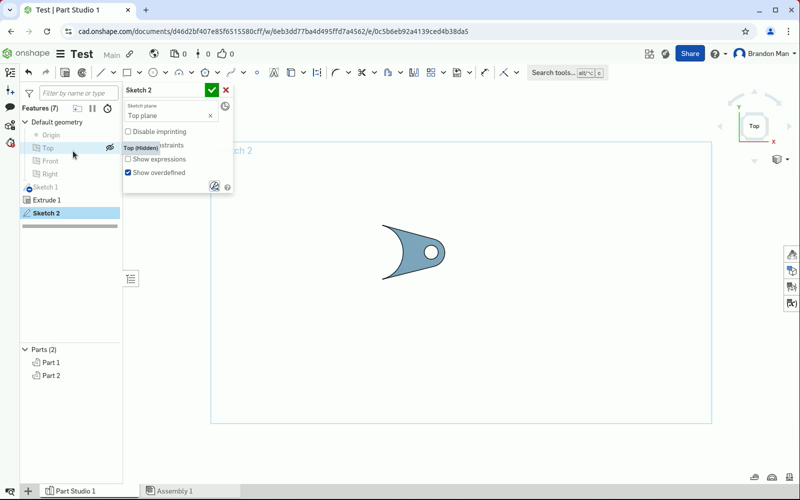
mouse_move(73, 352)
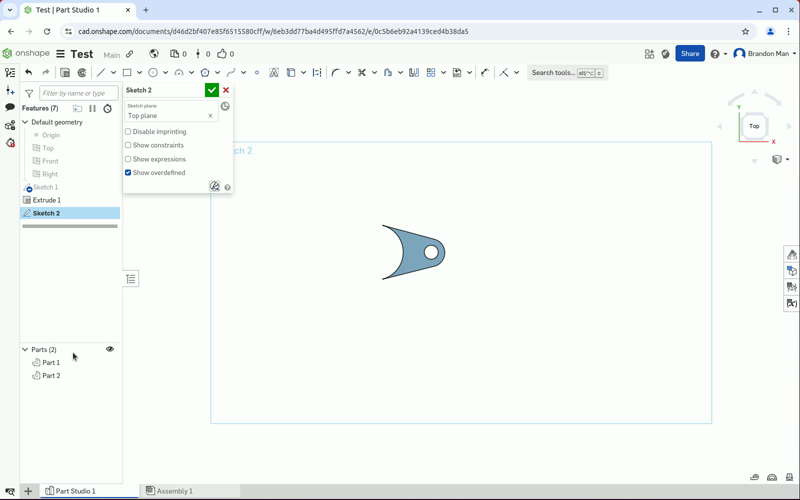
key(y)
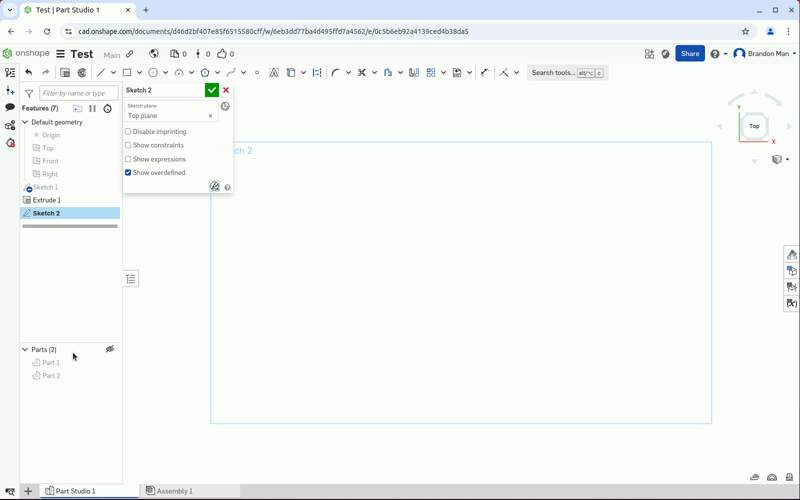
key(l)
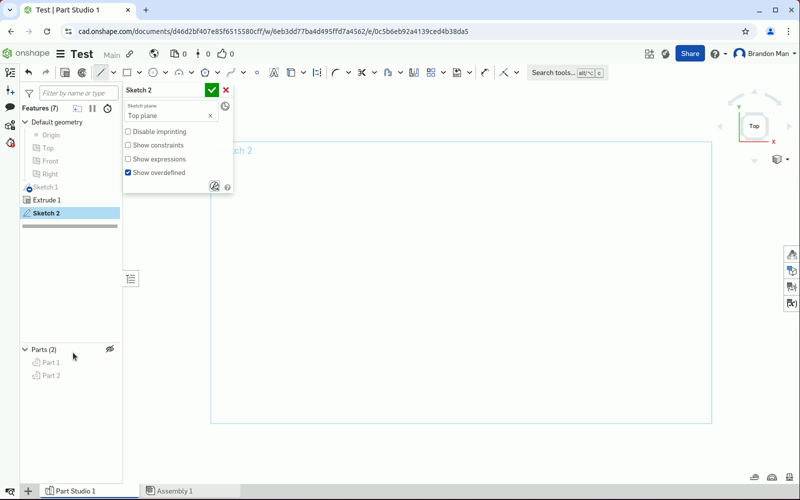
key_down(shift)
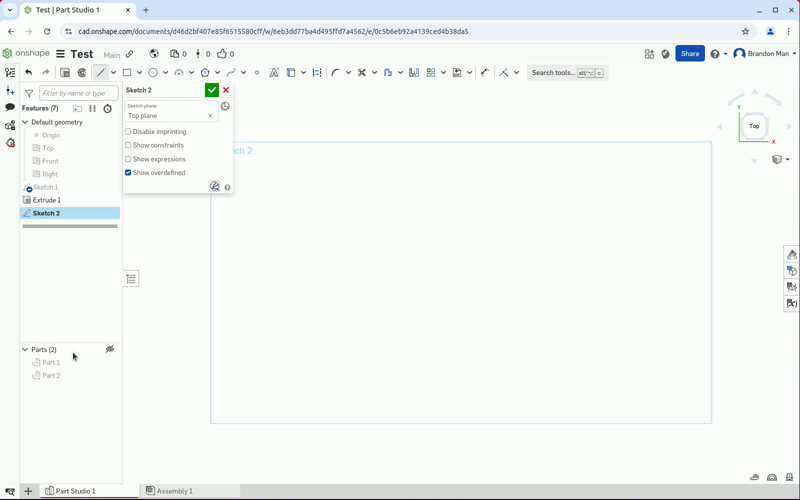
mouse_move(382, 279)
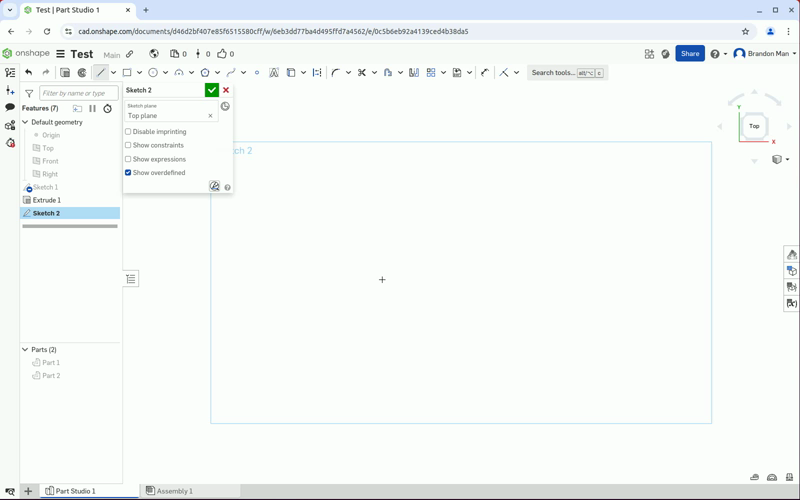
click(382, 279)
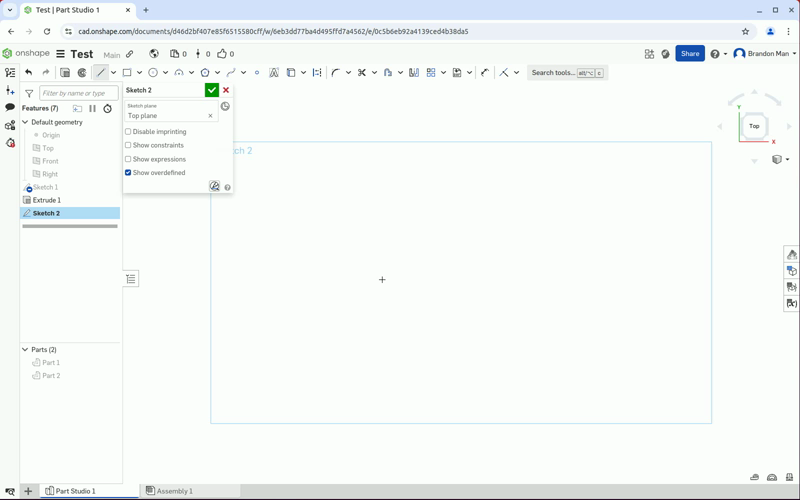
key_up(shift)
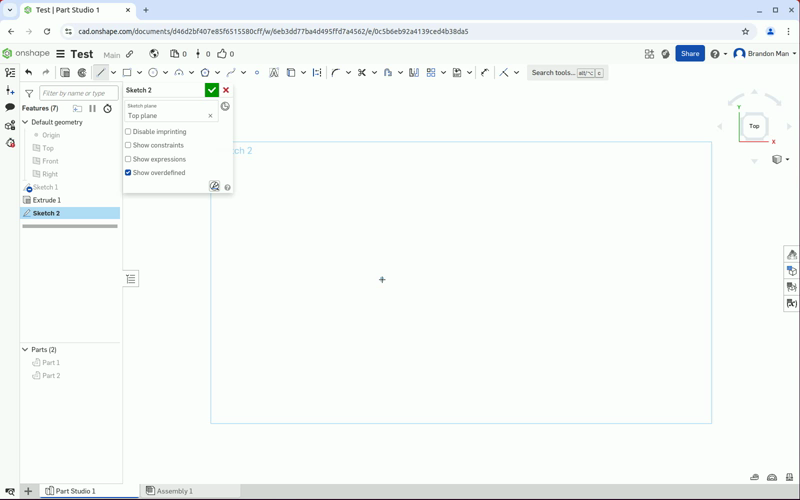
key_down(shift)
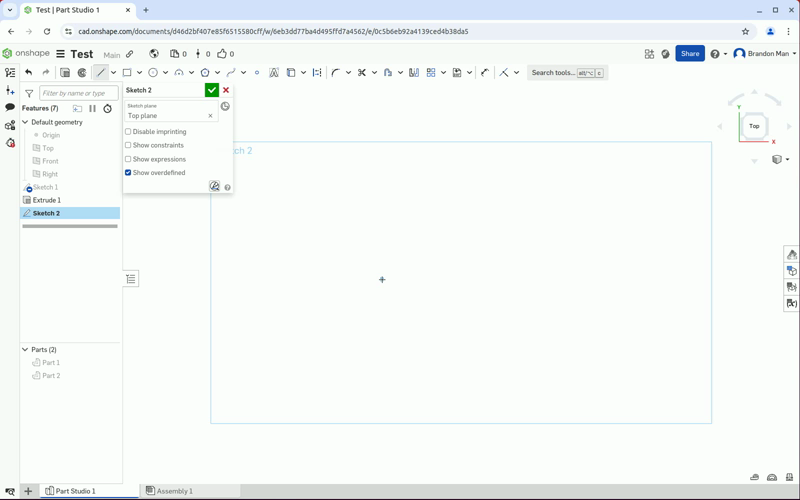
mouse_move(412, 279)
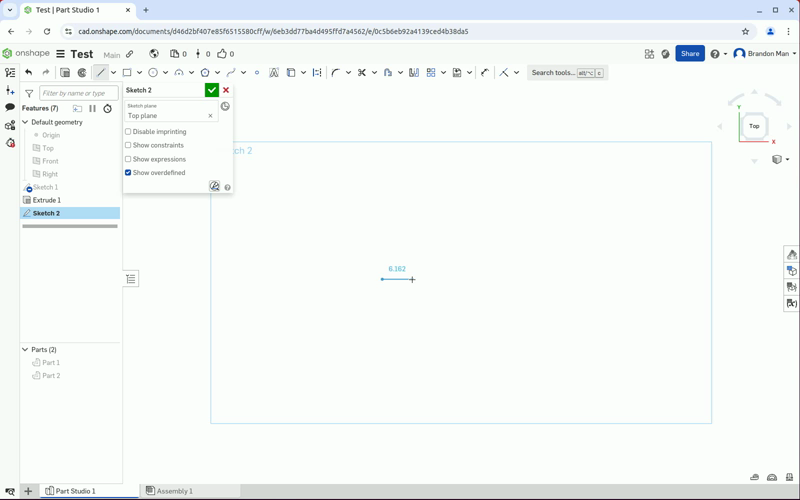
mouse_move(434, 266)
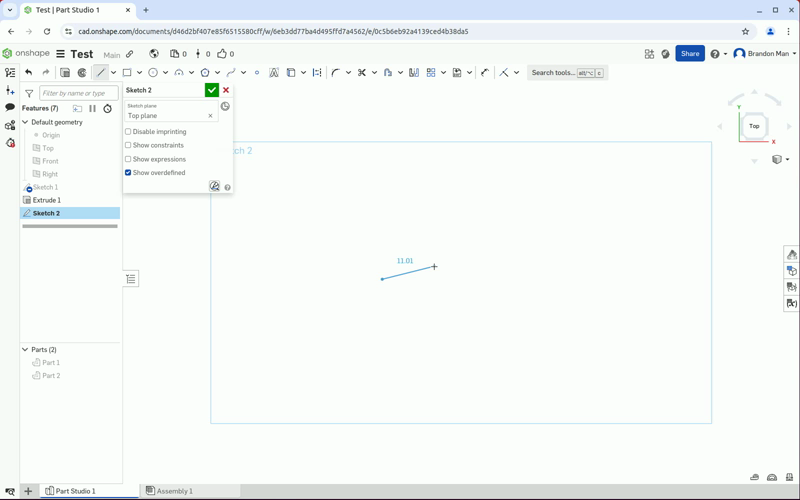
click(434, 266)
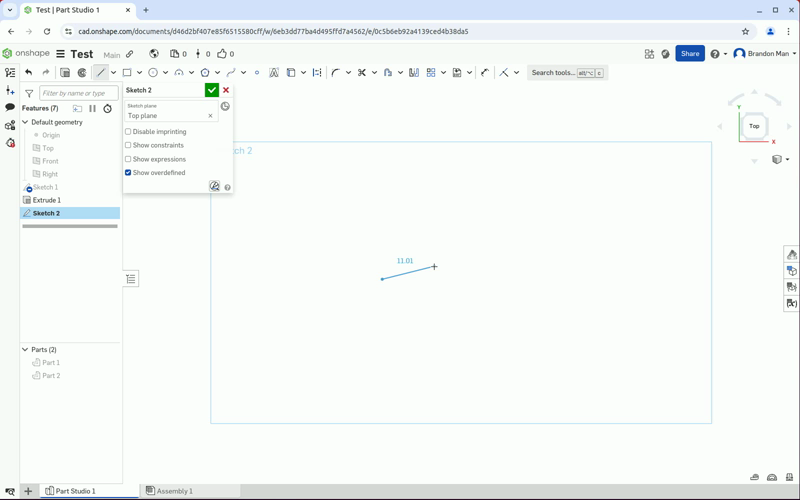
key_up(shift)
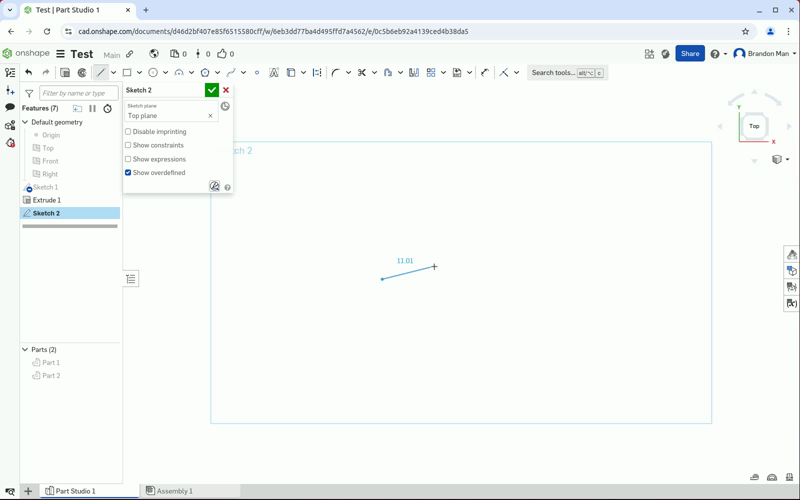
key(esc)
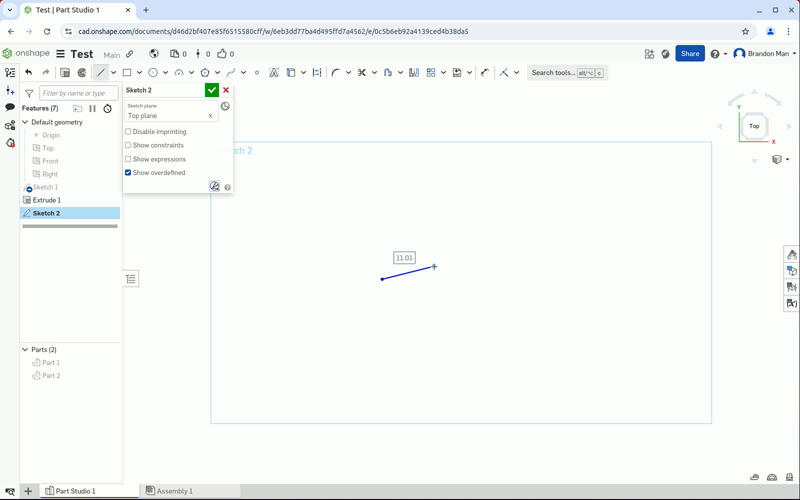
key(a)
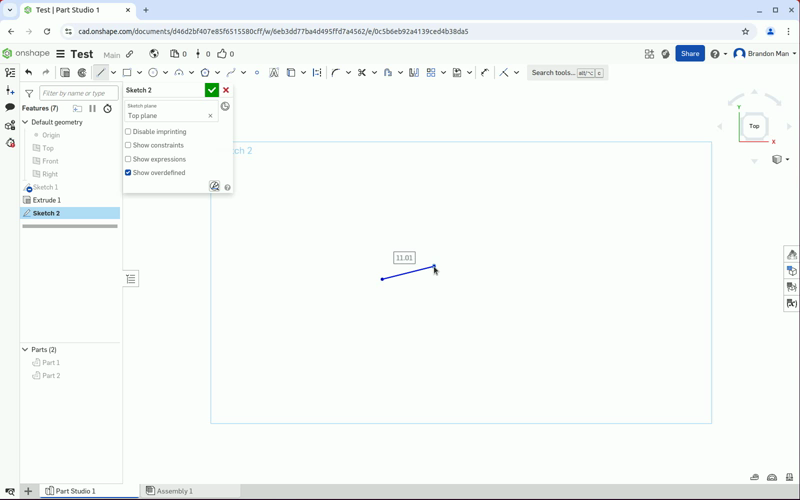
mouse_move(434, 266)
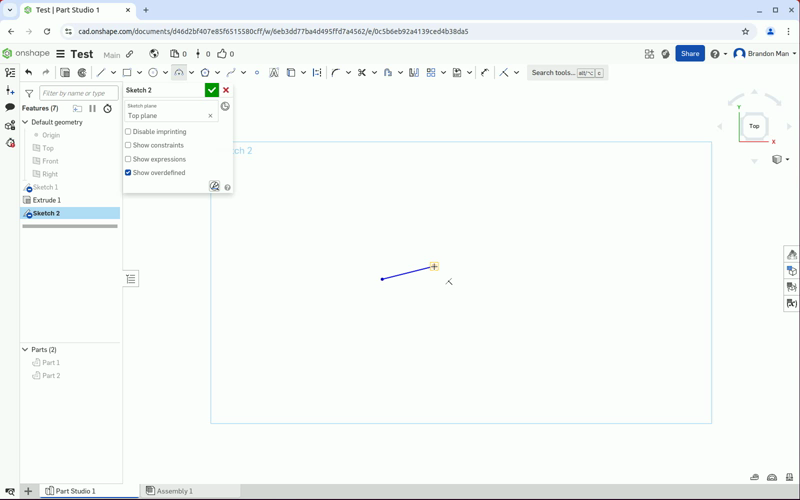
click(434, 266)
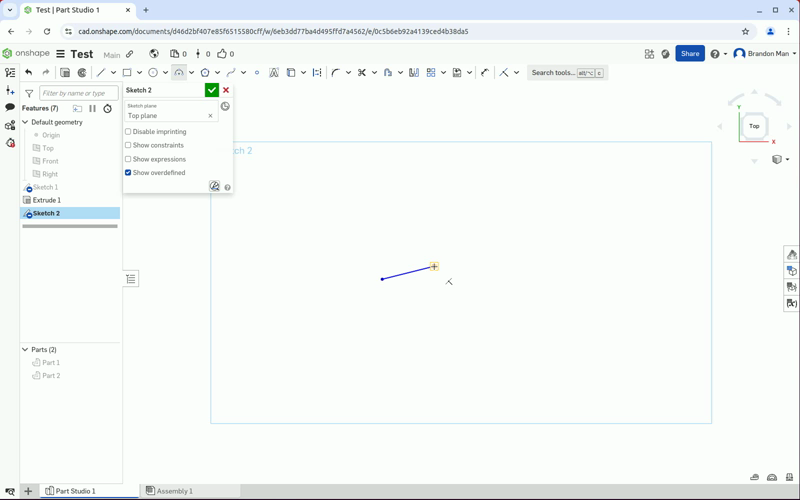
key_down(shift)
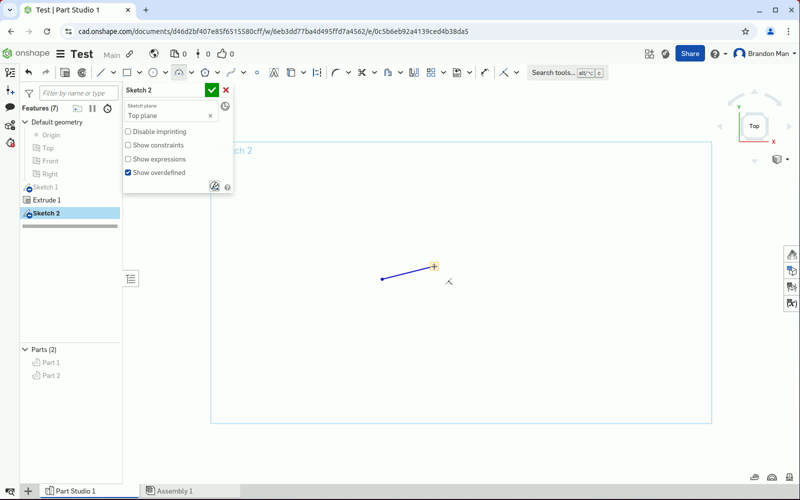
mouse_move(434, 239)
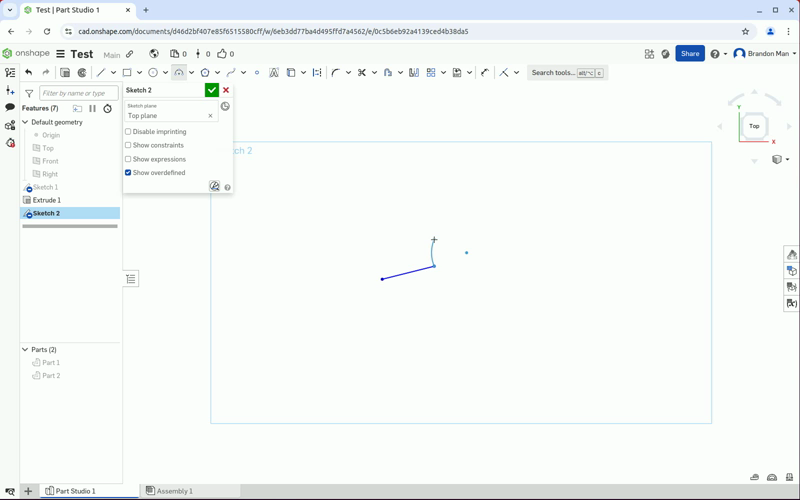
click(434, 239)
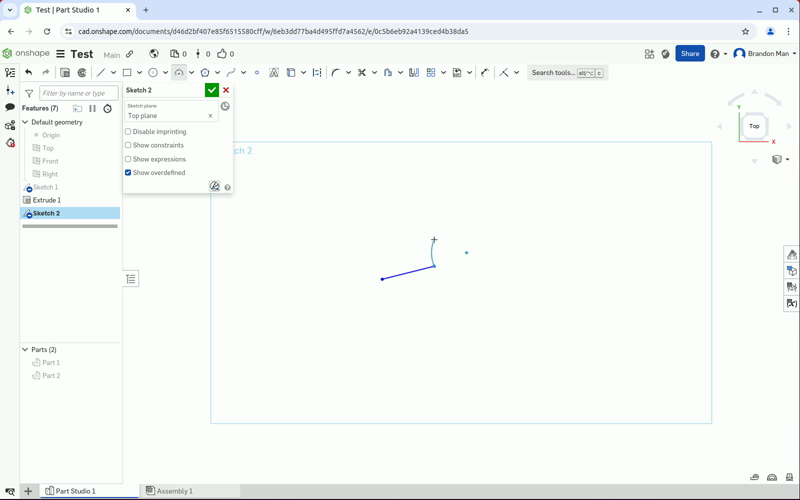
mouse_move(444, 252)
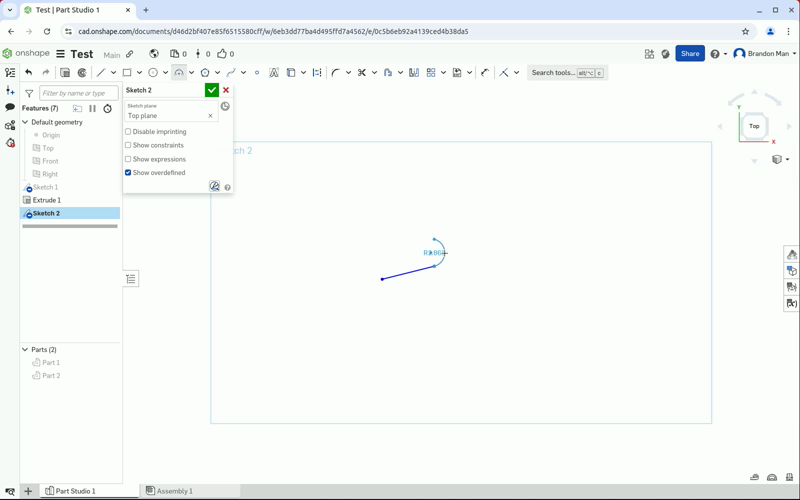
click(444, 252)
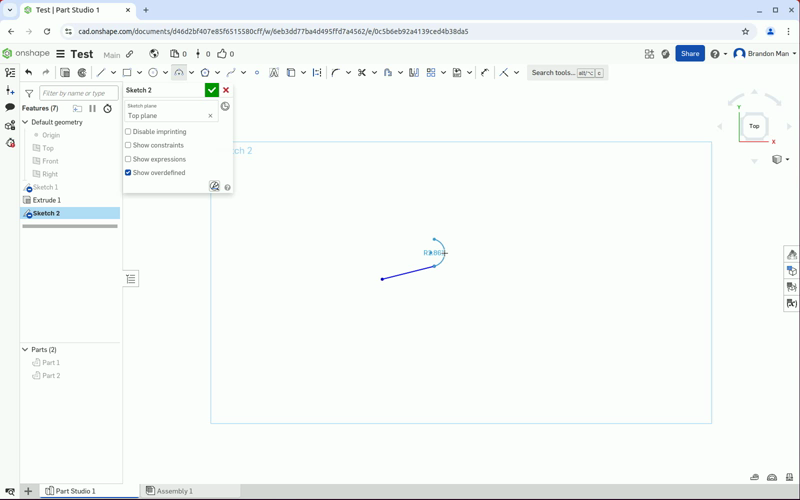
key_up(shift)
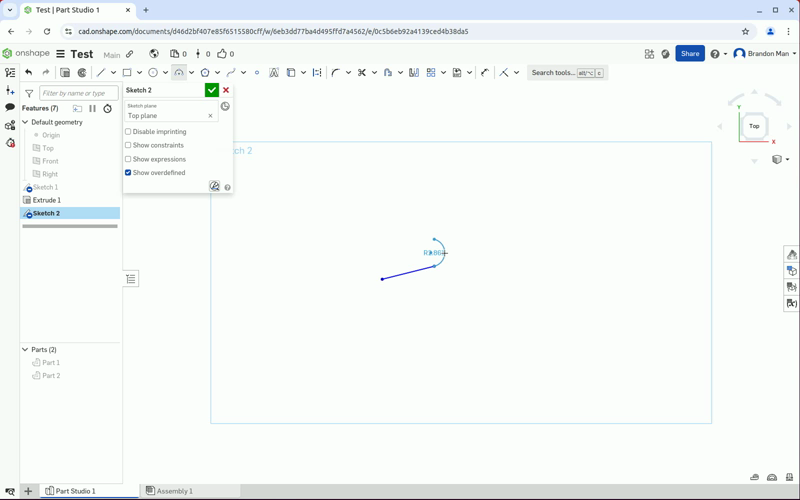
key(esc)
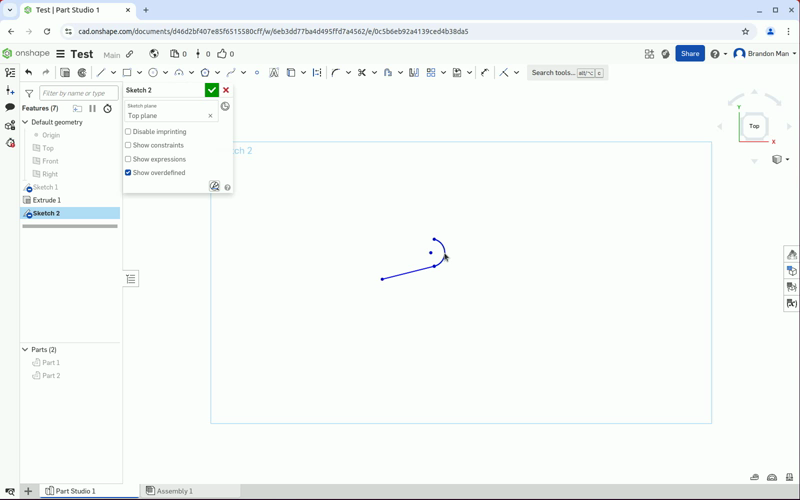
key(l)
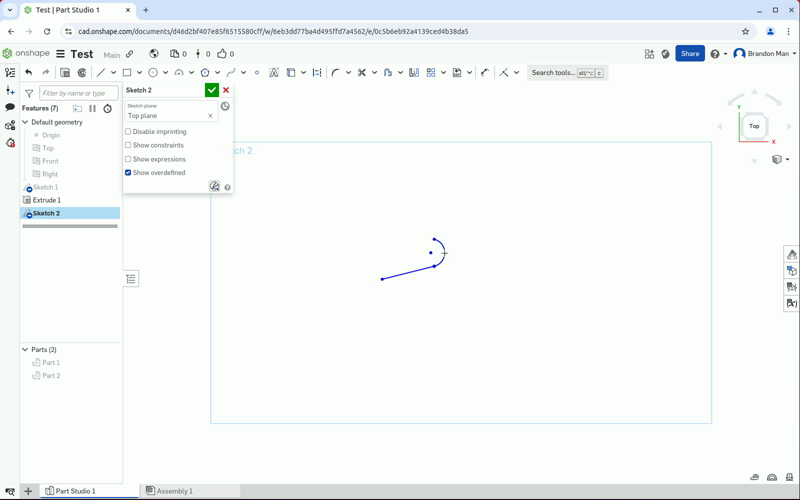
mouse_move(434, 239)
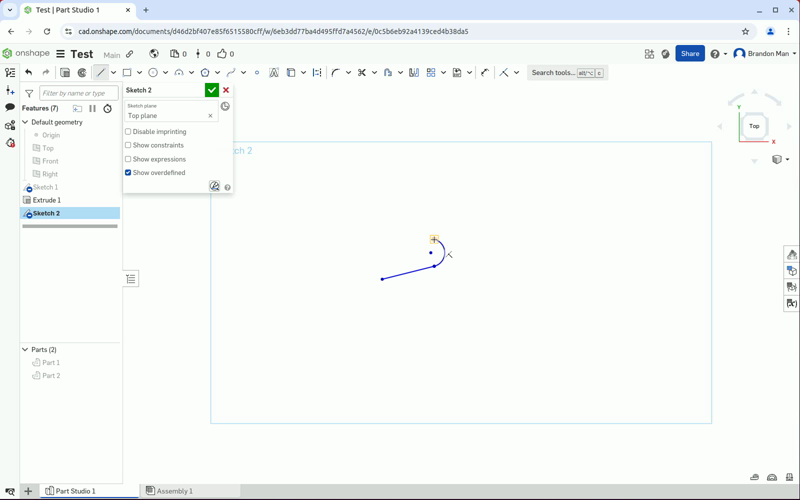
click(434, 239)
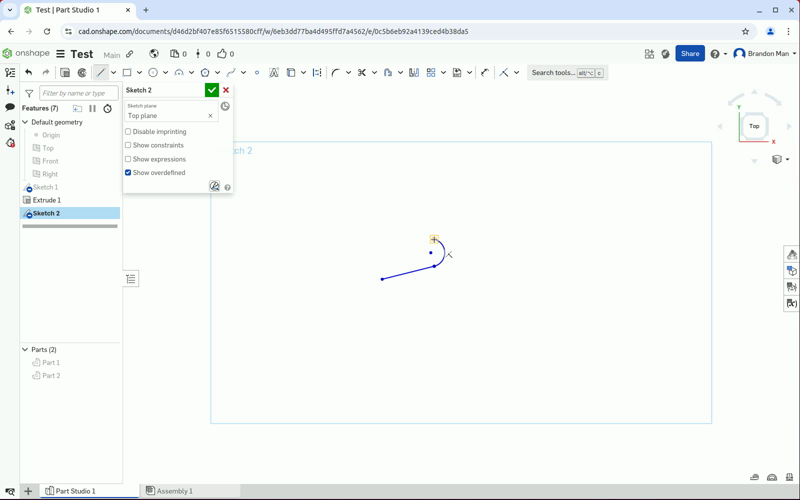
key_down(shift)
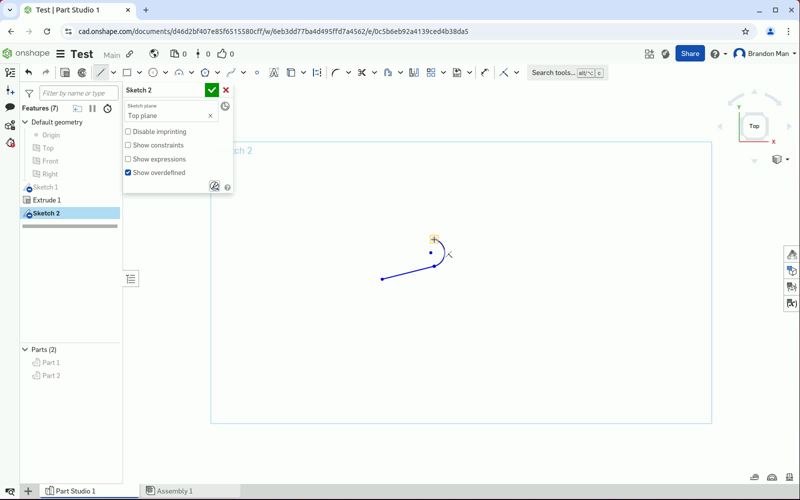
mouse_move(464, 239)
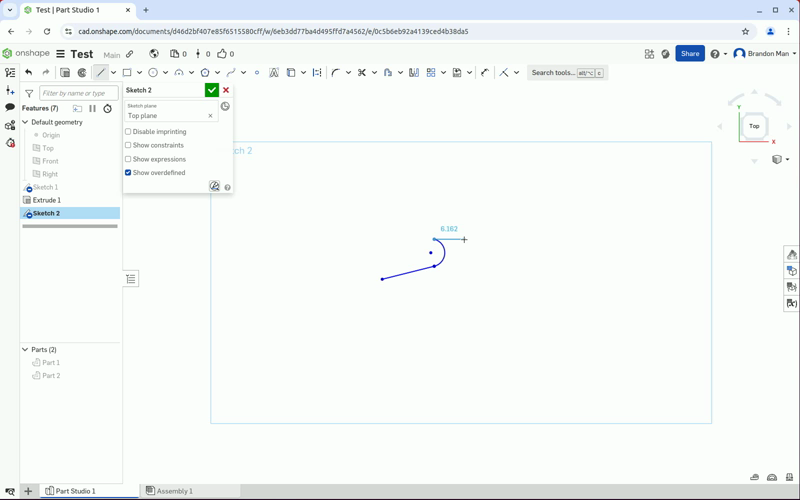
mouse_move(382, 225)
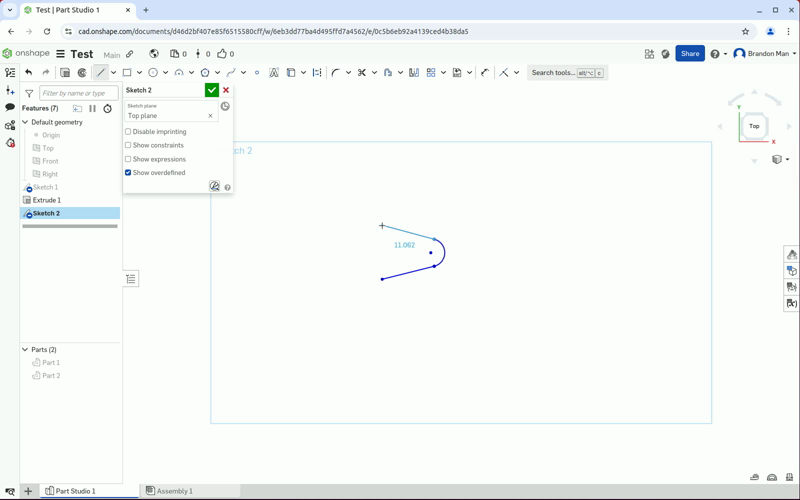
click(382, 225)
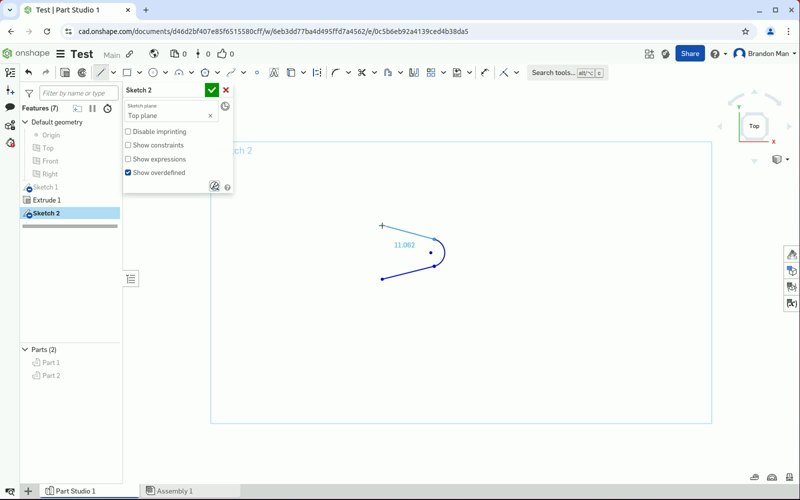
key_up(shift)
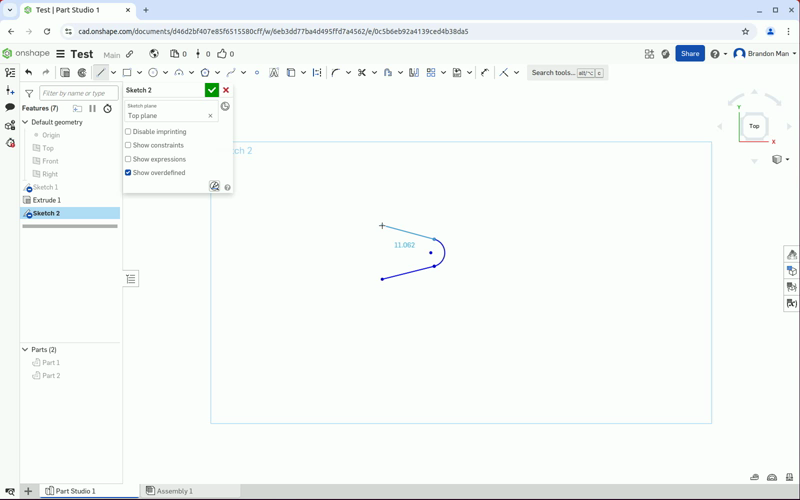
key(esc)
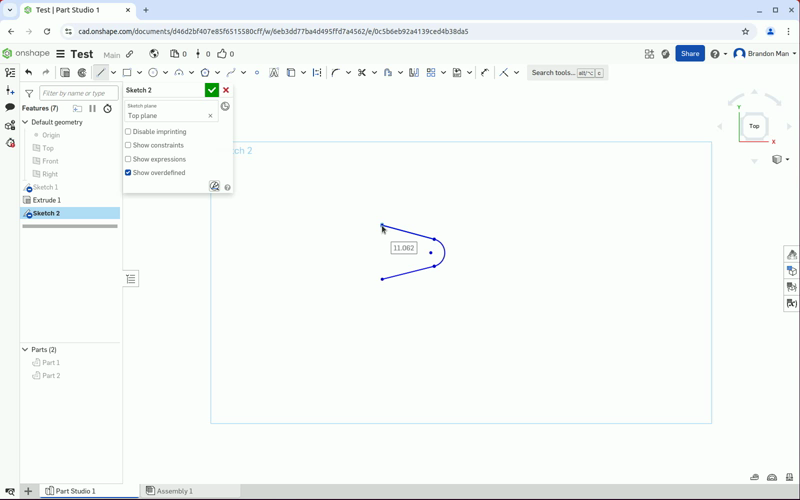
key(a)
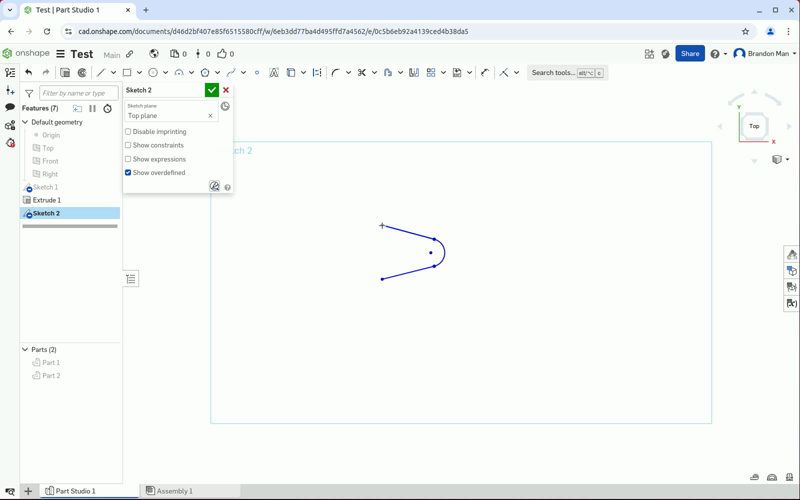
mouse_move(382, 225)
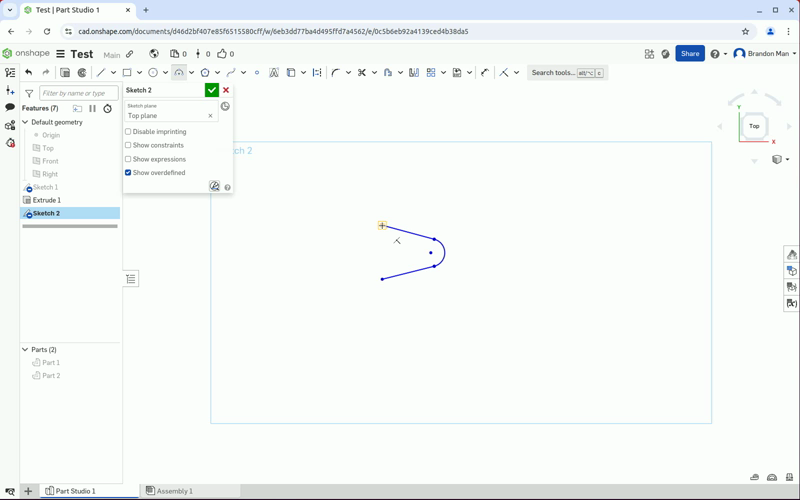
click(382, 225)
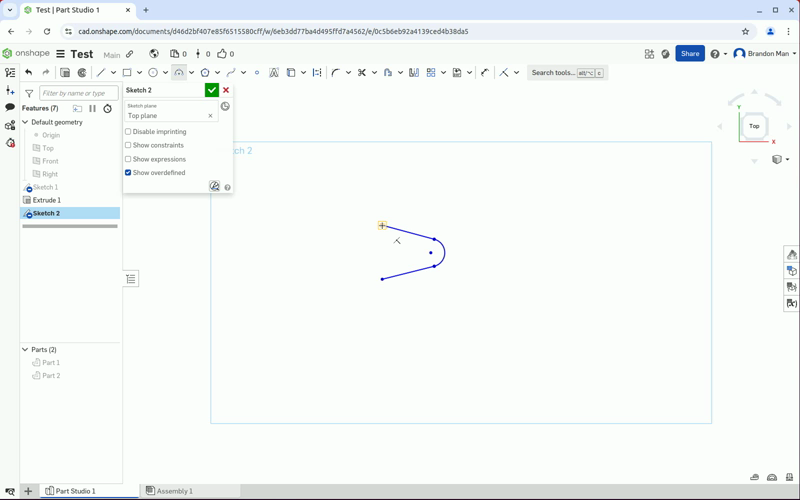
mouse_move(382, 279)
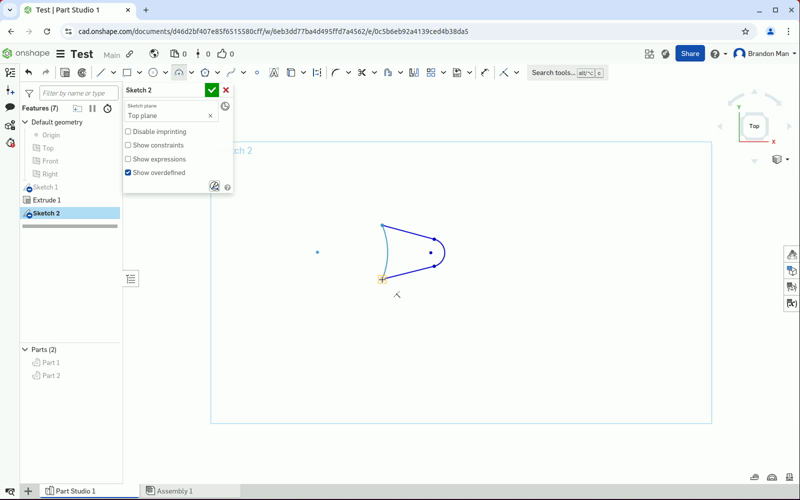
click(382, 279)
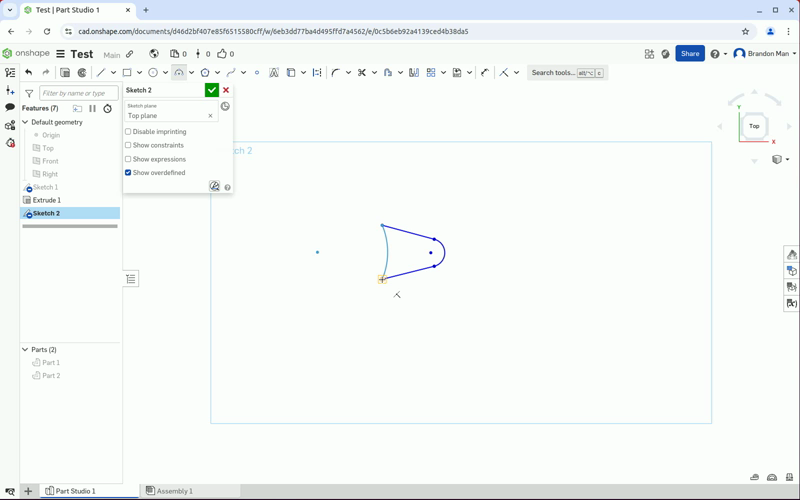
key_down(shift)
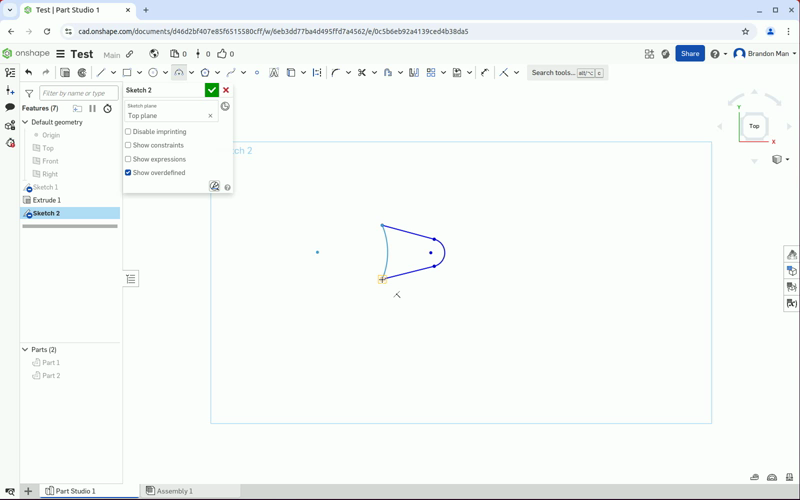
mouse_move(403, 252)
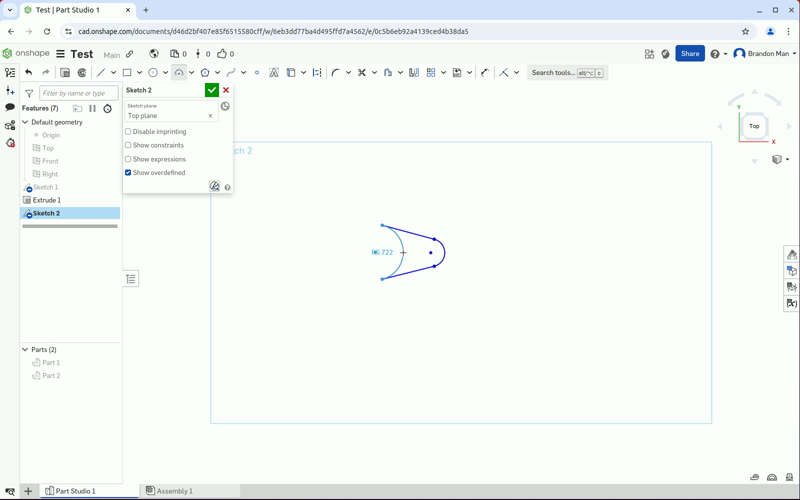
click(403, 252)
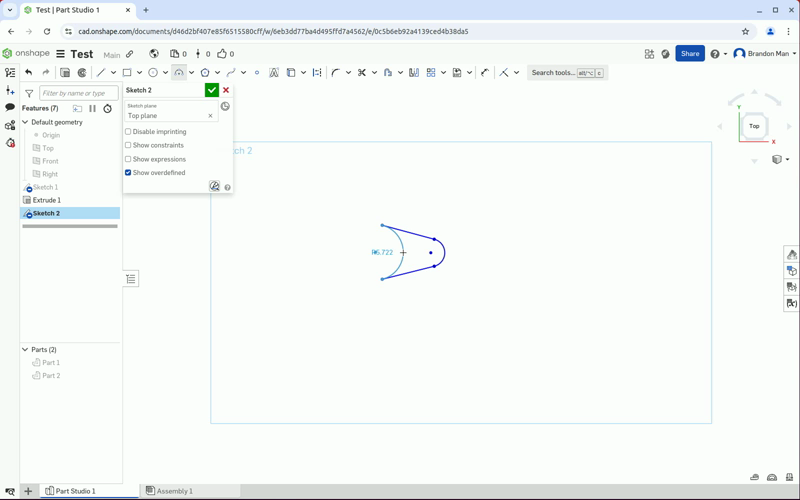
key_up(shift)
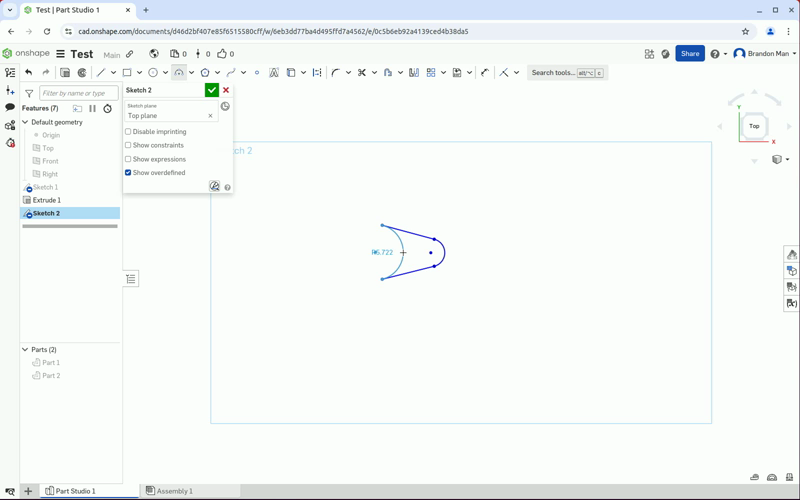
key(esc)
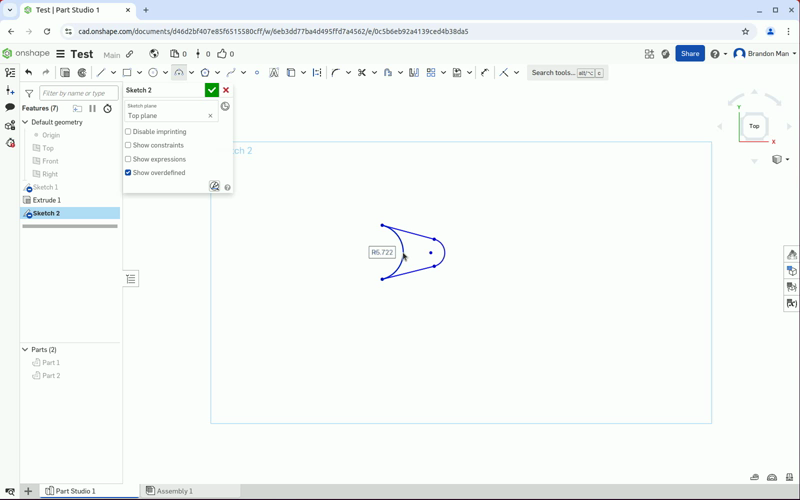
key(c)
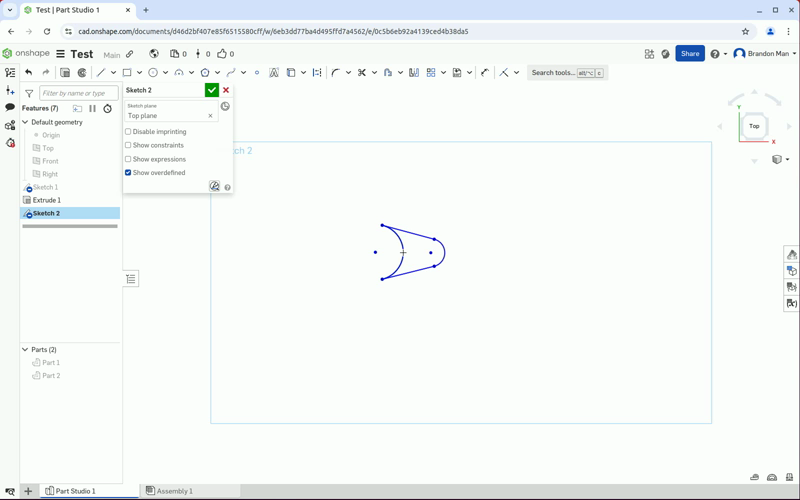
key_down(shift)
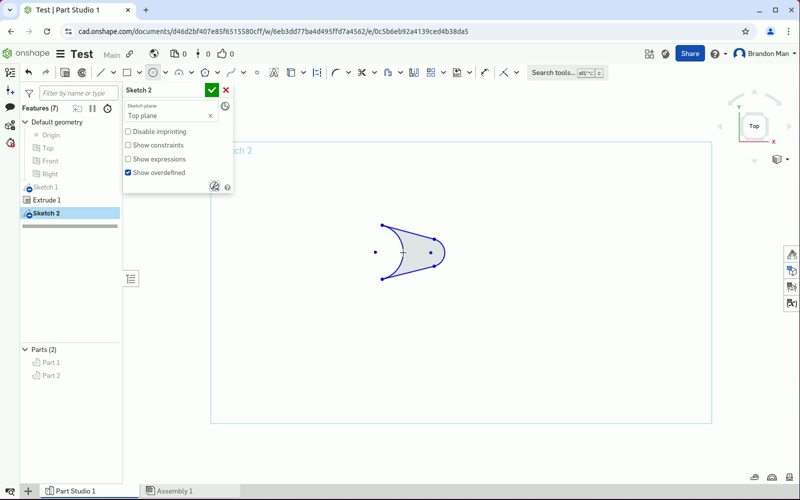
mouse_move(431, 252)
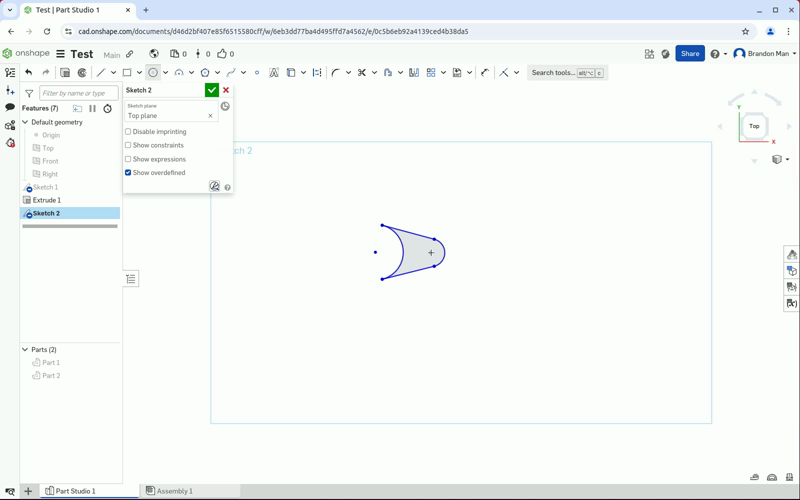
scroll(6)
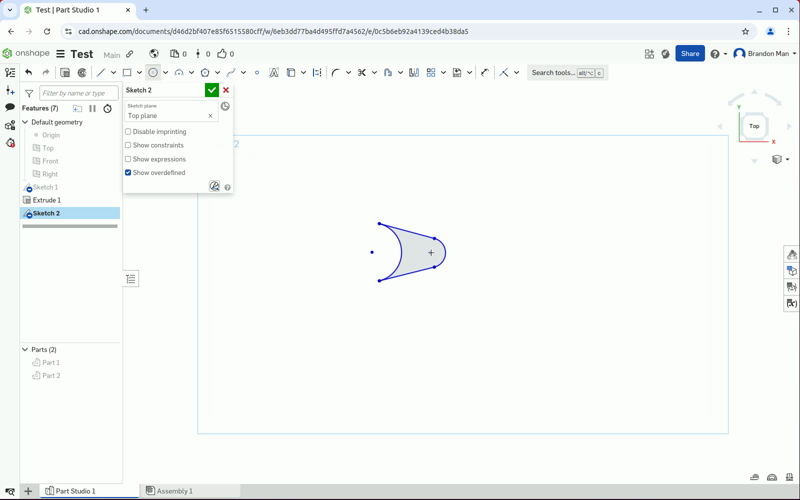
scroll(6)
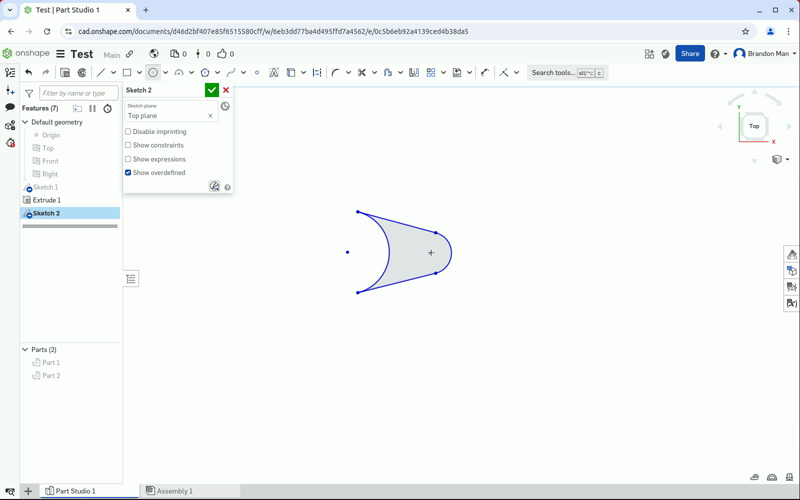
scroll(6)
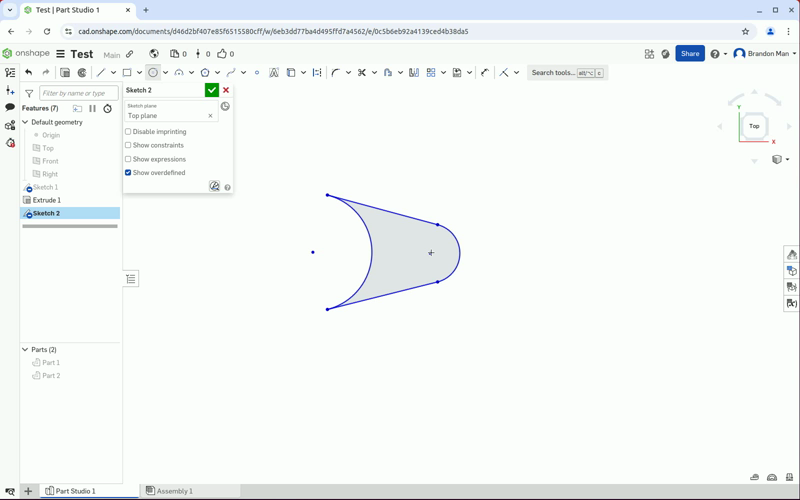
scroll(6)
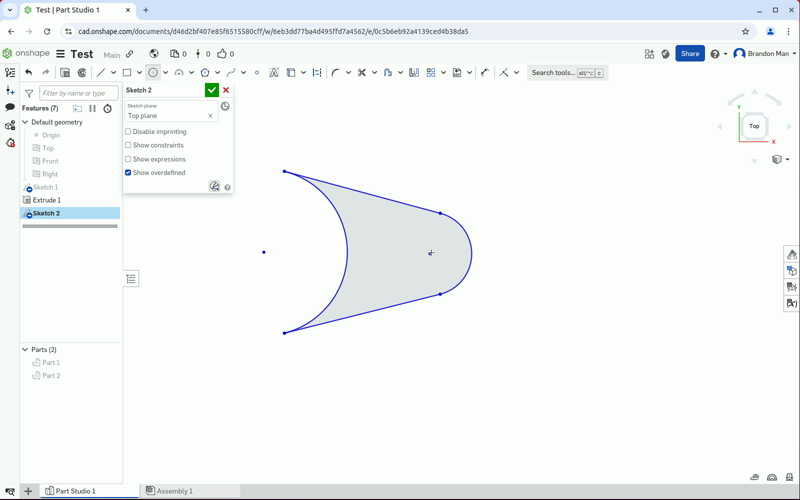
scroll(6)
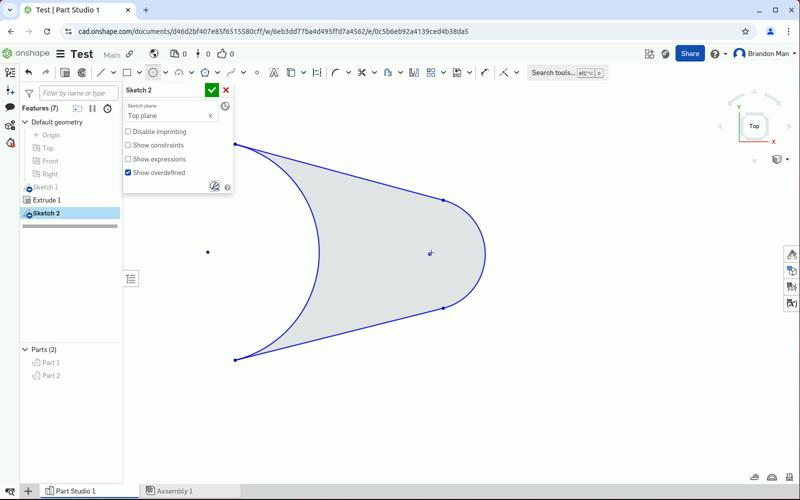
scroll(6)
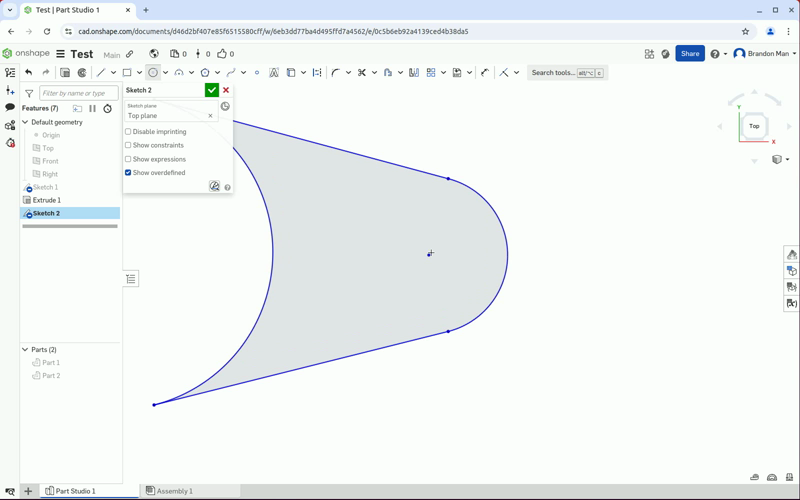
scroll(6)
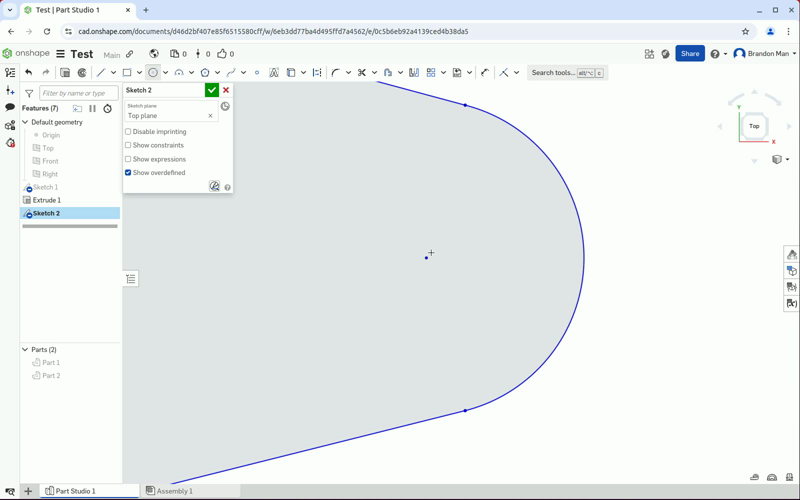
click(431, 252)
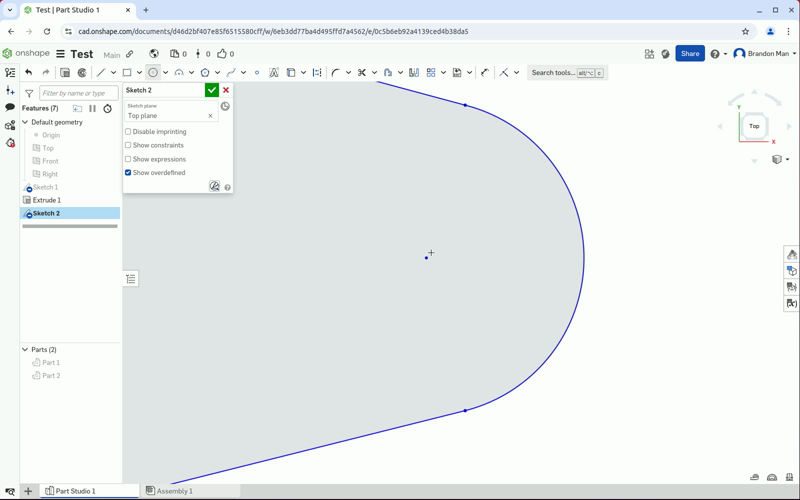
scroll(-6)
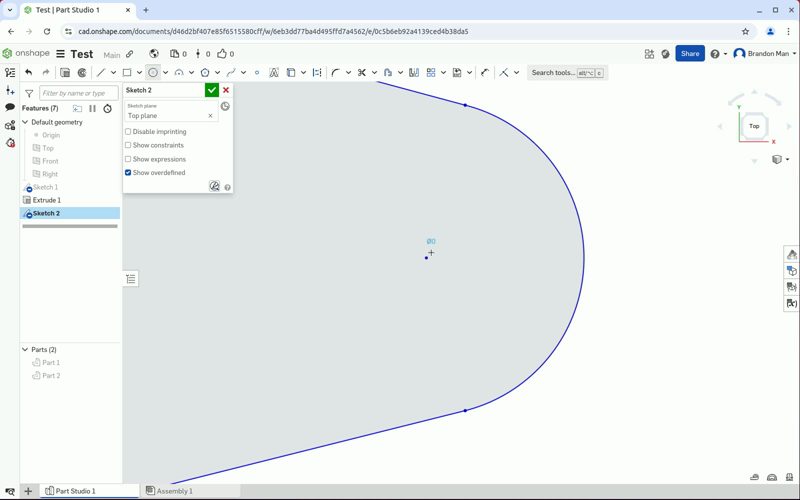
scroll(-6)
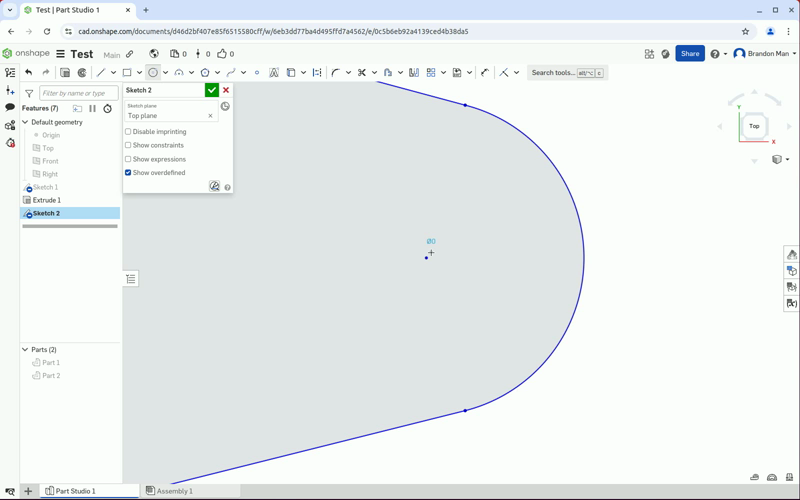
scroll(-6)
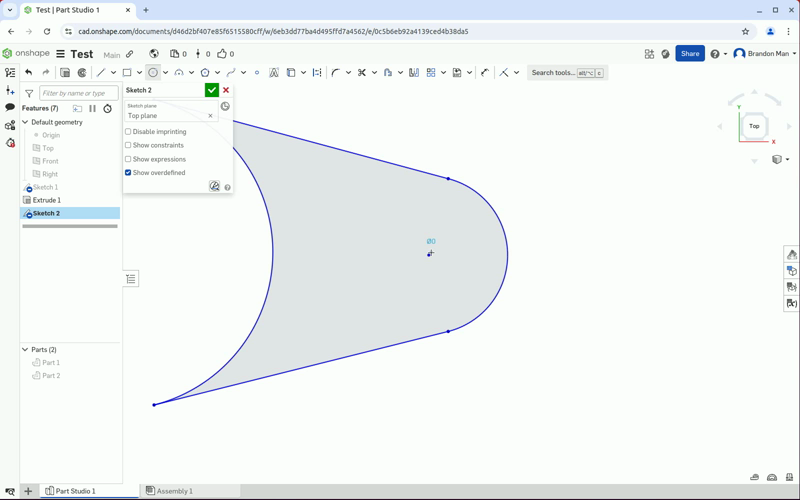
scroll(-6)
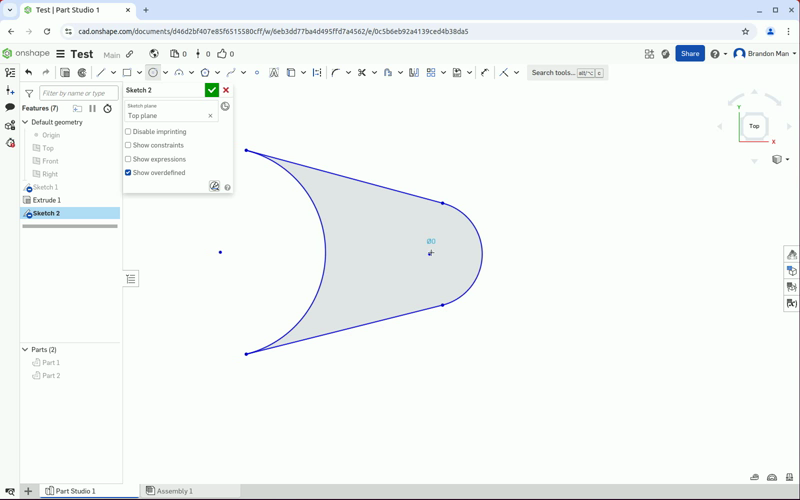
scroll(-6)
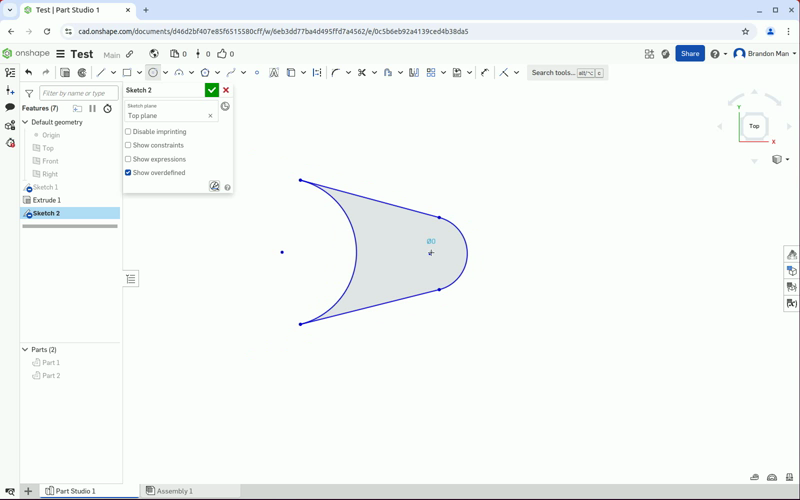
scroll(-6)
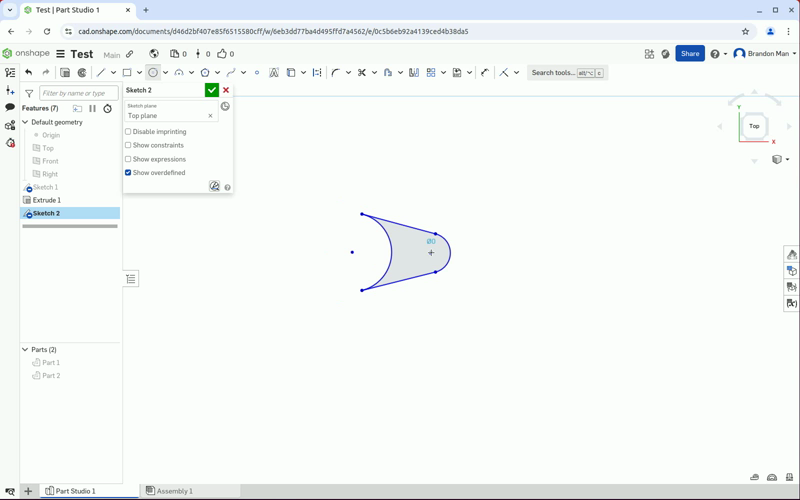
scroll(-6)
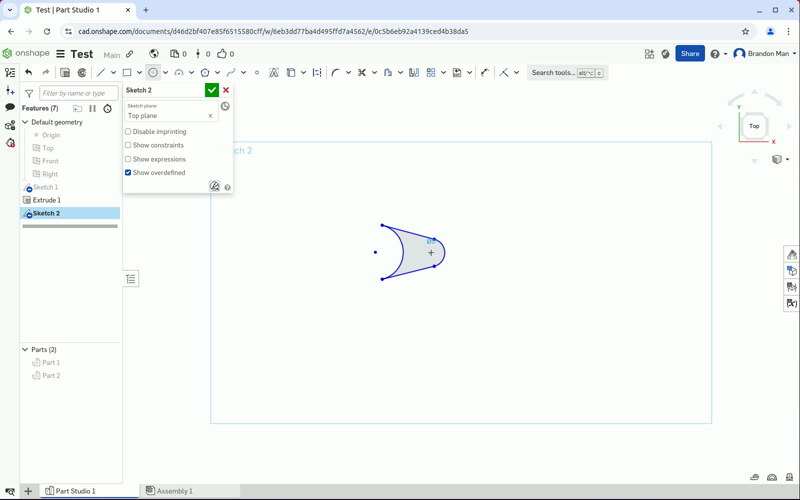
key_up(shift)
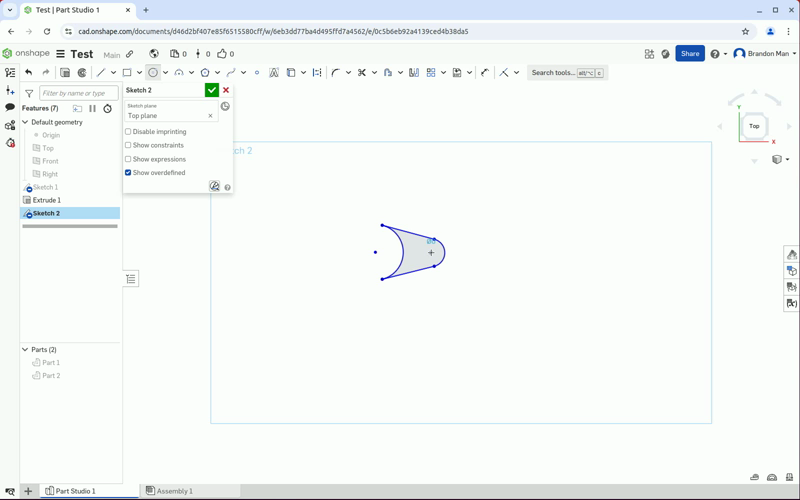
mouse_move(438, 252)
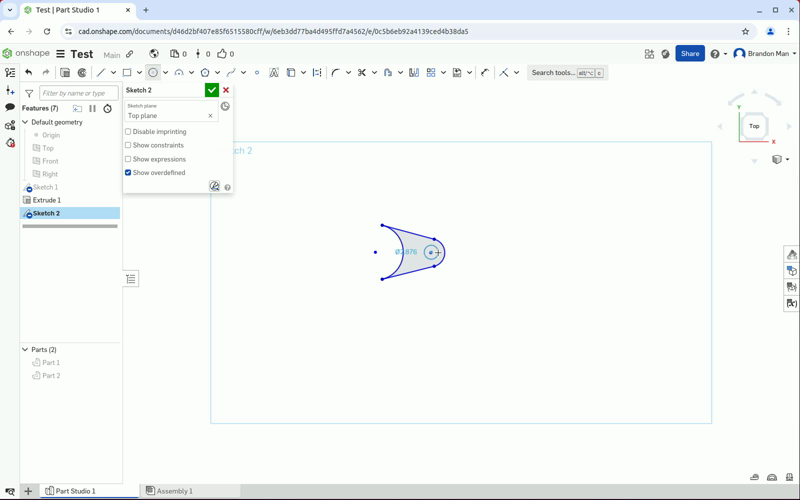
click(438, 252)
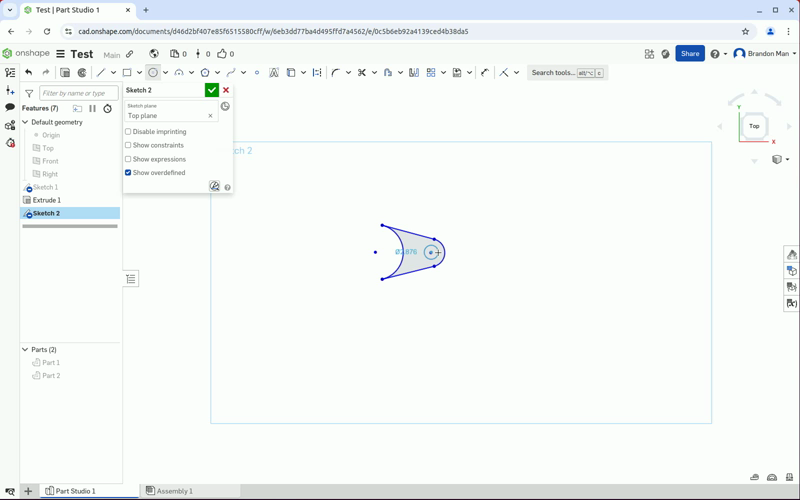
key(esc)
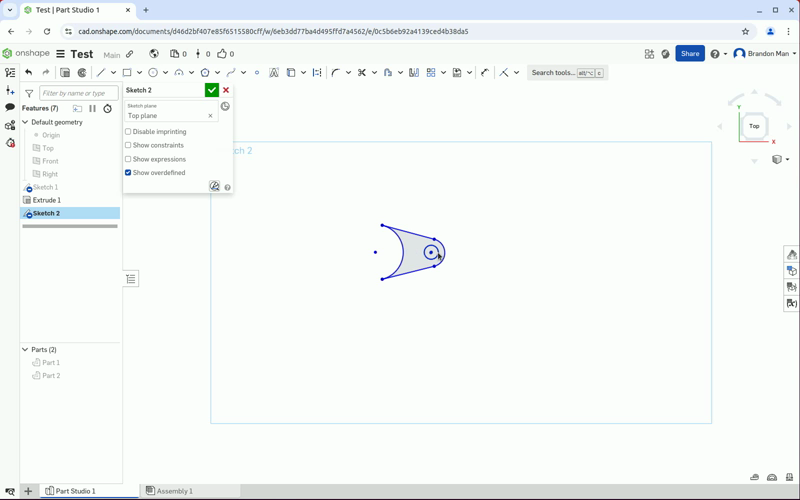
mouse_move(439, 258)
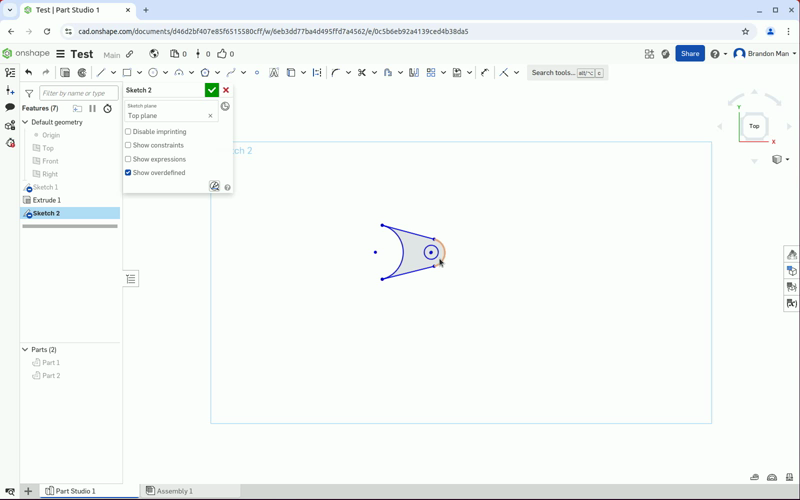
scroll(6)
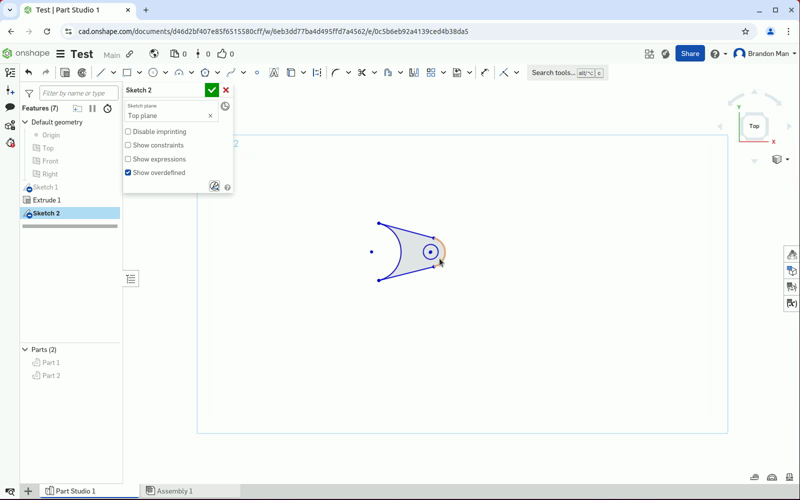
scroll(6)
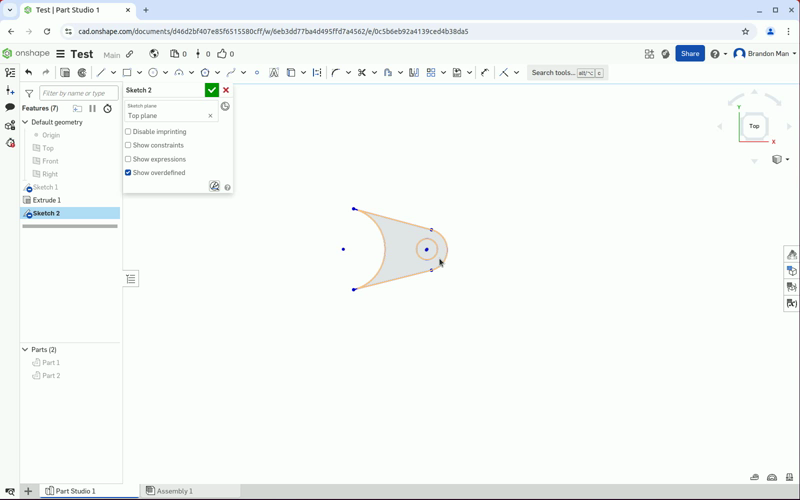
scroll(6)
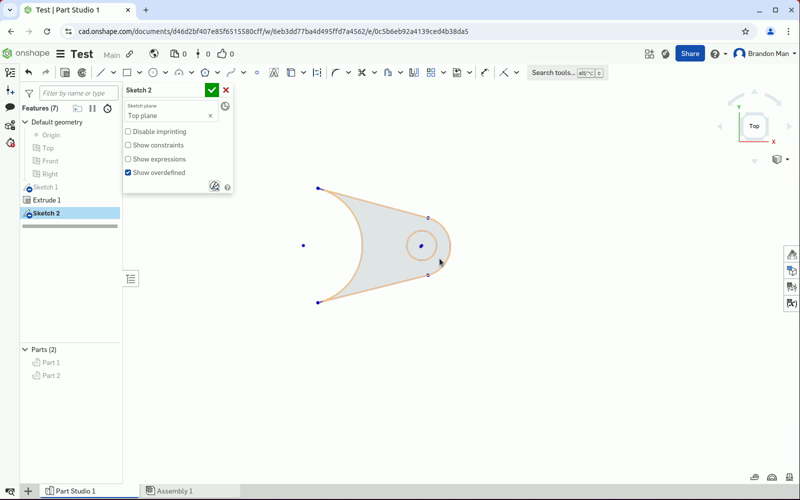
scroll(6)
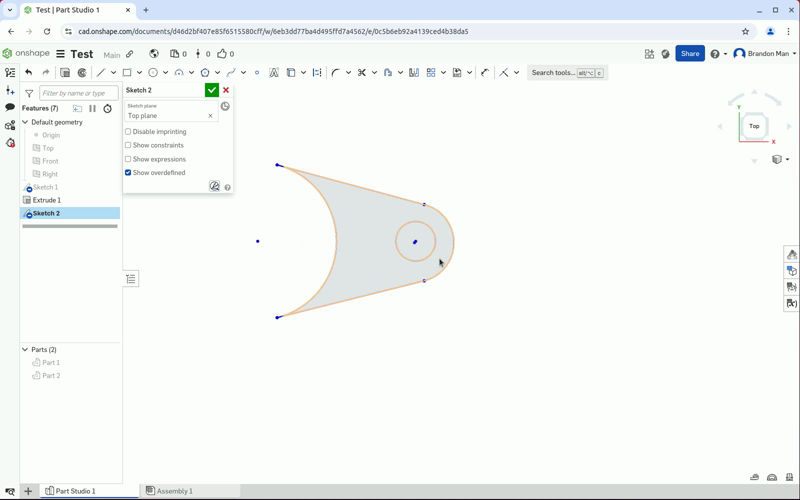
scroll(6)
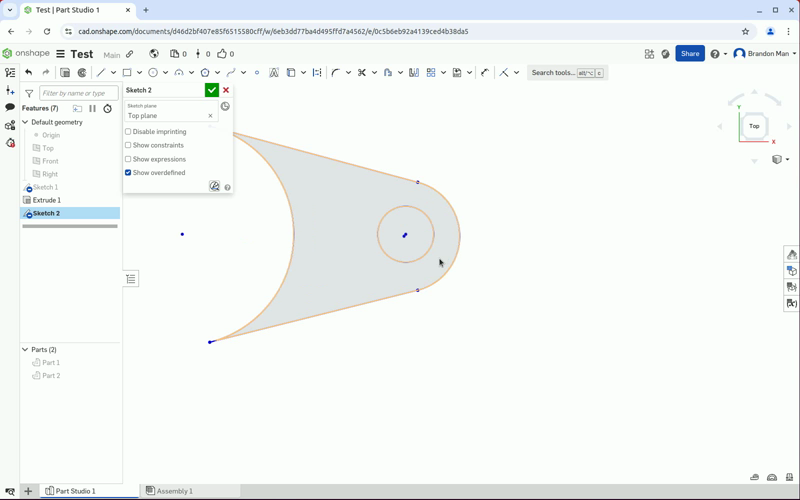
scroll(6)
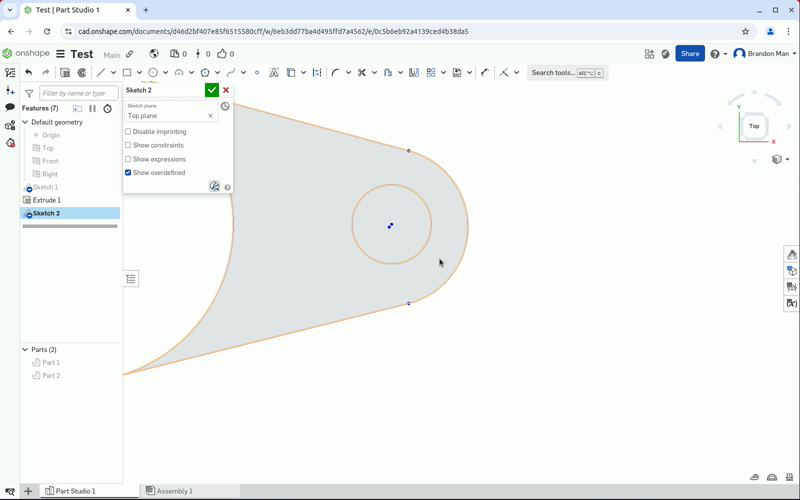
scroll(6)
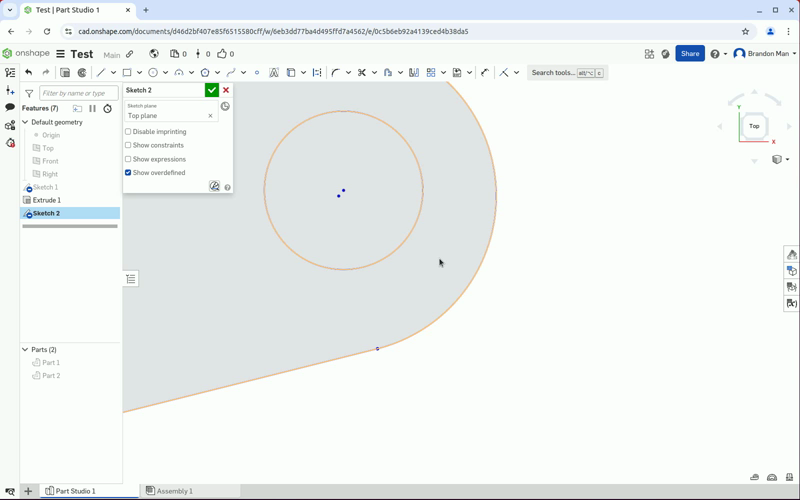
click(439, 258)
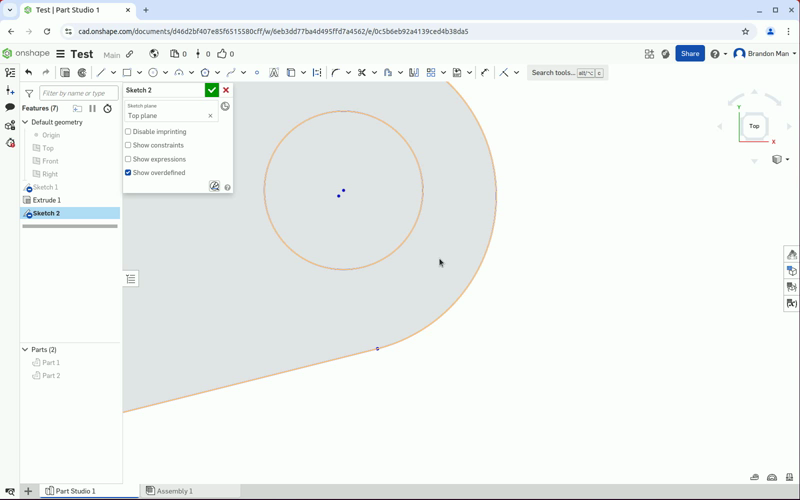
scroll(-6)
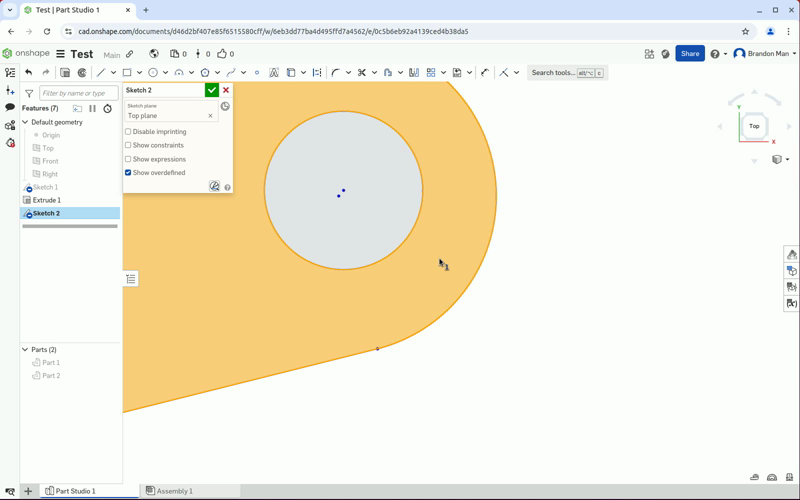
scroll(-6)
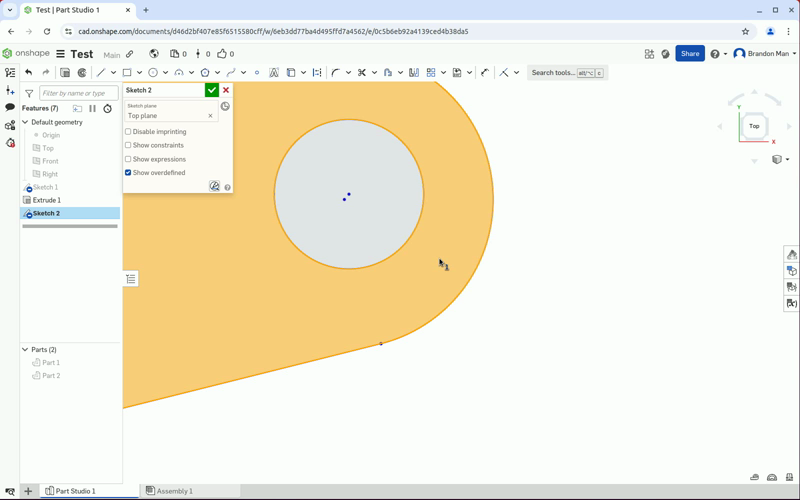
scroll(-6)
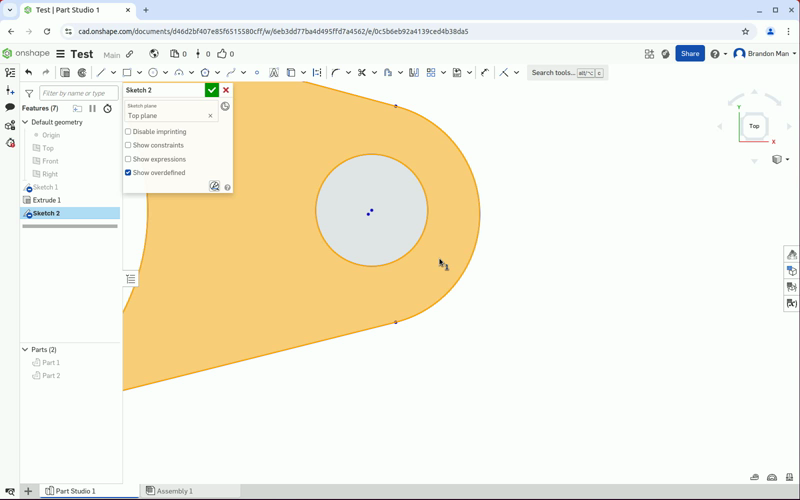
scroll(-6)
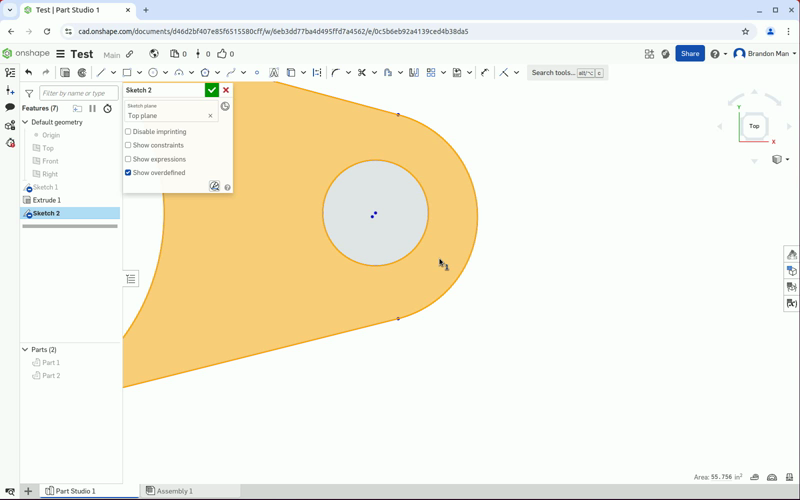
scroll(-6)
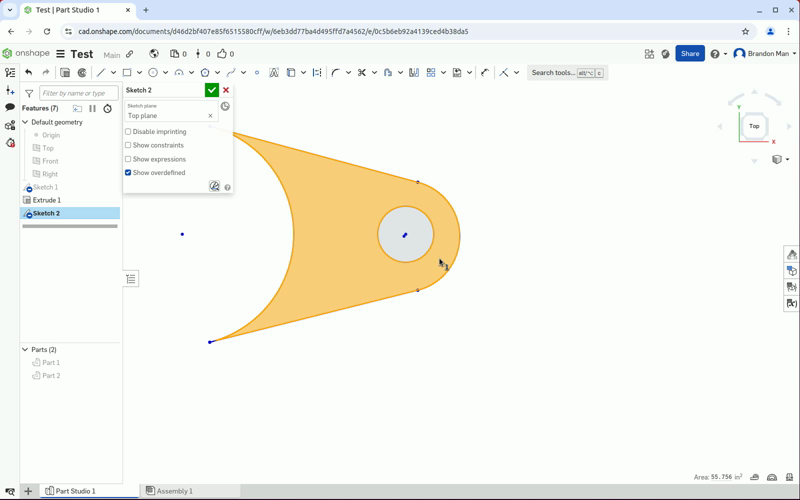
scroll(-6)
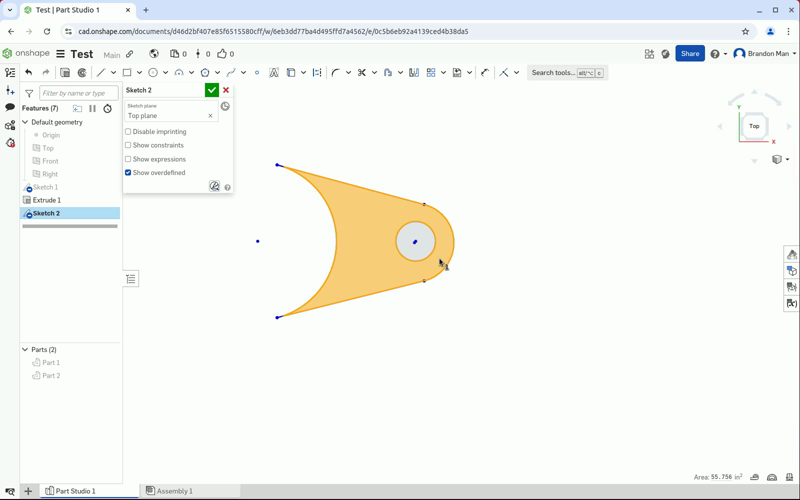
scroll(-6)
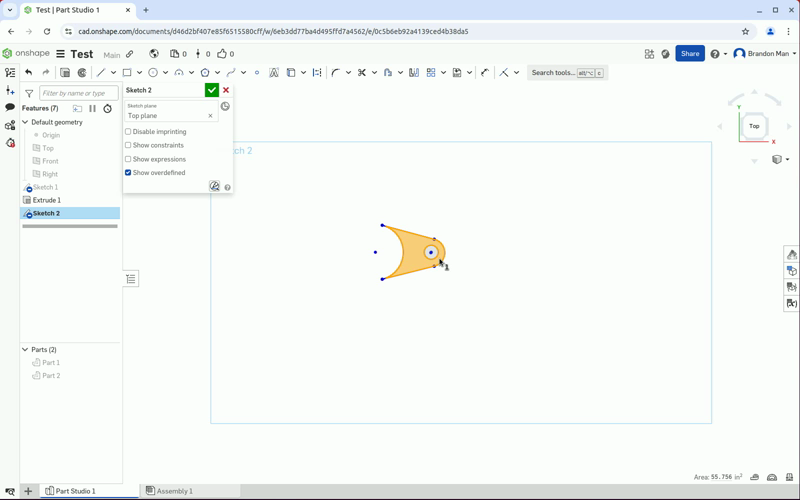
mouse_move(73, 352)
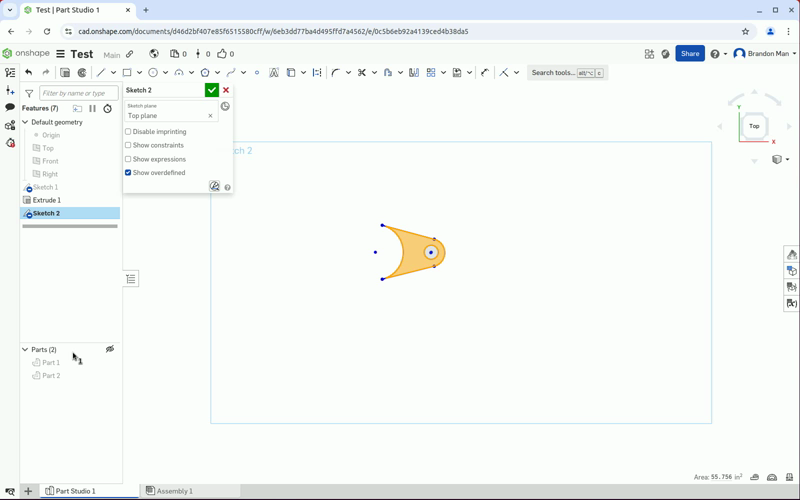
key(shift+y)
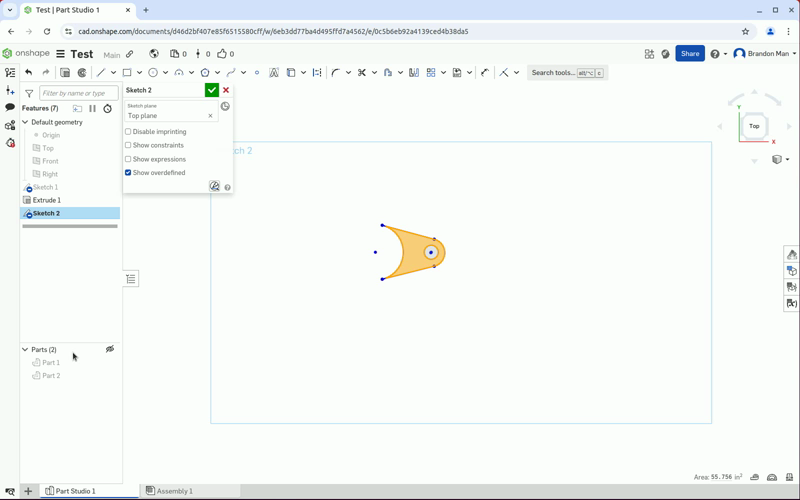
key(shift+e)
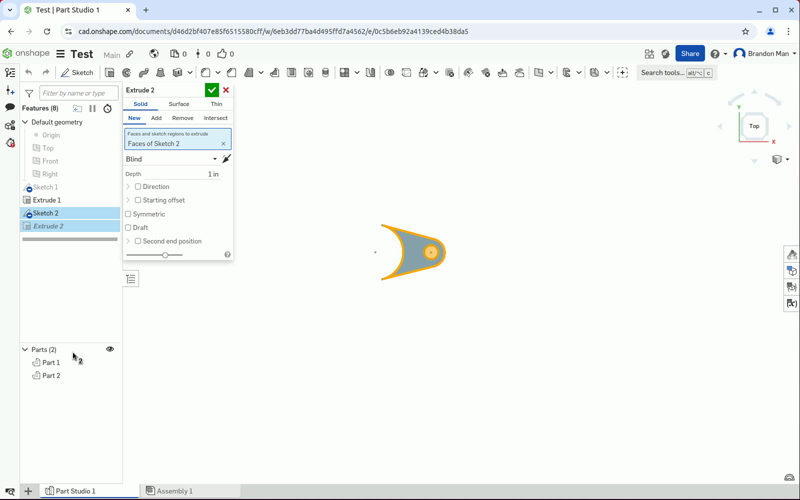
mouse_move(143, 106)
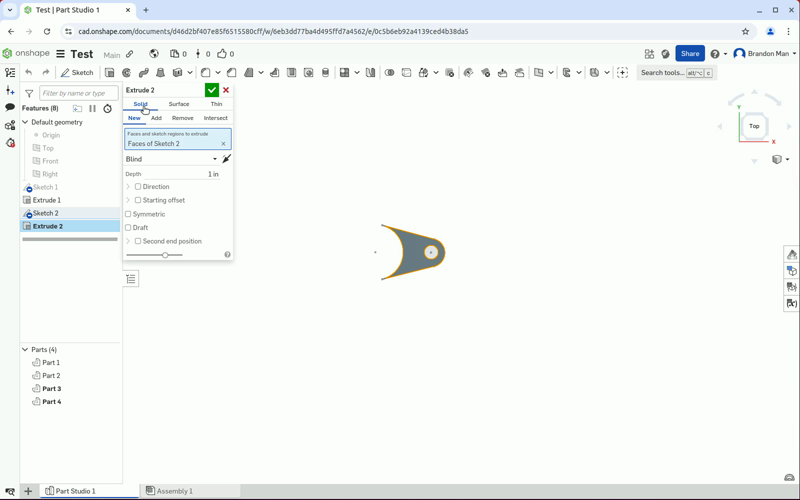
click(143, 106)
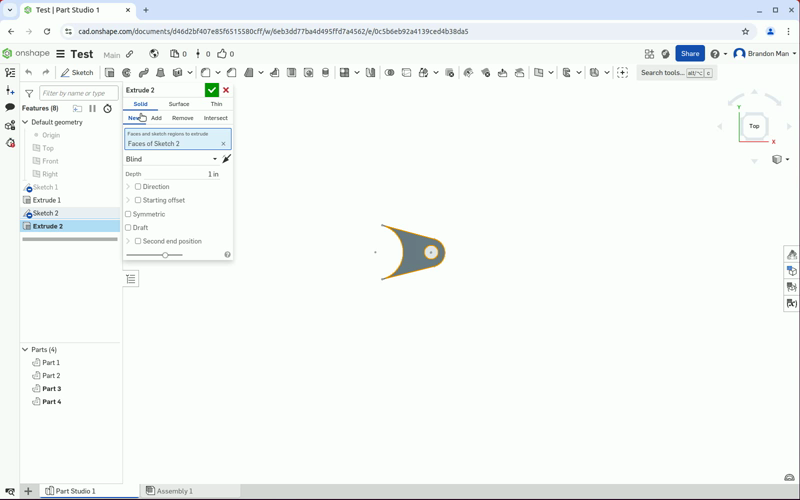
mouse_move(137, 120)
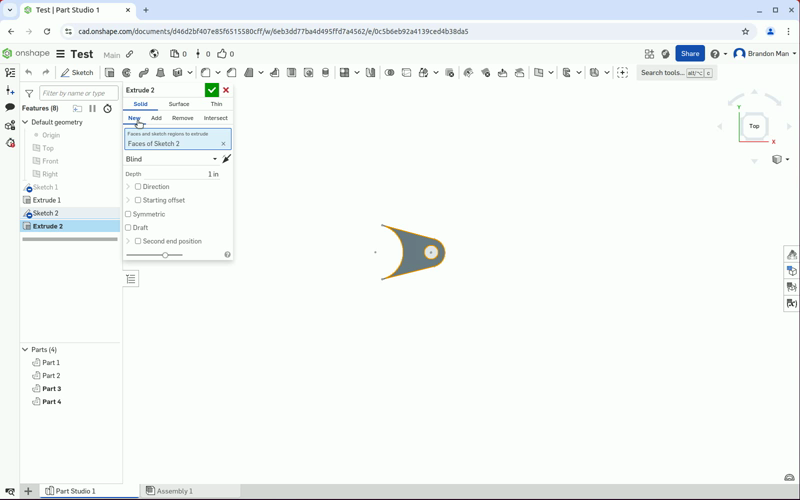
click(137, 120)
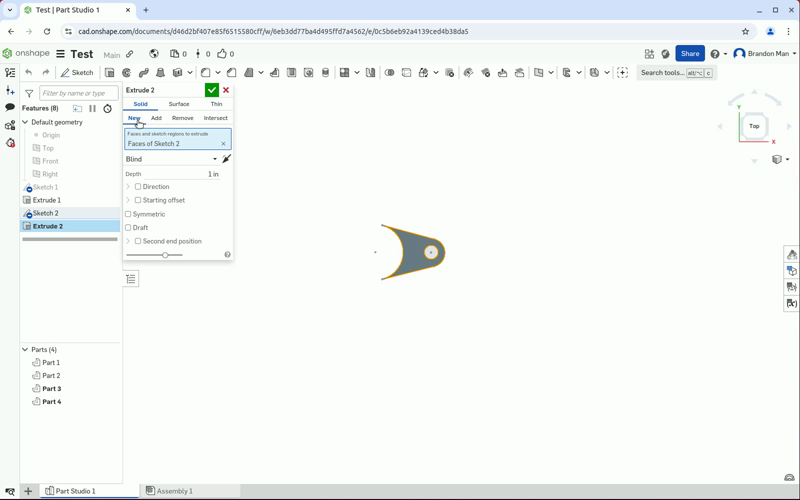
key(tab, 4)
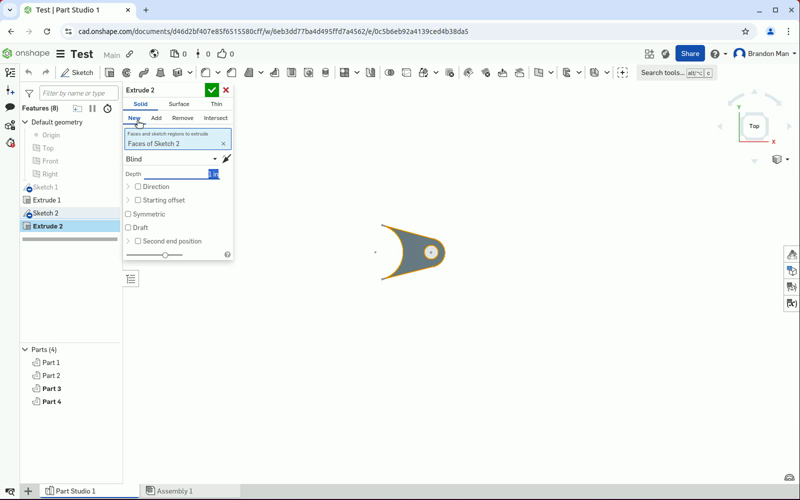
text(4.333)
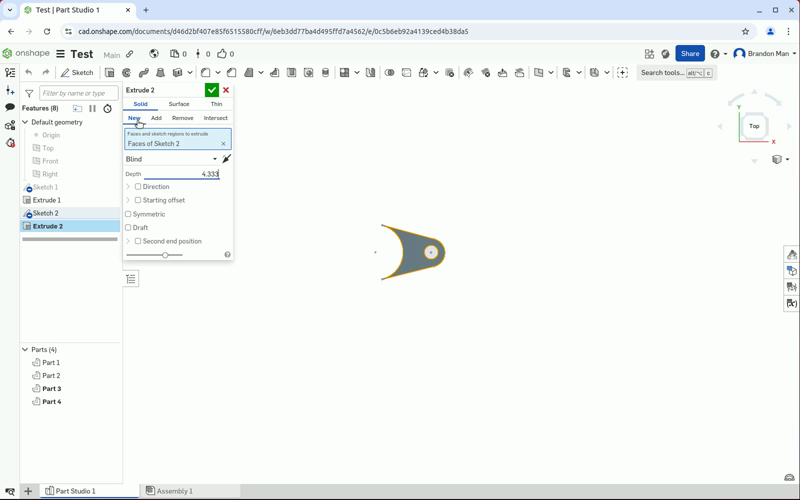
key(enter)
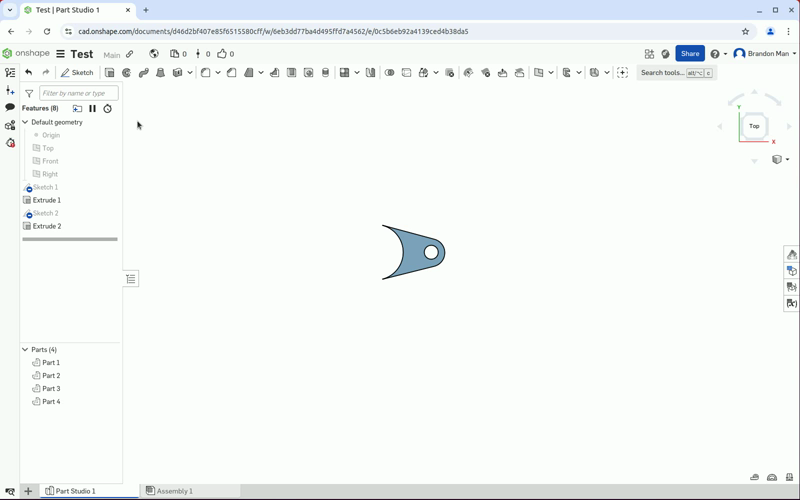
key(shift+h)
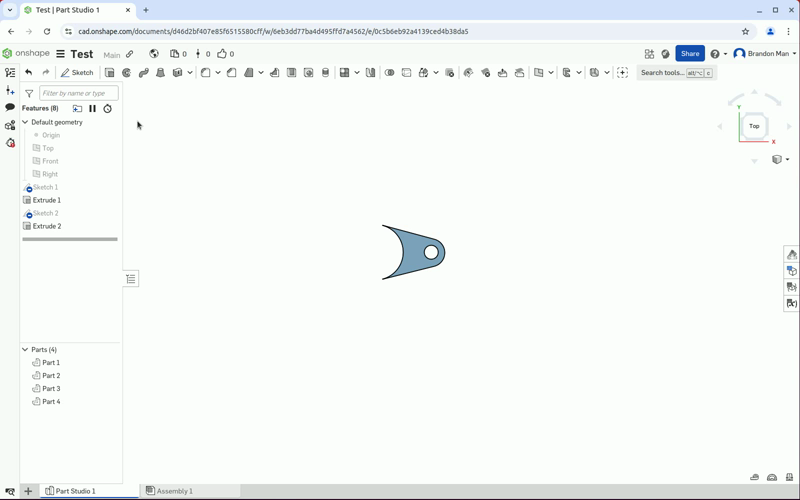
key(shift+h)
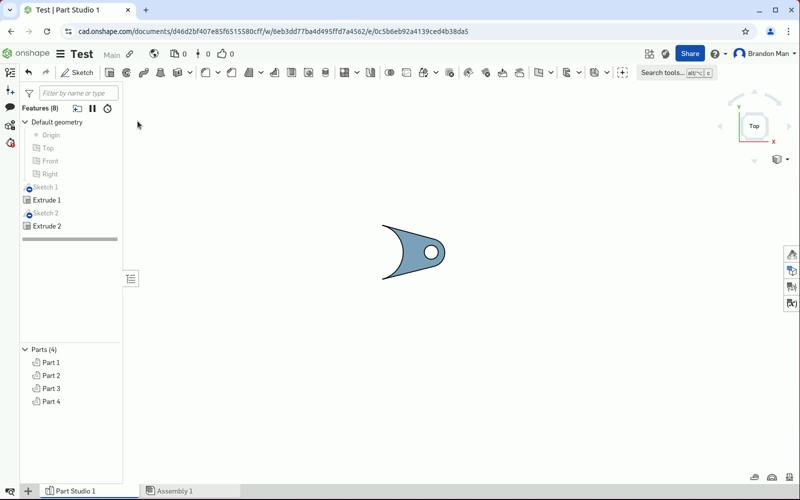
mouse_move(73, 189)
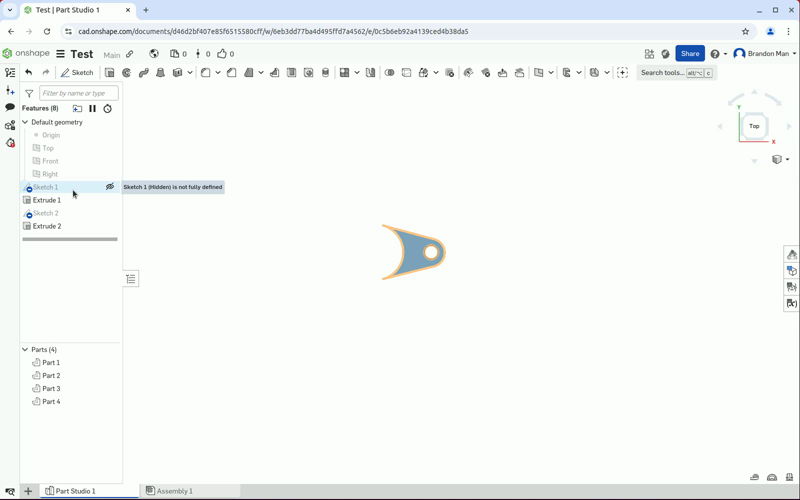
click(73, 189)
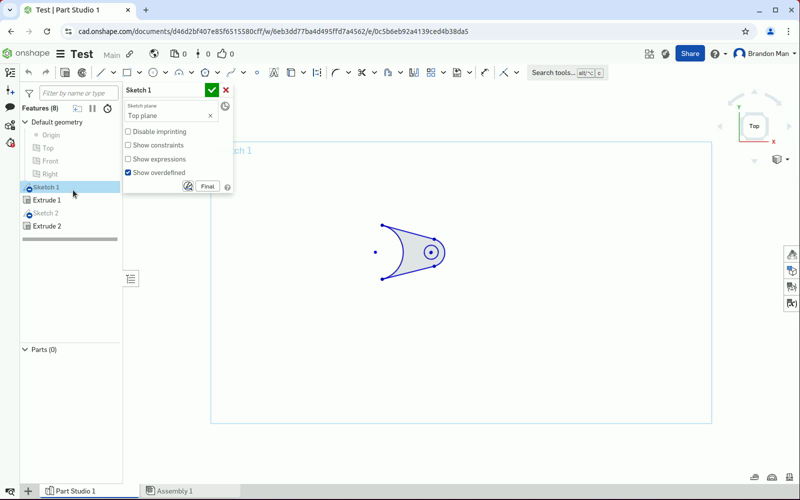
mouse_move(229, 92)
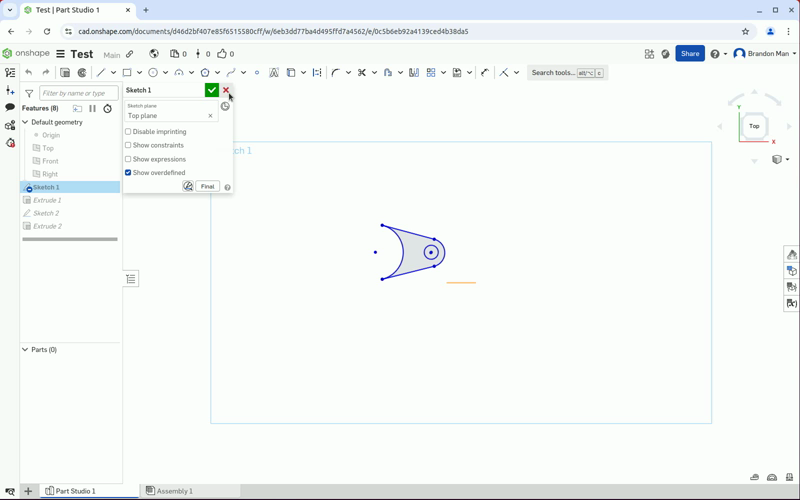
click(229, 92)
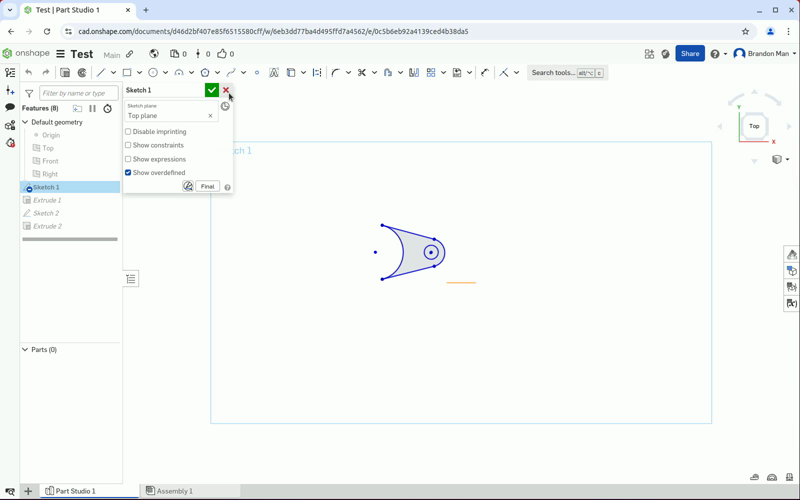
key(shift+s)
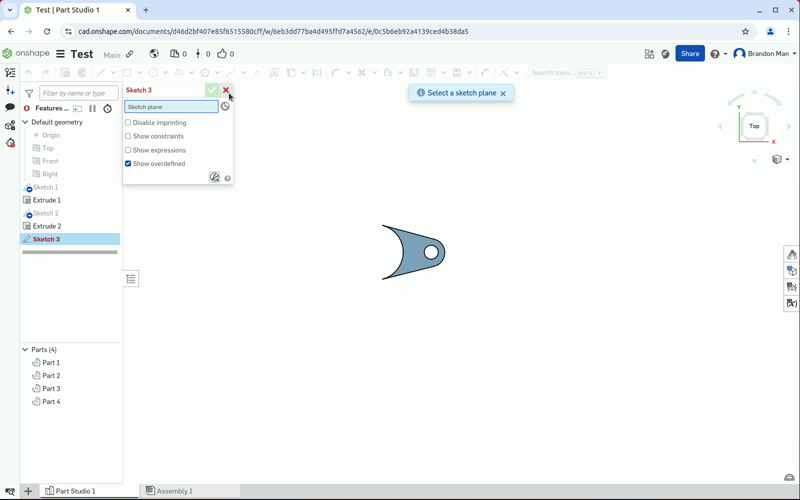
mouse_move(73, 150)
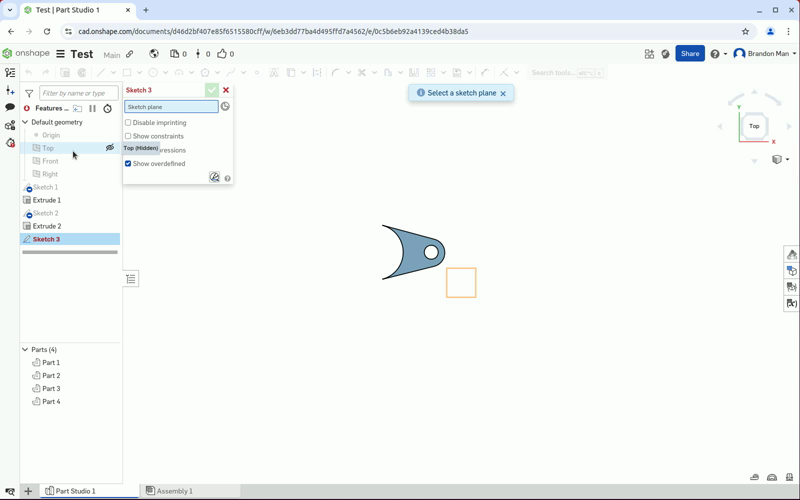
click(73, 150)
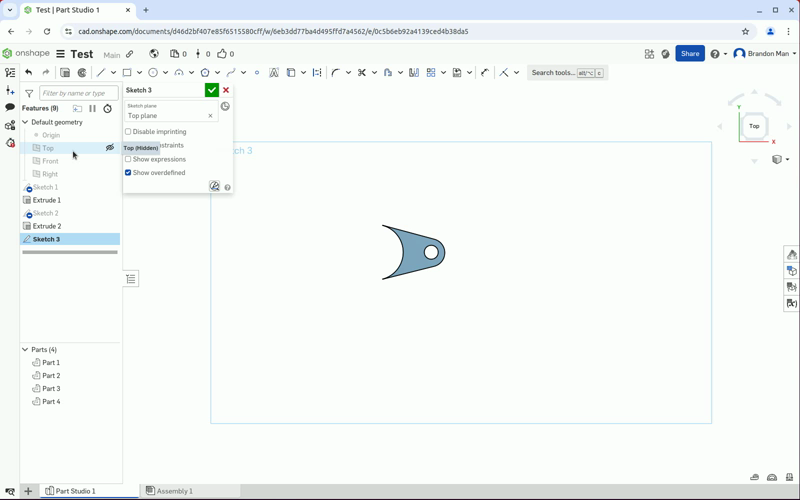
mouse_move(73, 352)
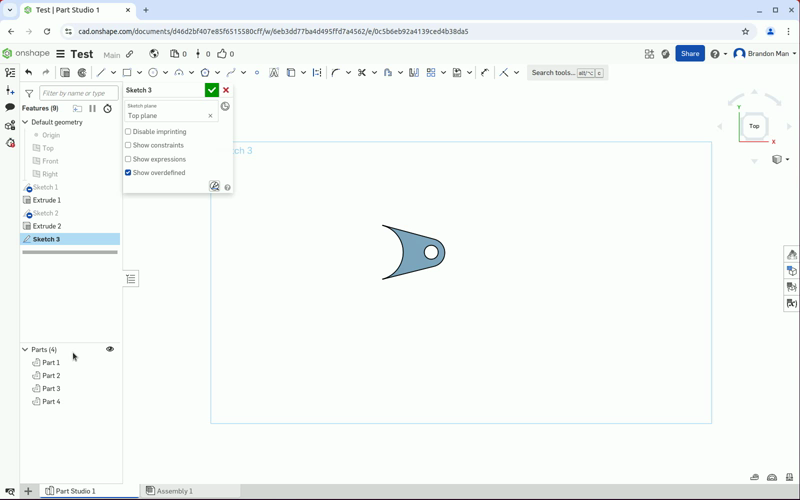
key(y)
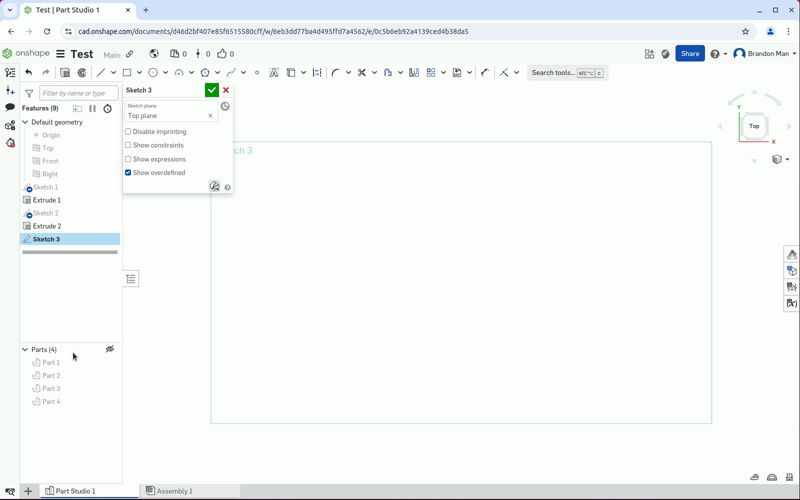
key(c)
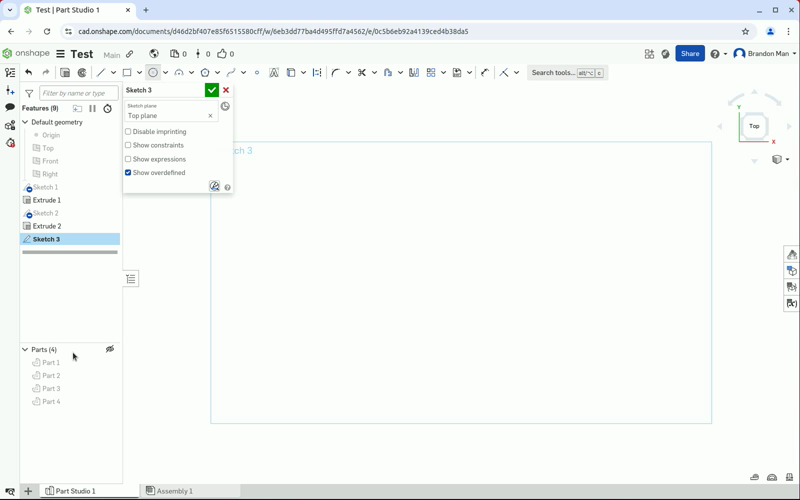
key_down(shift)
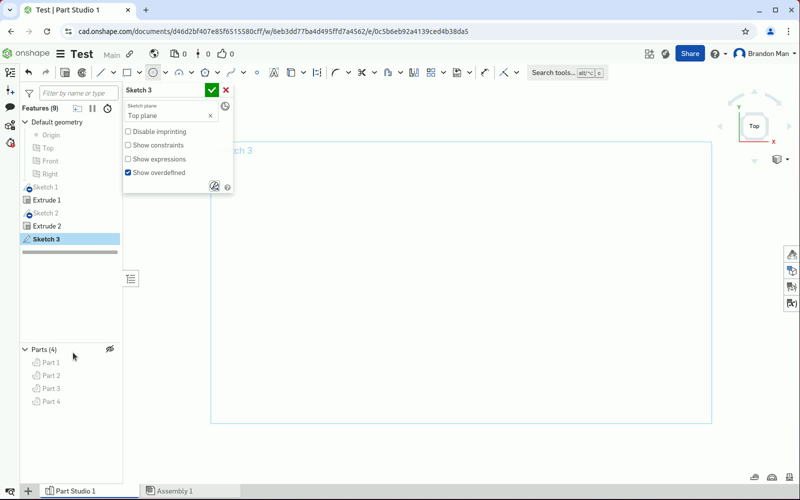
mouse_move(376, 253)
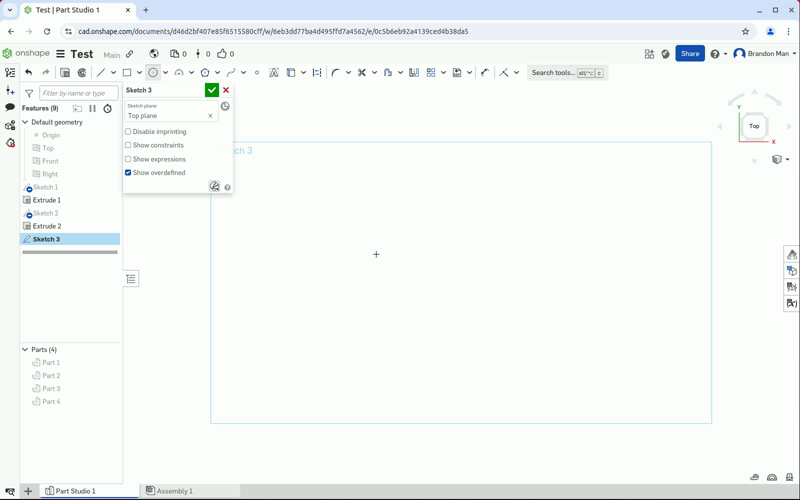
click(376, 253)
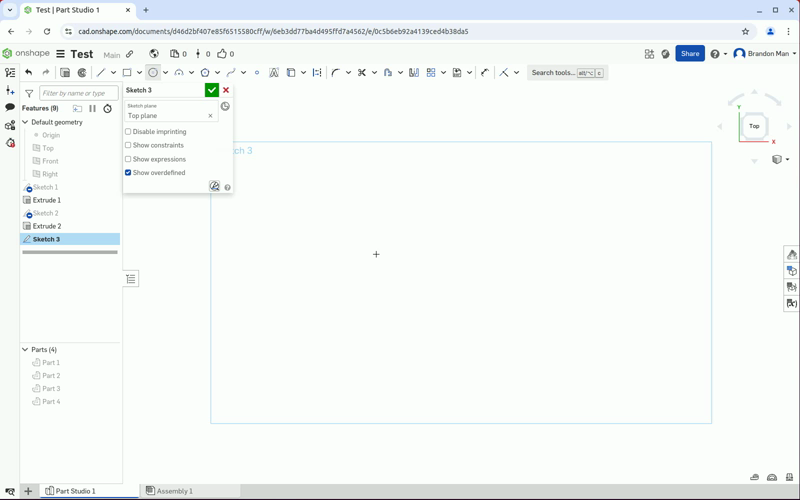
key_up(shift)
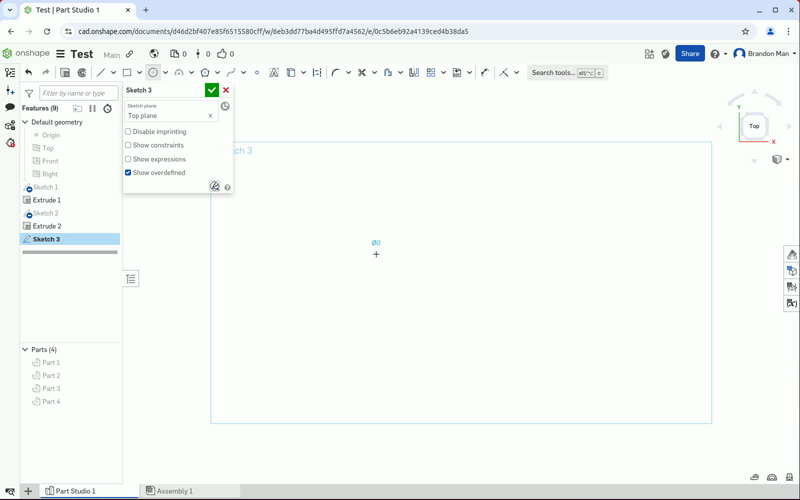
mouse_move(404, 253)
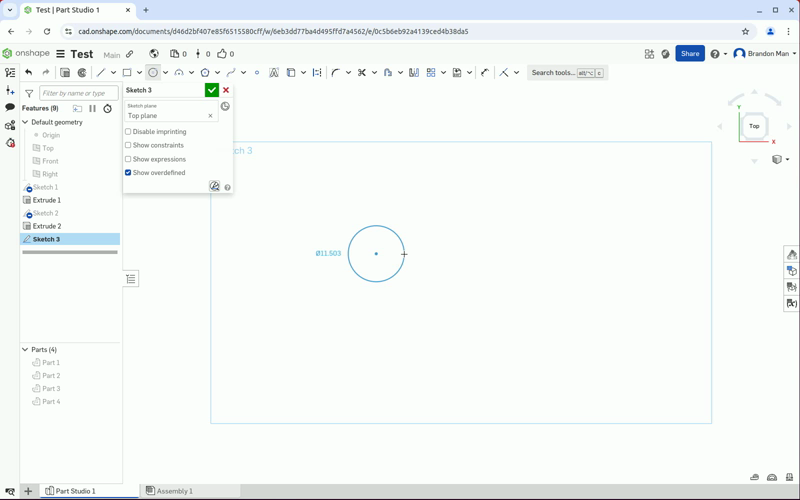
click(404, 253)
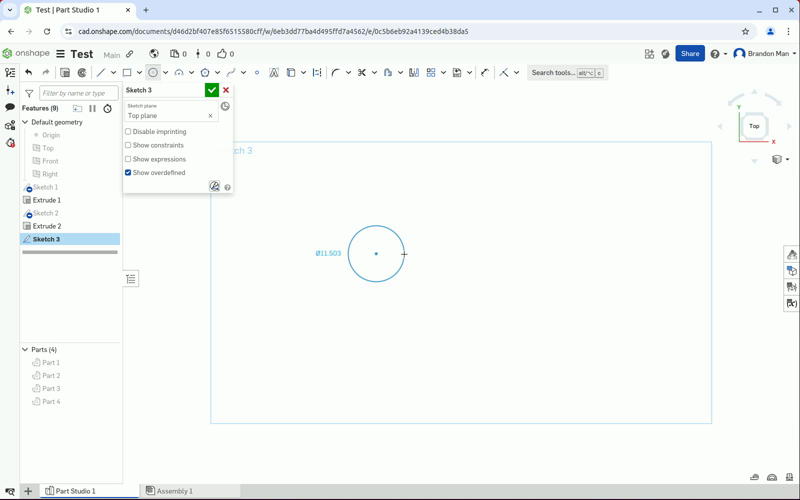
key(esc)
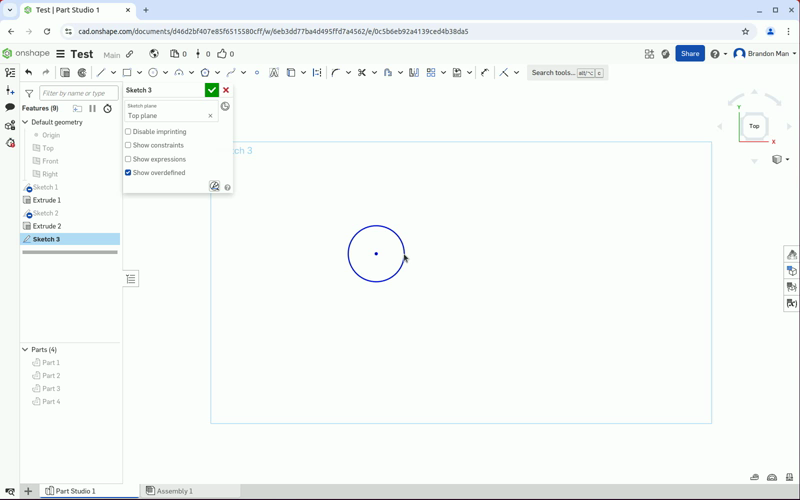
key(c)
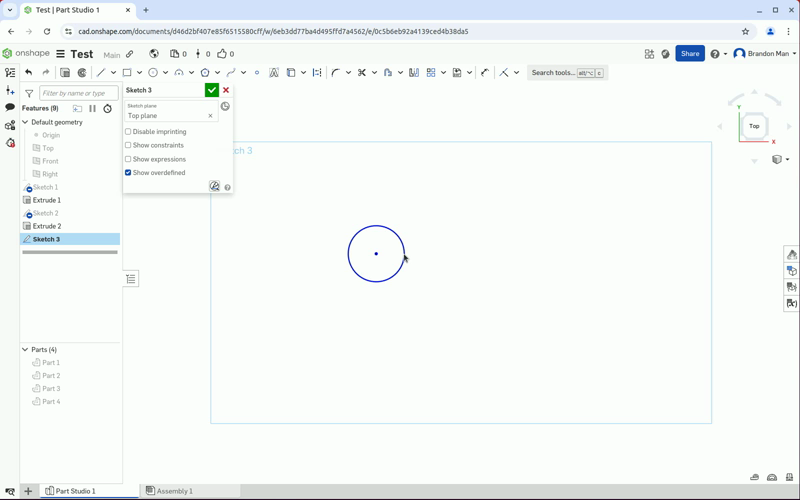
key_down(shift)
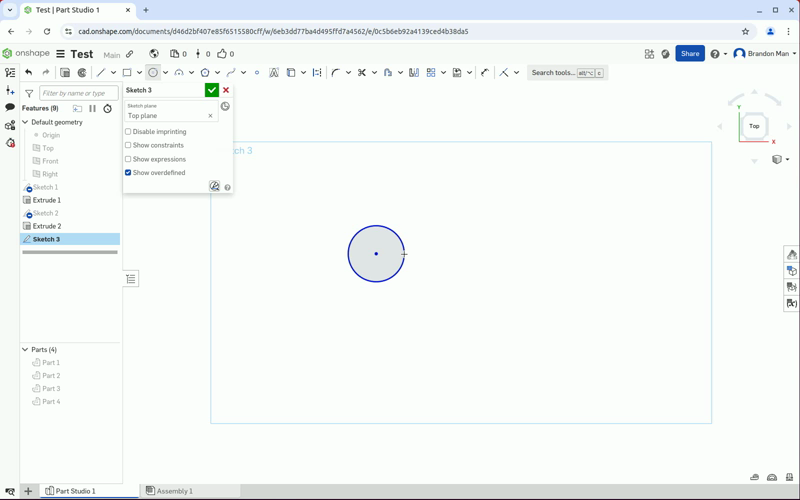
mouse_move(376, 253)
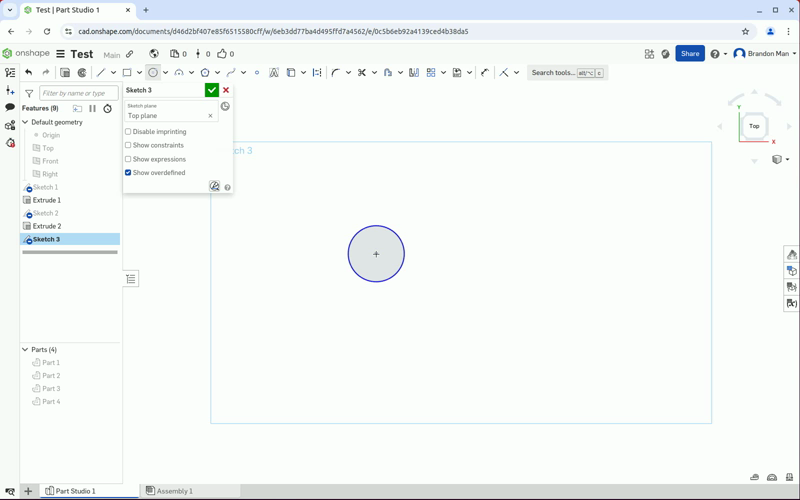
click(376, 253)
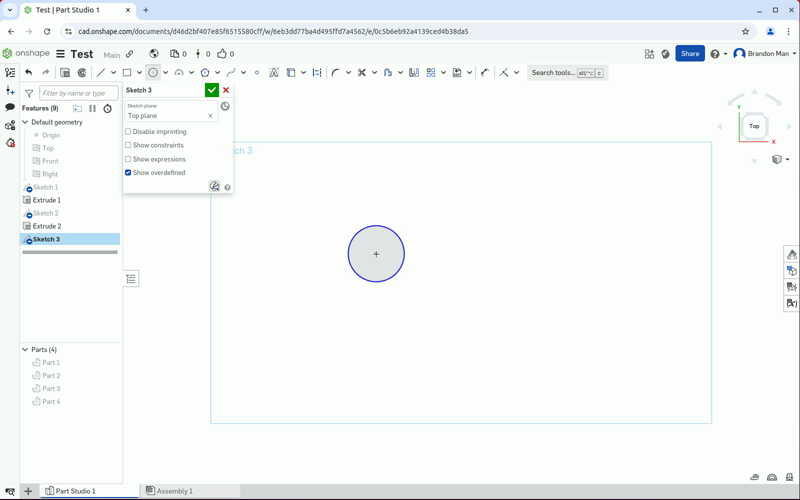
key_up(shift)
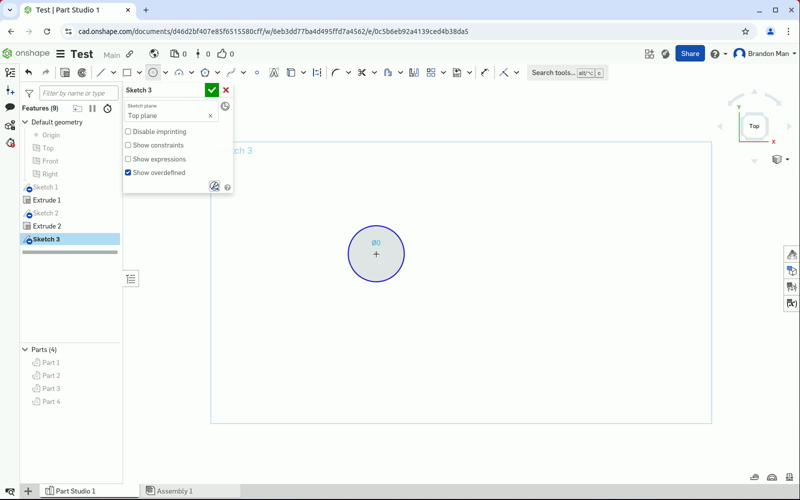
mouse_move(392, 253)
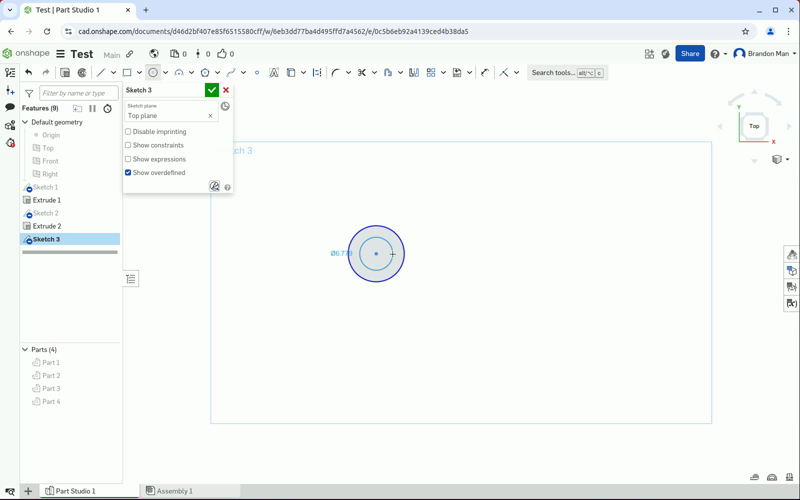
click(392, 253)
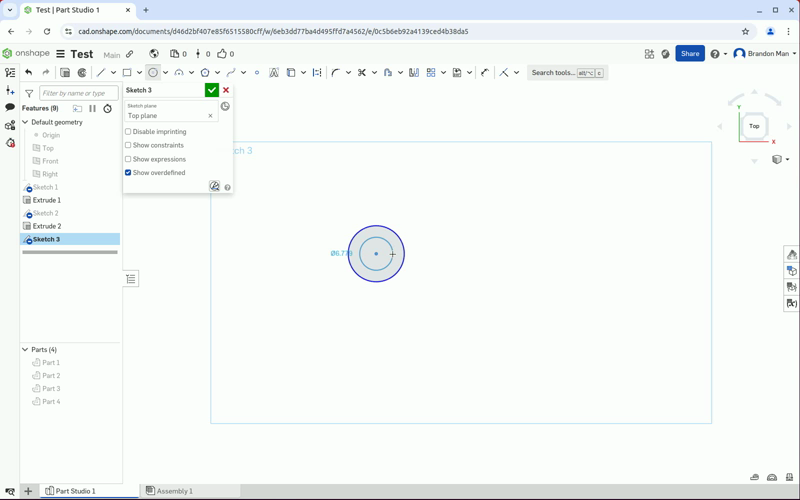
key(esc)
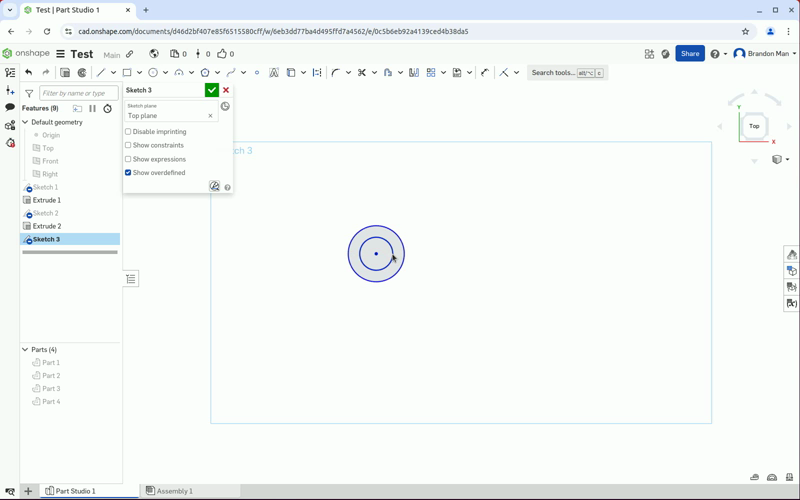
mouse_move(354, 245)
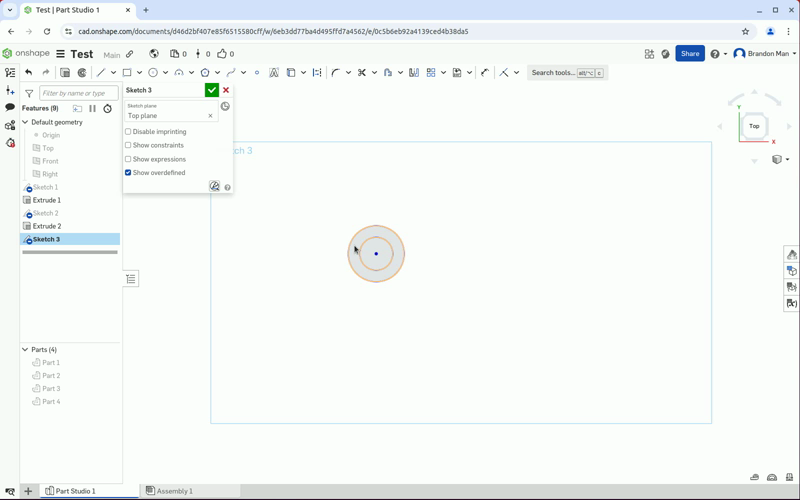
scroll(6)
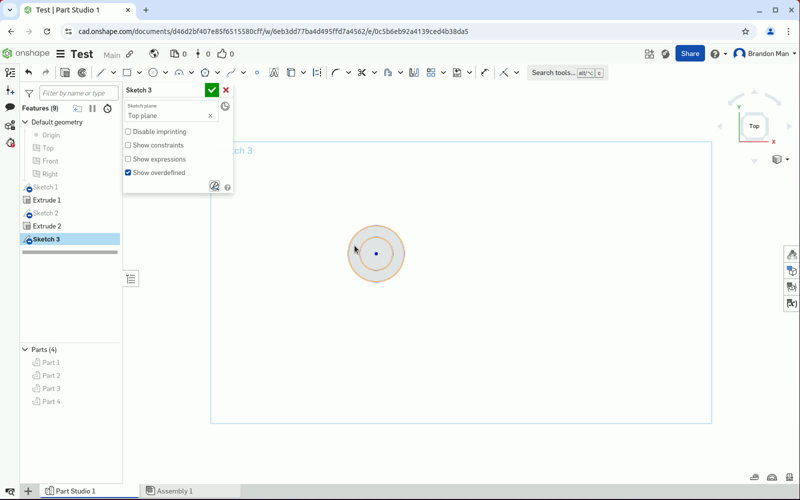
scroll(6)
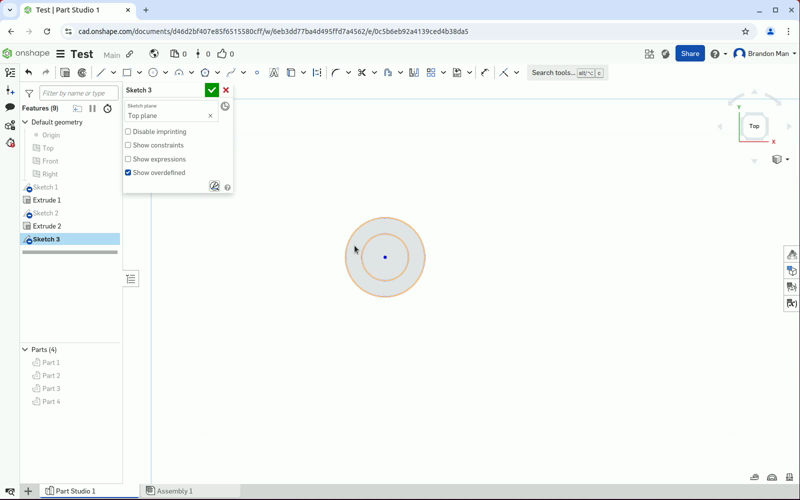
scroll(6)
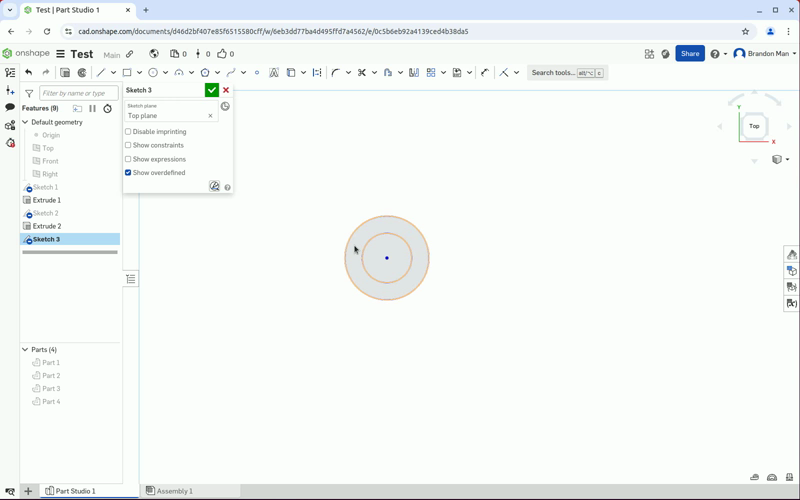
scroll(6)
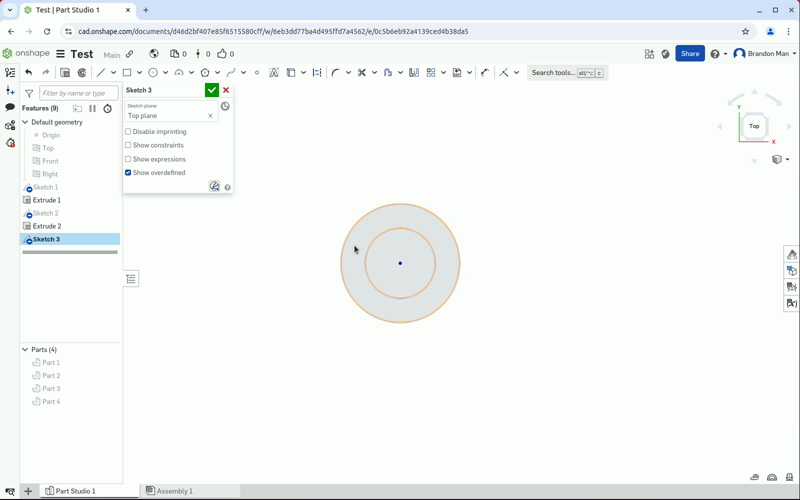
scroll(6)
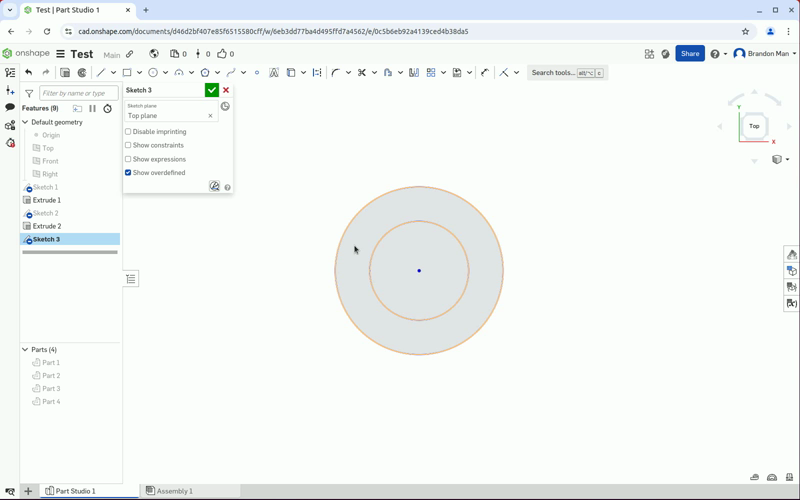
scroll(6)
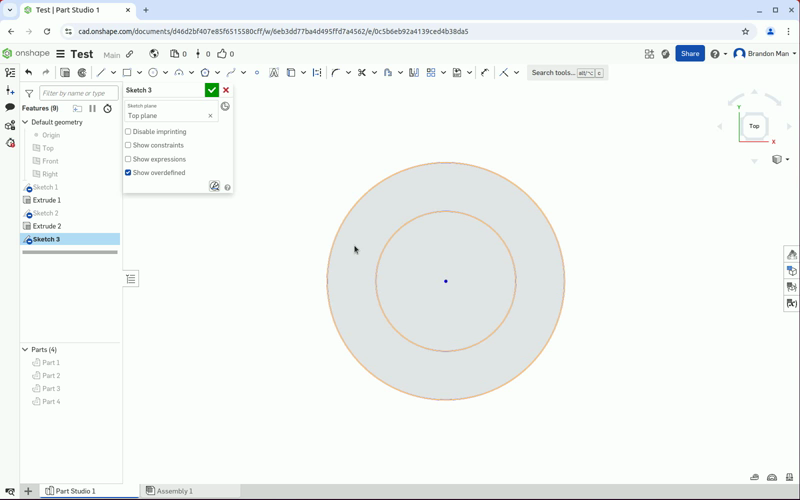
scroll(6)
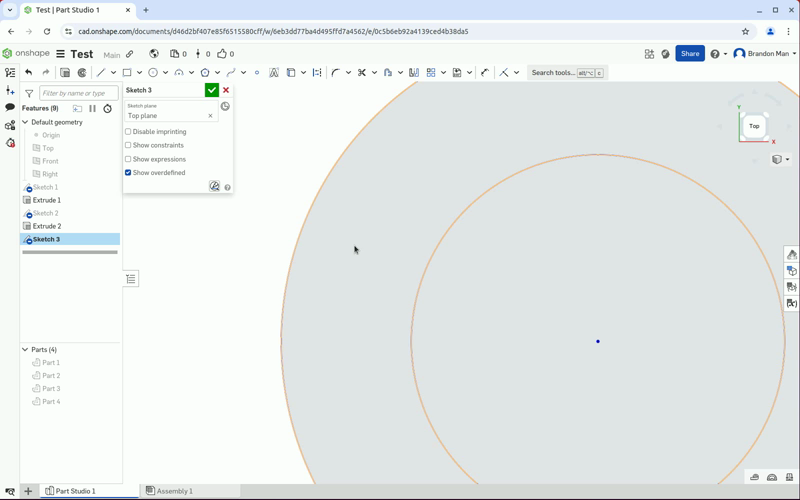
click(354, 245)
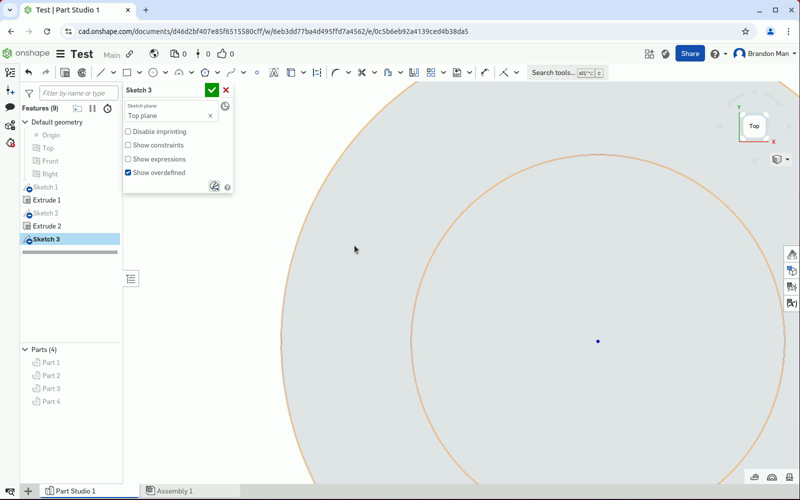
scroll(-6)
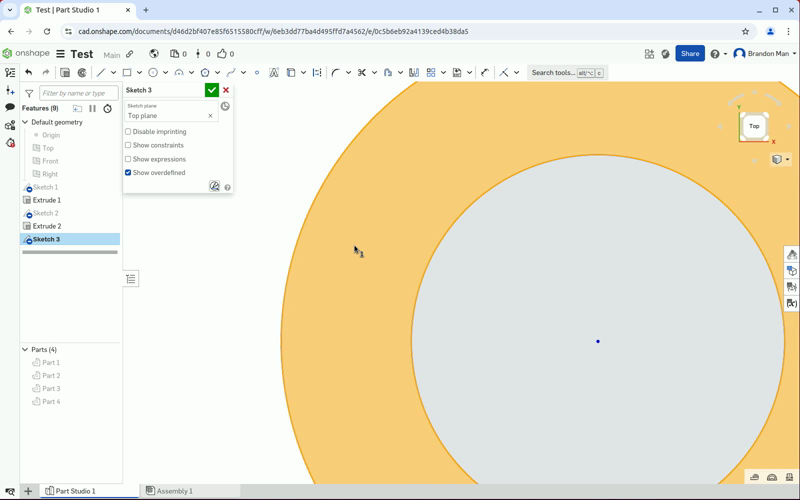
scroll(-6)
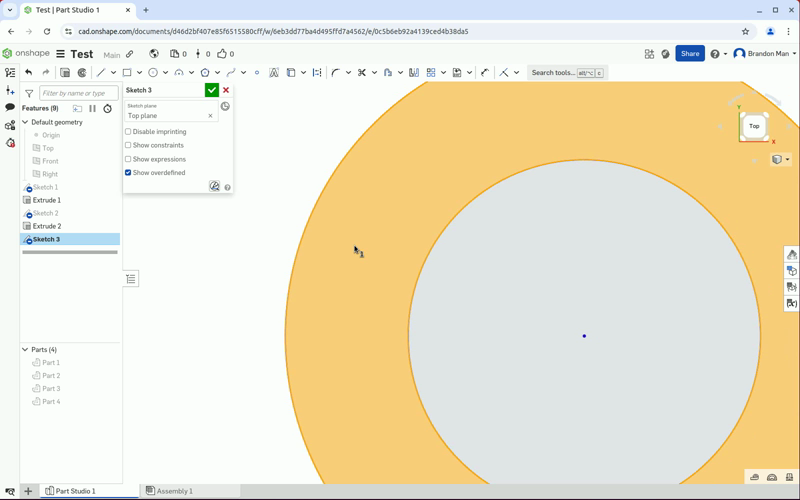
scroll(-6)
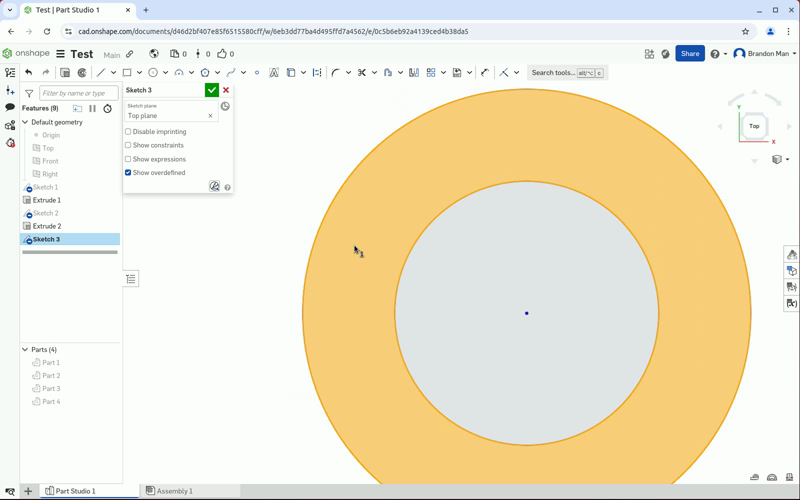
scroll(-6)
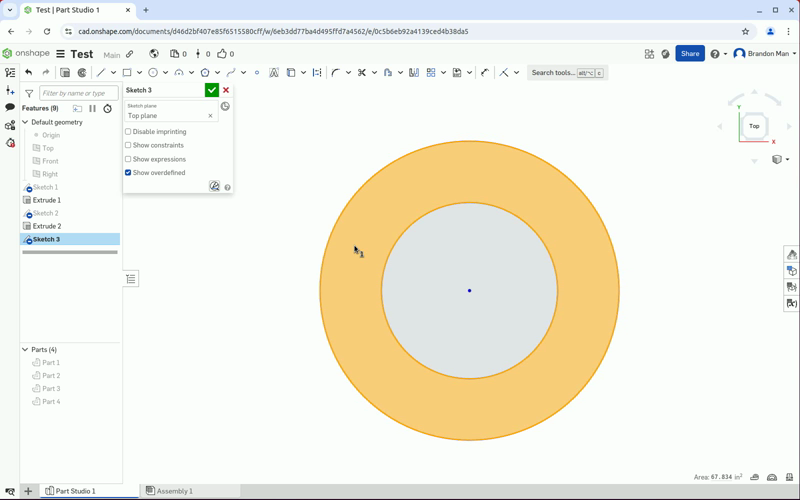
scroll(-6)
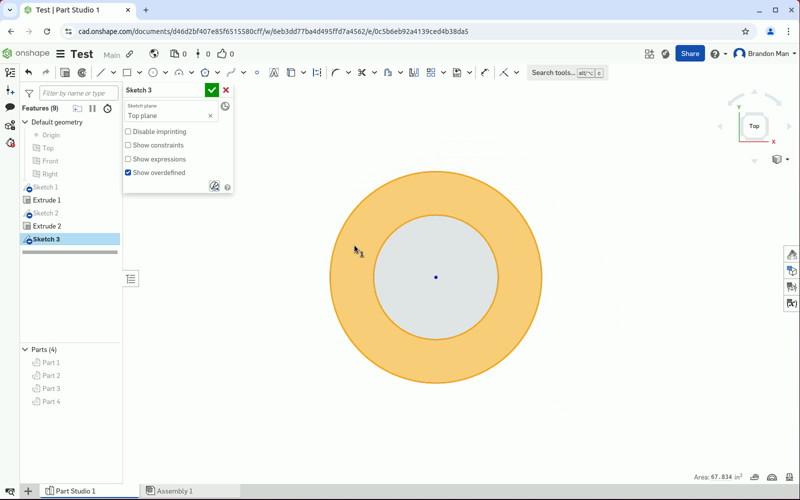
scroll(-6)
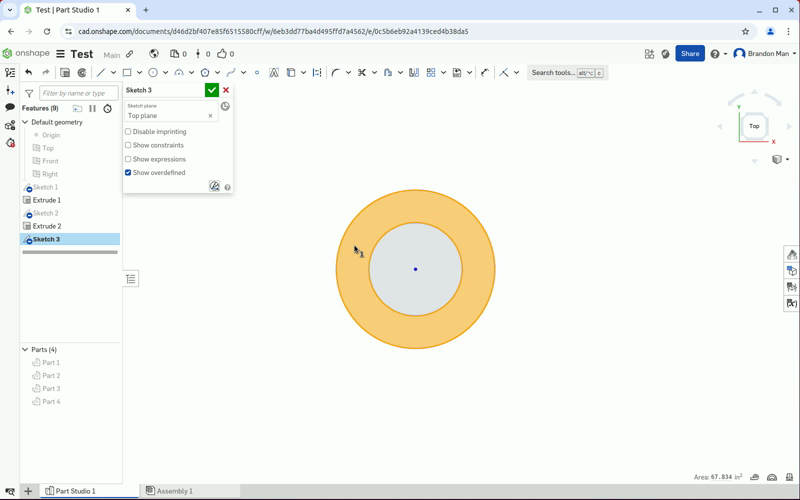
scroll(-6)
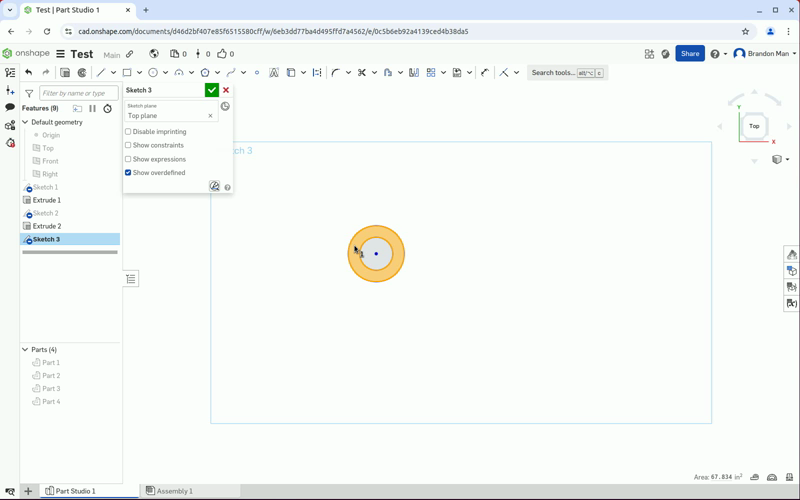
mouse_move(73, 352)
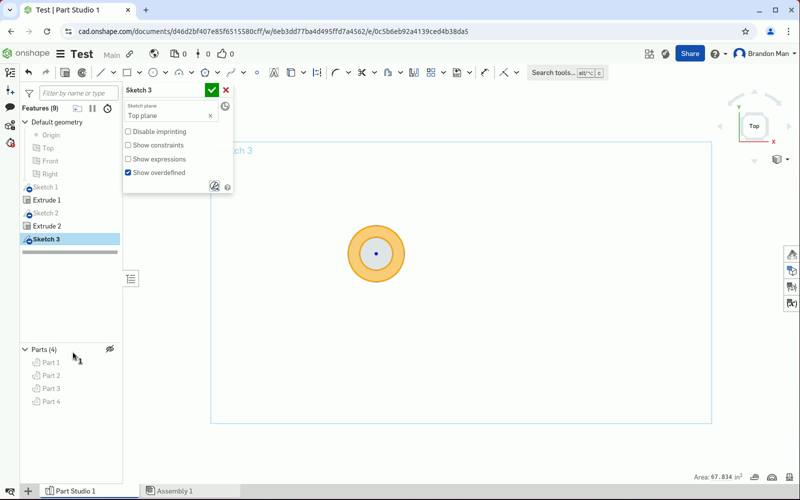
key(shift+y)
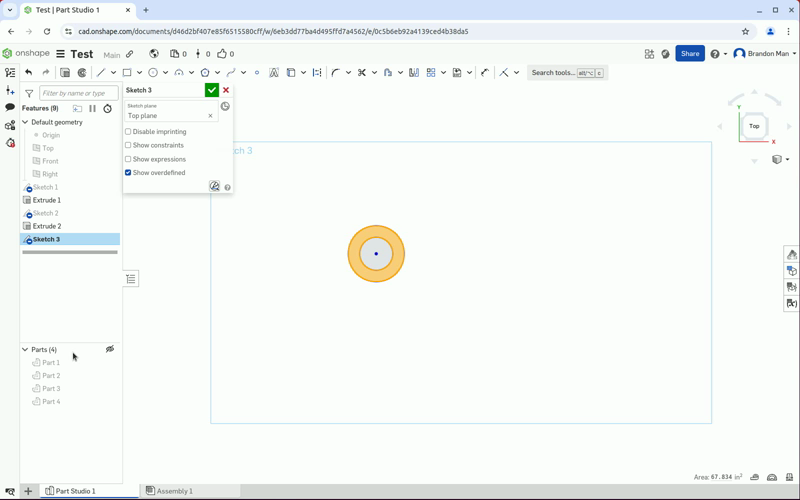
key(shift+e)
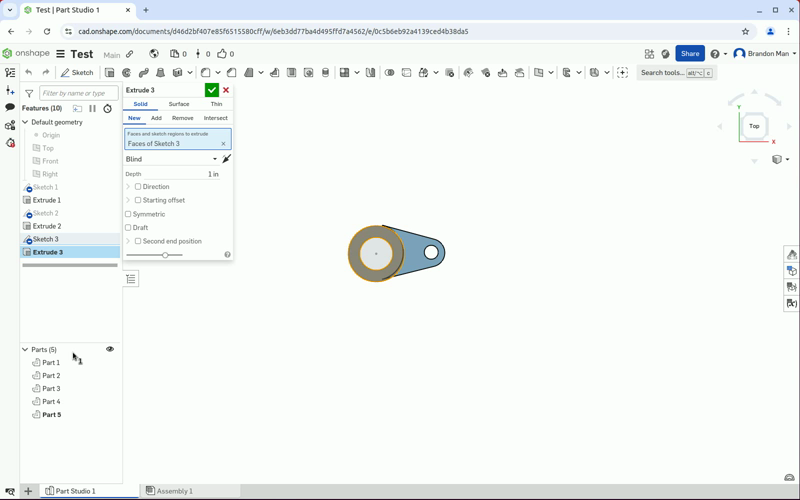
mouse_move(143, 106)
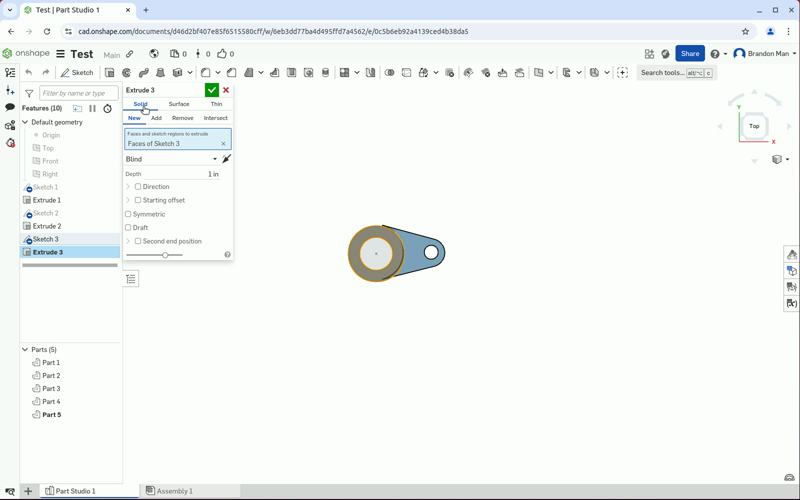
click(143, 106)
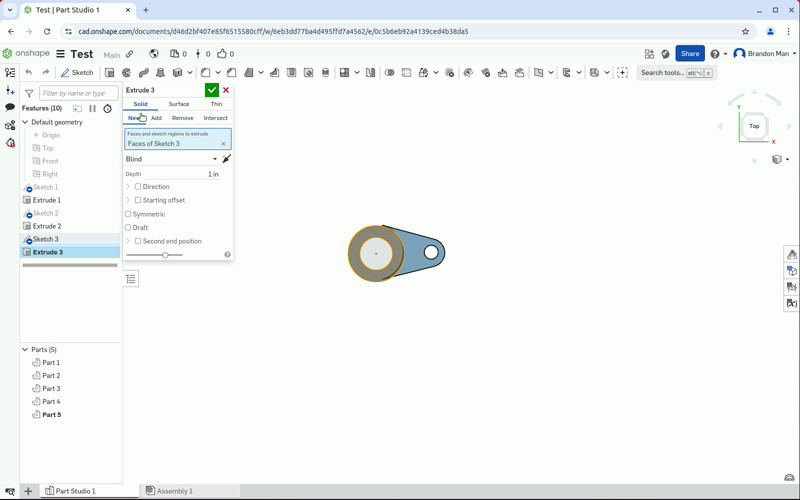
mouse_move(137, 120)
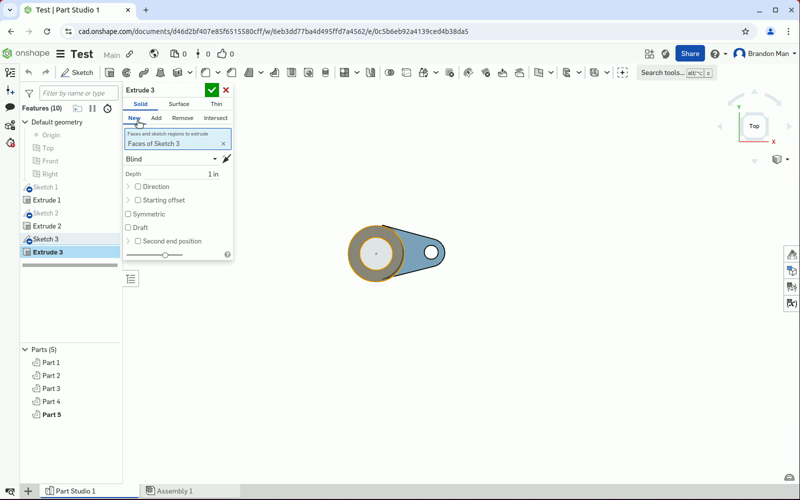
click(137, 120)
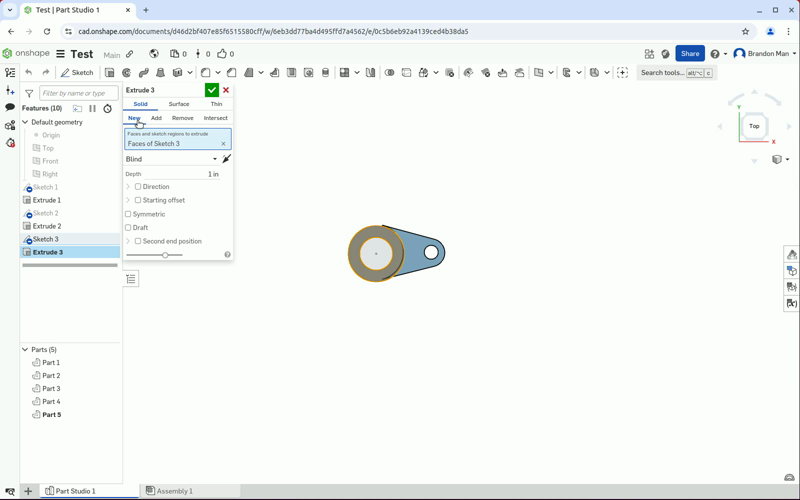
key(tab, 4)
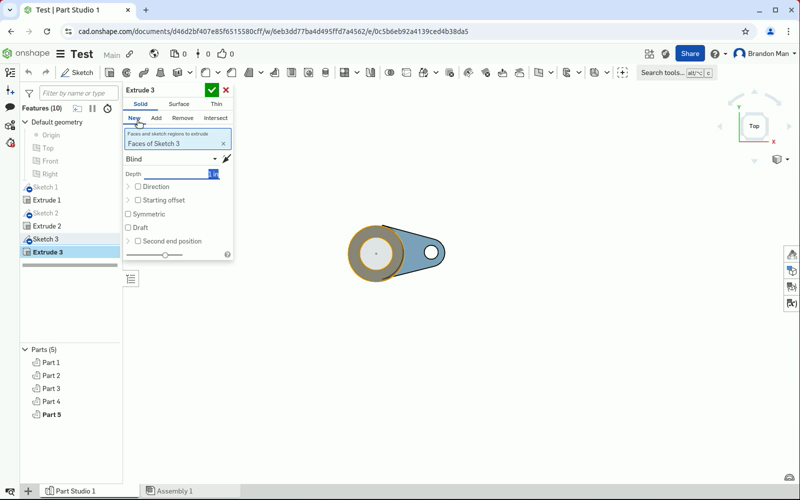
text(8.425)
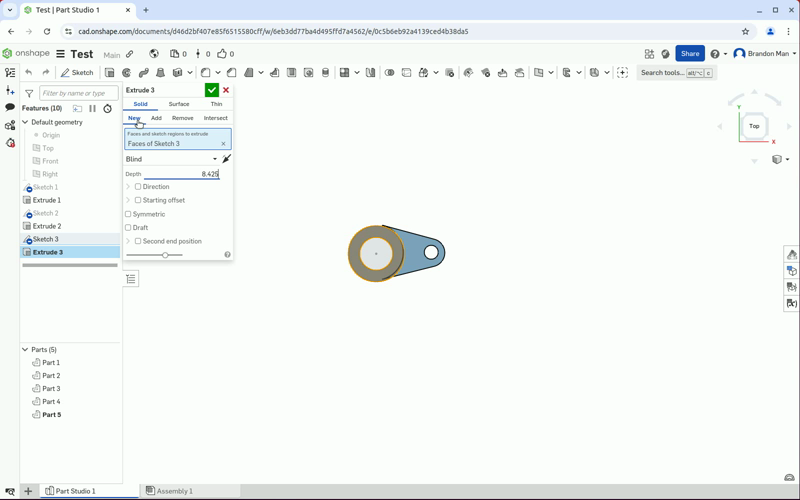
key(enter)
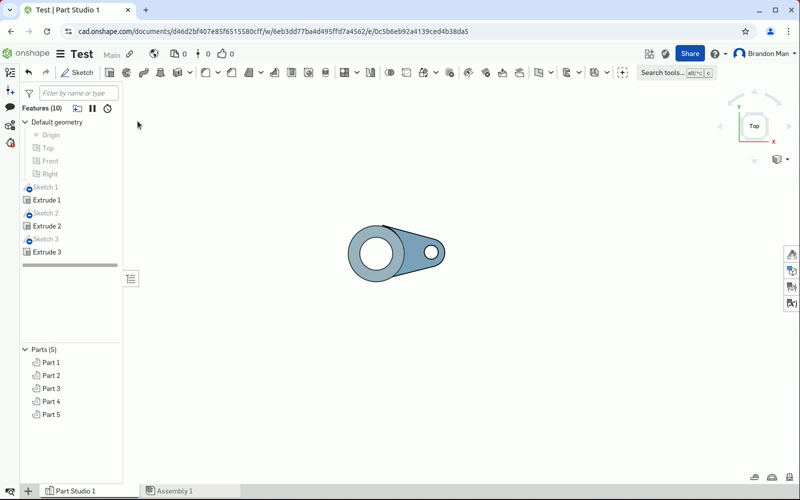
key(shift+h)
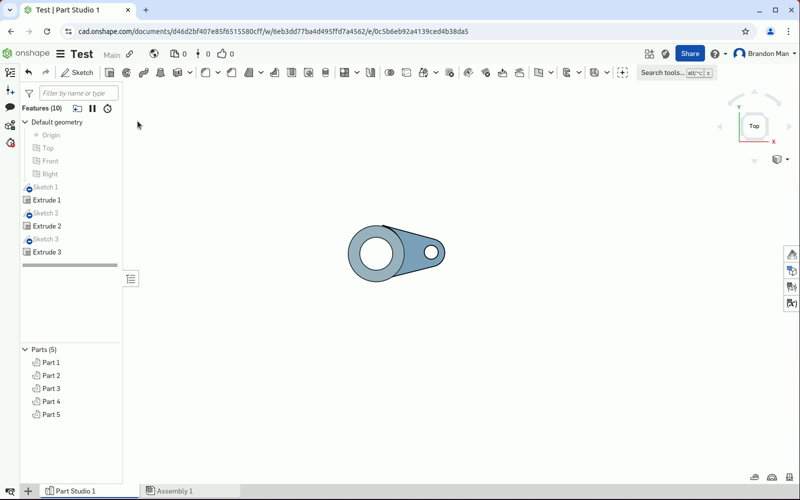
key(shift+h)
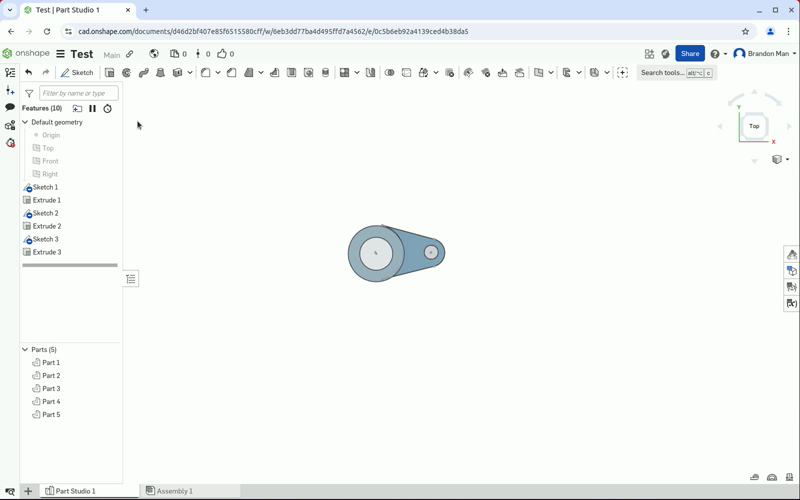
key(shift+7)
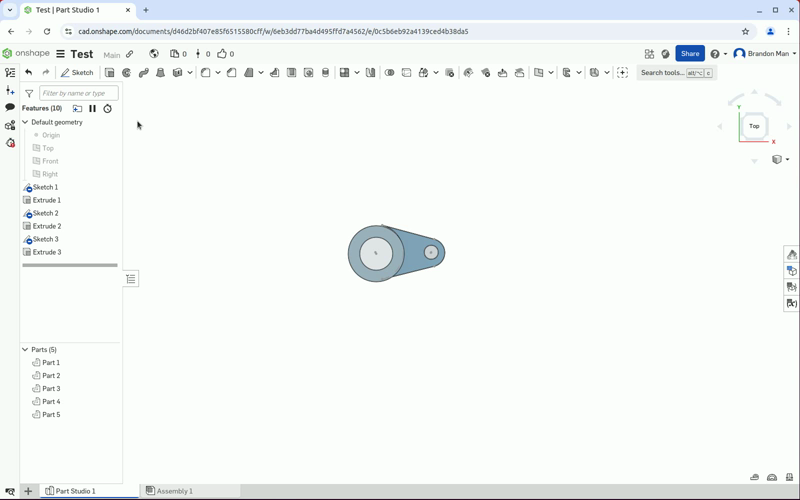
key(up, 3)
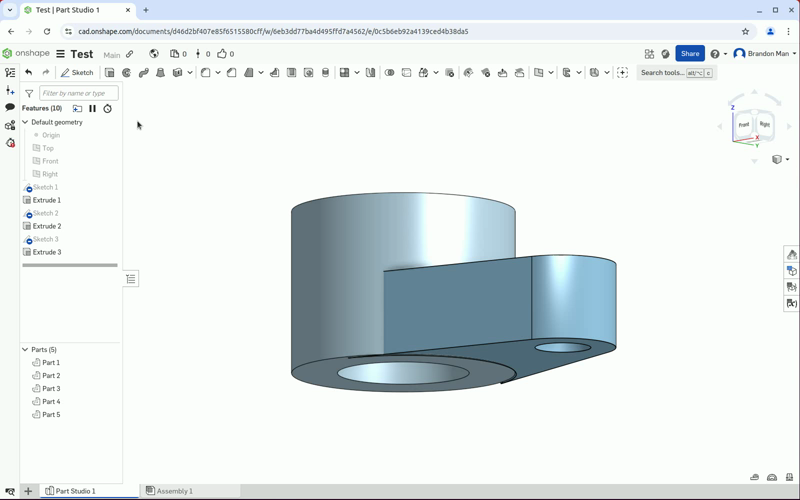
key(left, 3)
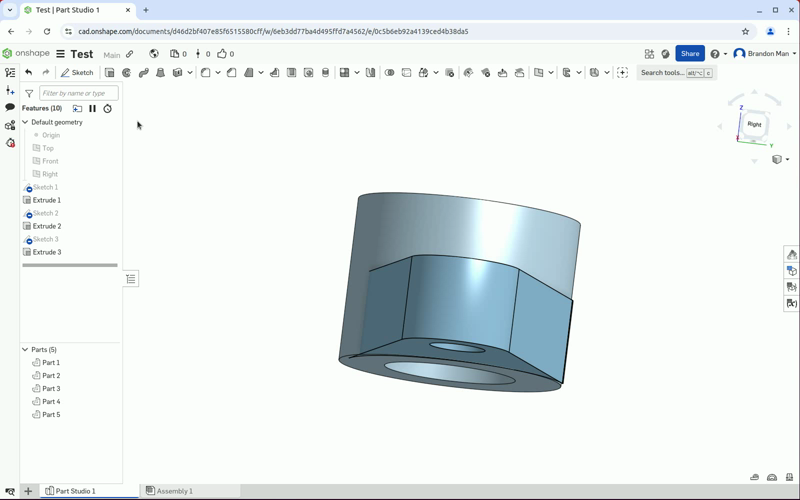
key(right, 3)
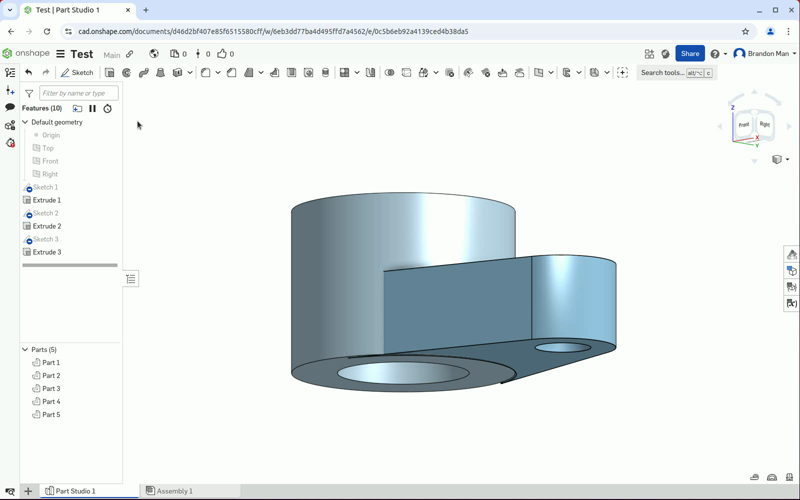
key(down, 3)
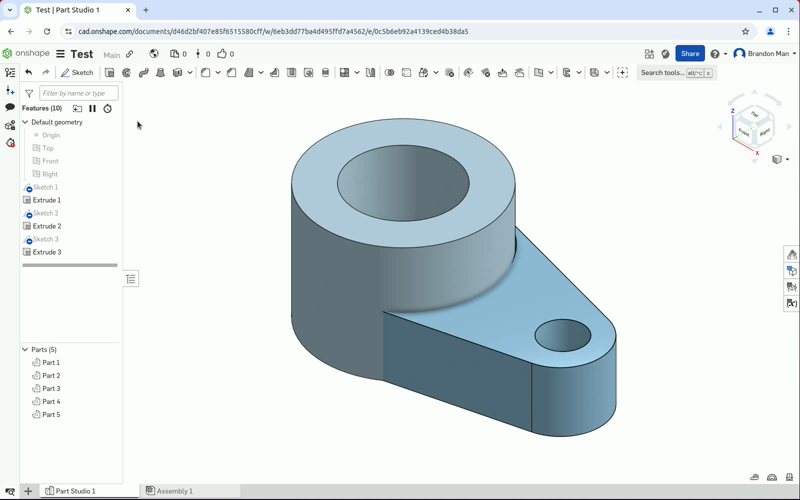
mouse_move(73, 189)
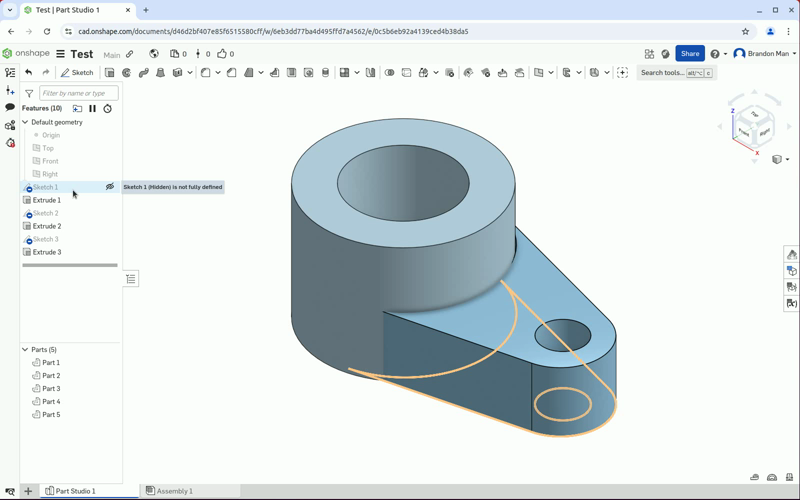
click(73, 189)